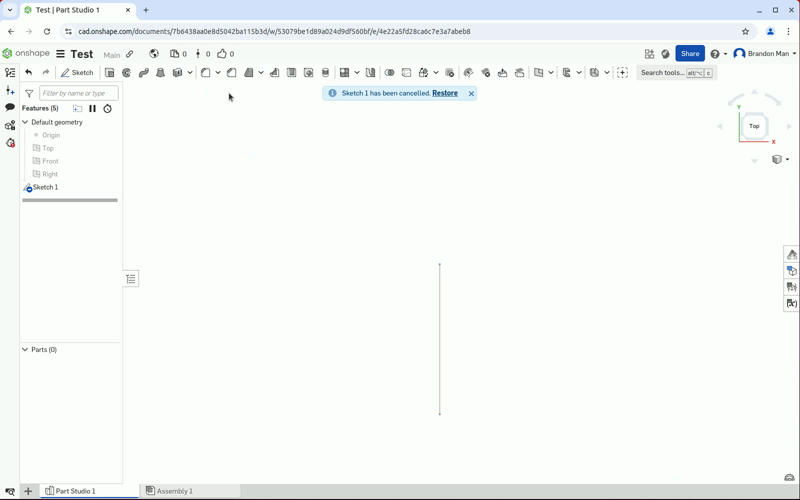
key(shift+h)
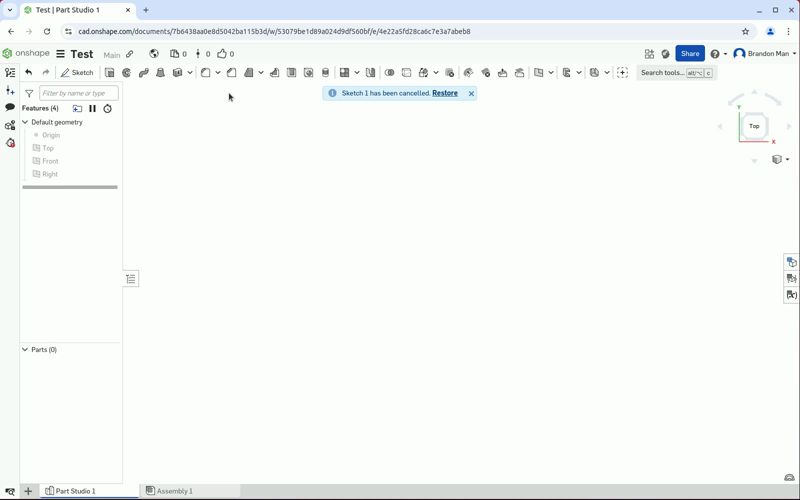
mouse_move(73, 352)
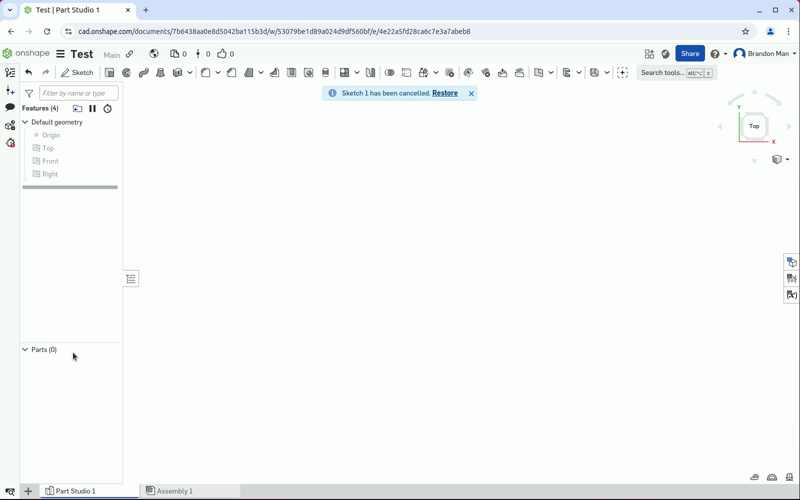
key(y)
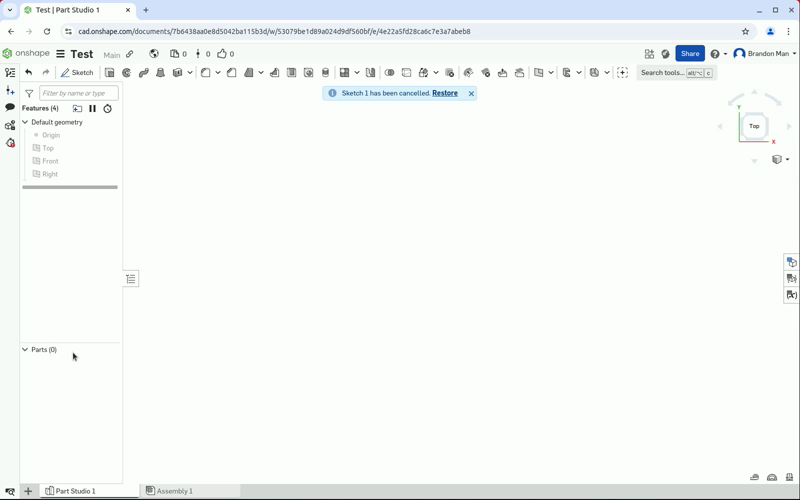
key(shift+p)
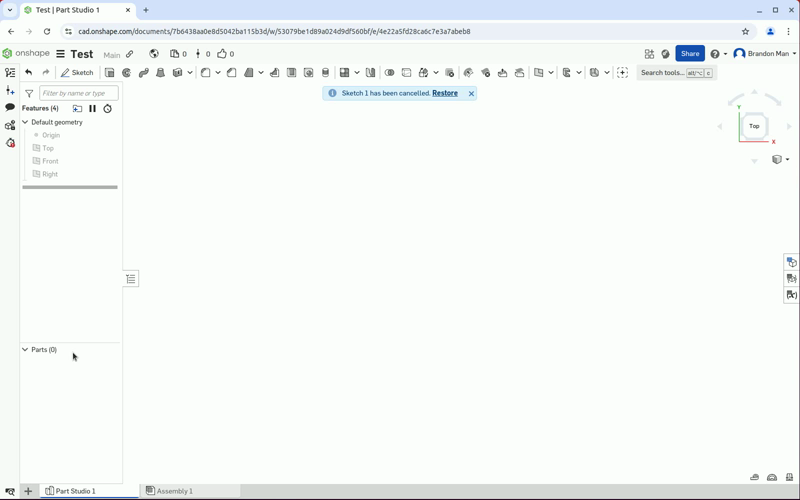
key(space)
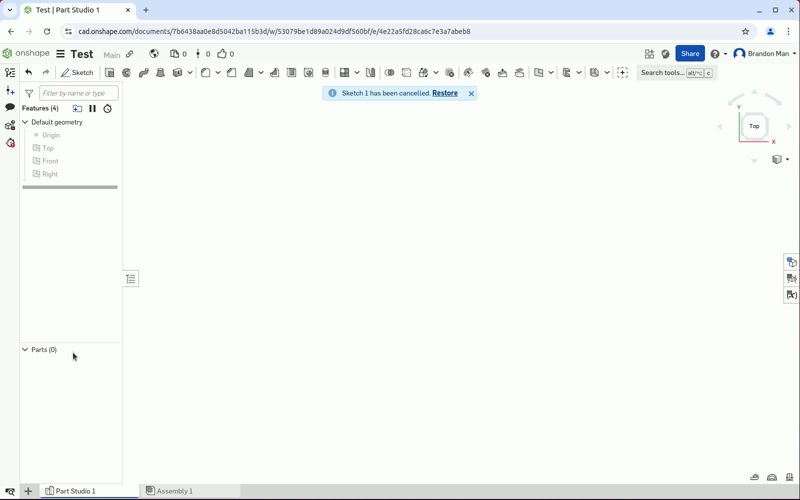
key_down(shift)
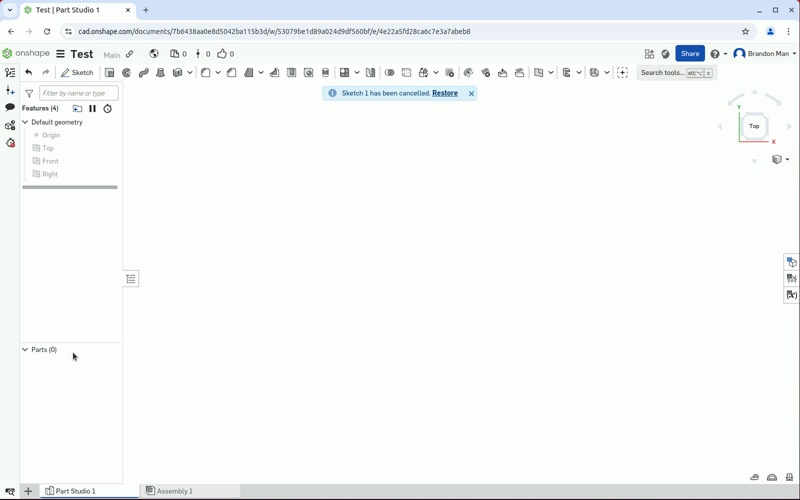
key(up)
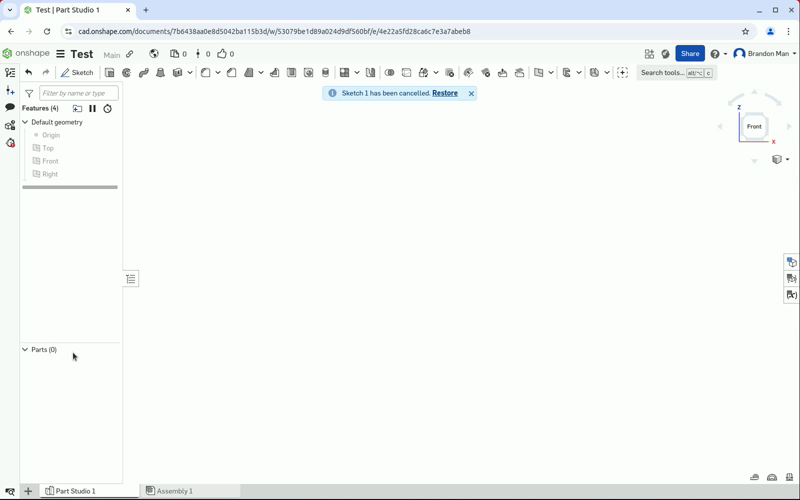
key_up(shift)
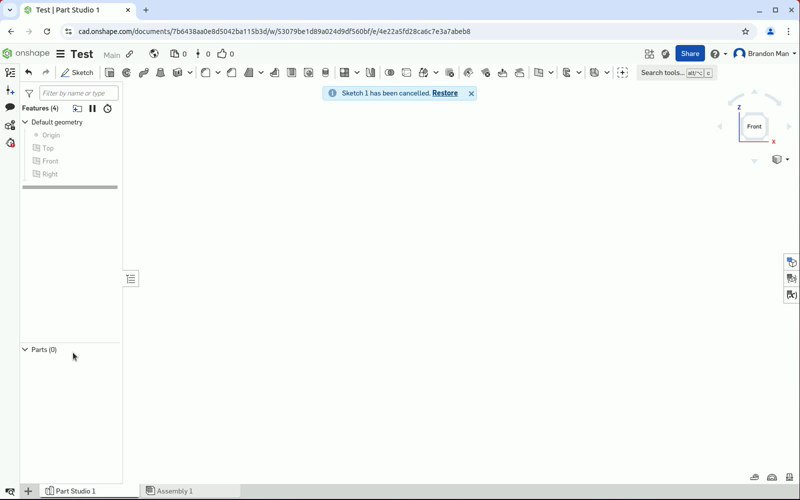
mouse_move(73, 352)
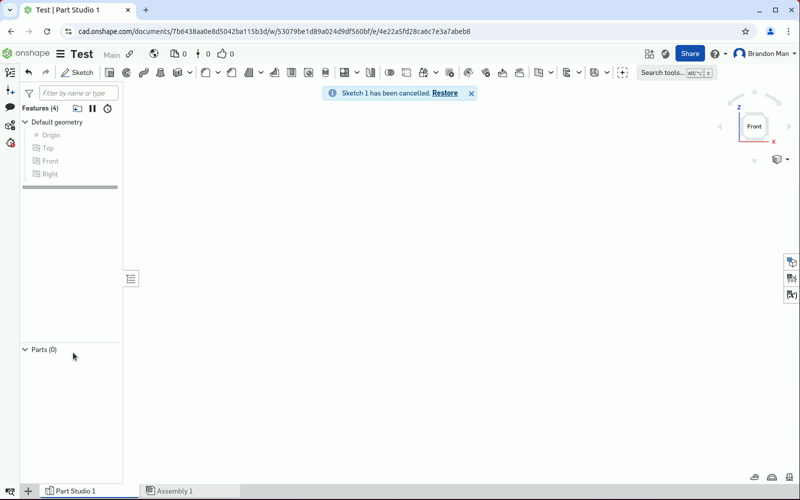
key(shift+y)
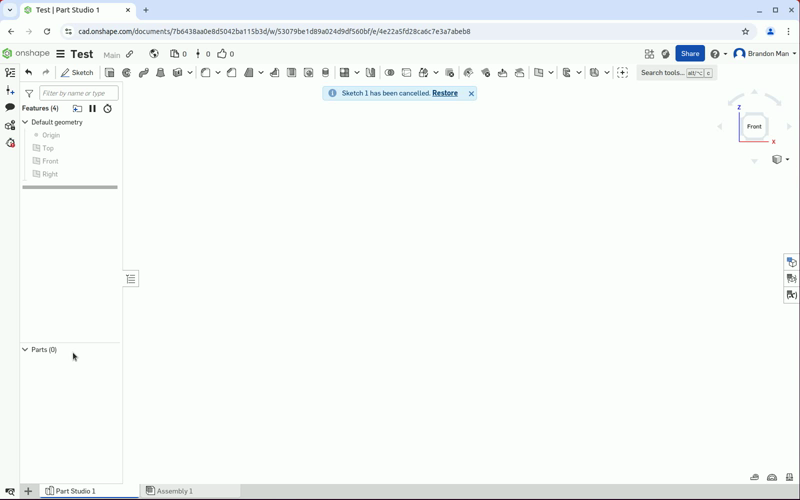
key(shift+s)
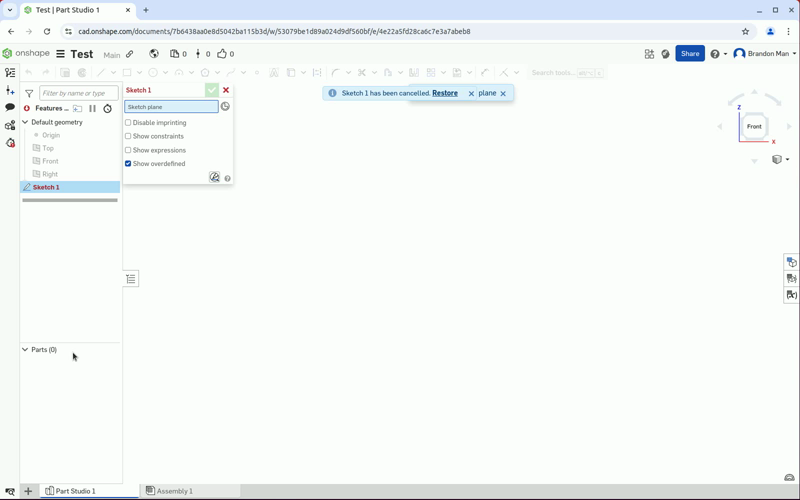
mouse_move(73, 163)
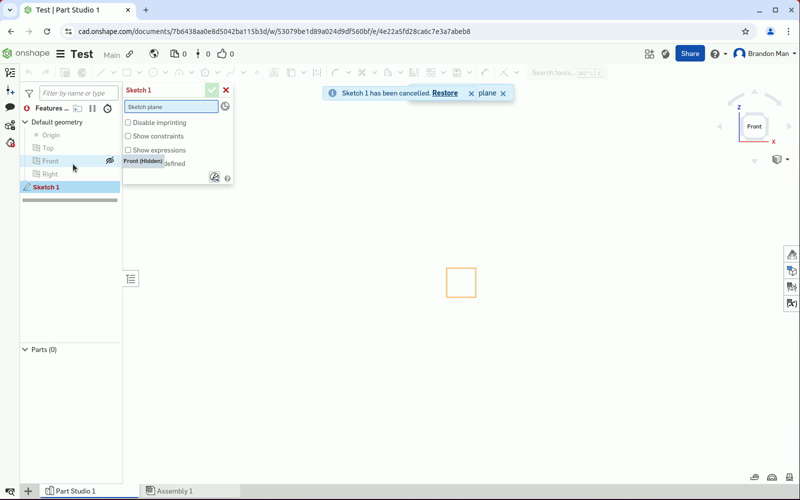
click(73, 163)
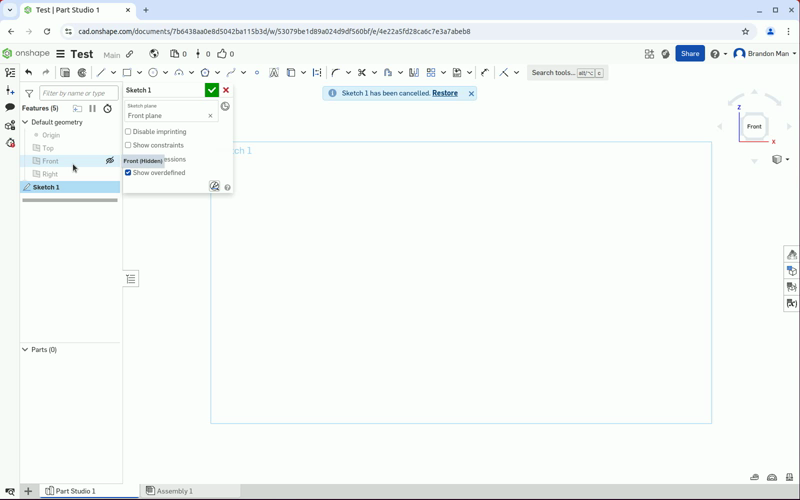
mouse_move(73, 352)
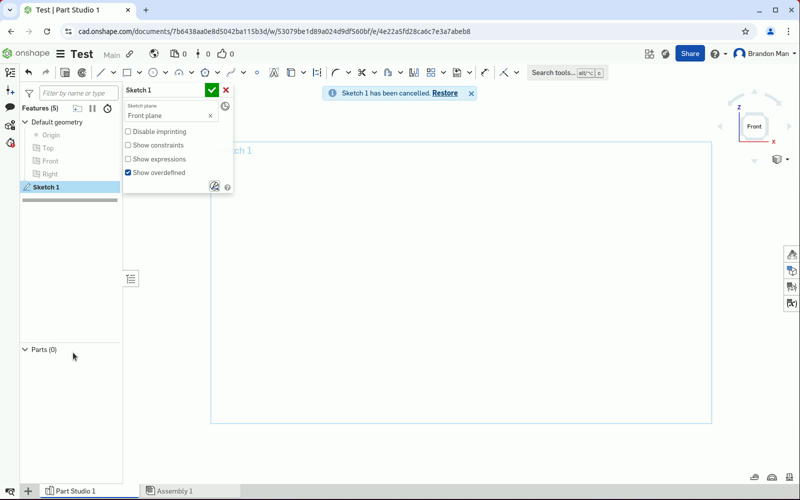
key(y)
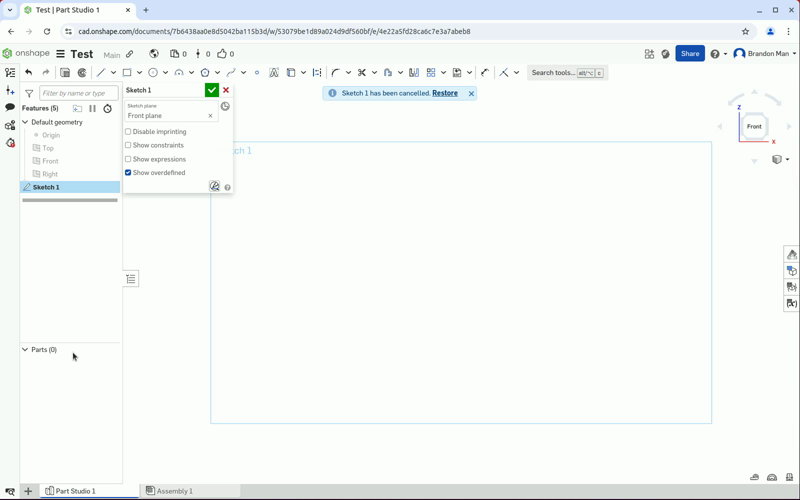
key(l)
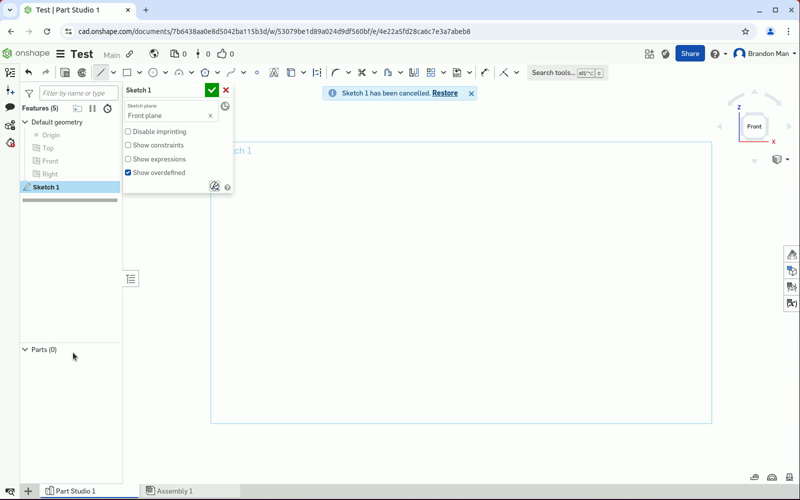
key_down(shift)
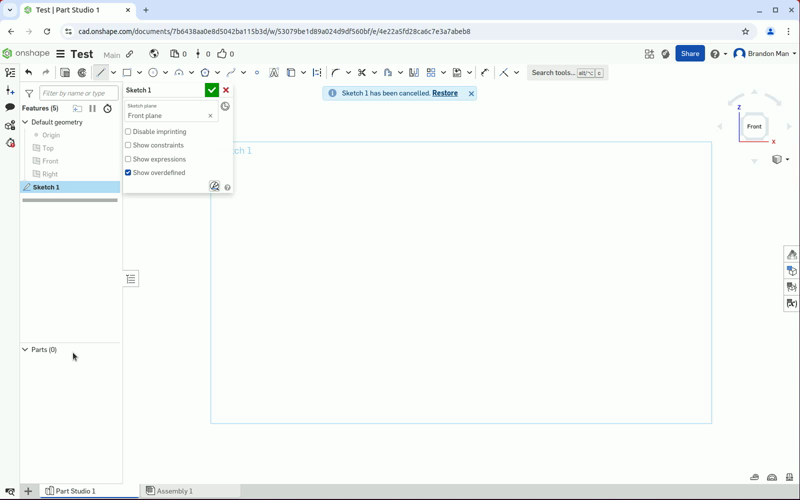
mouse_move(374, 339)
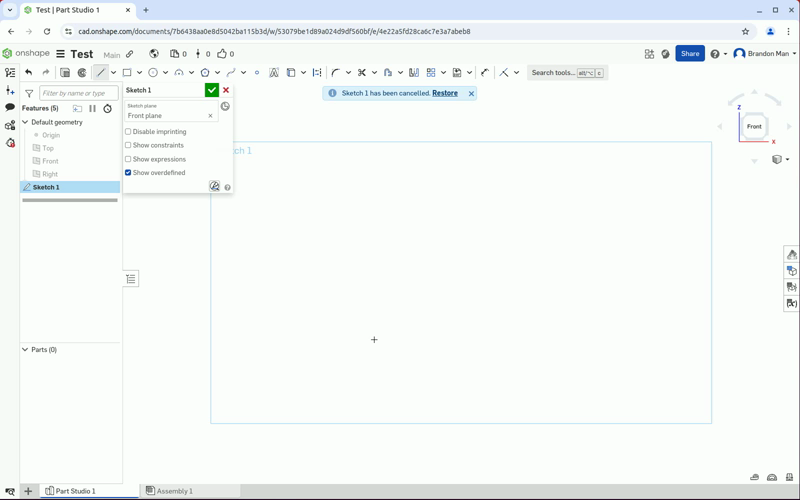
click(374, 339)
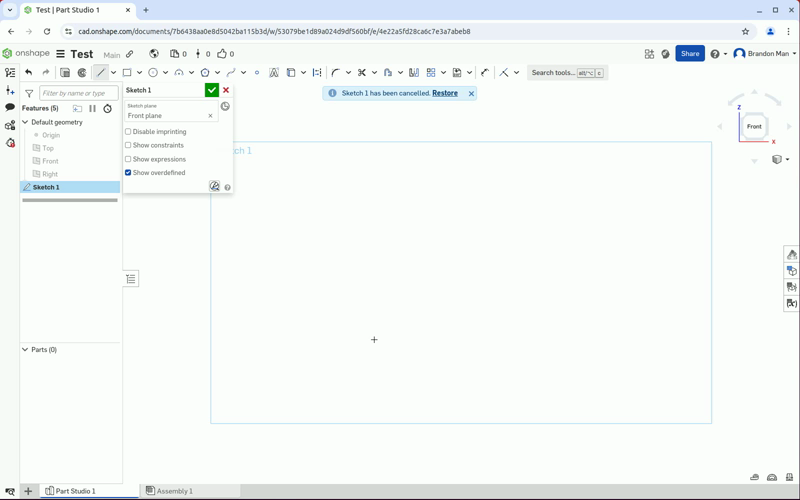
key_up(shift)
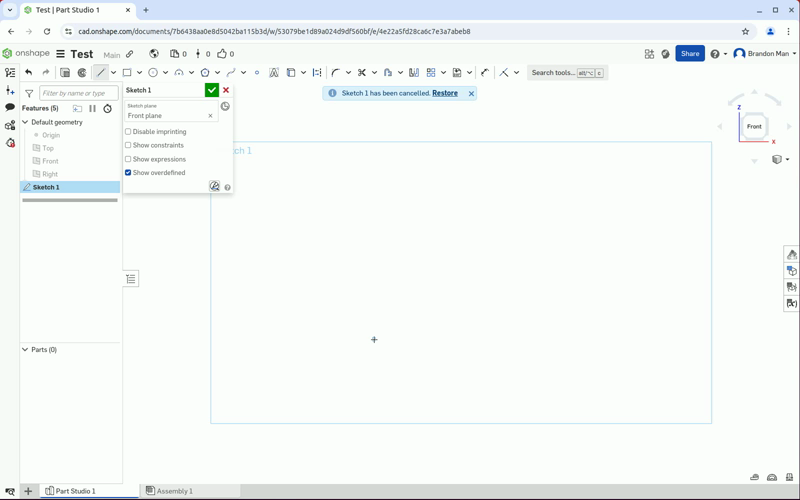
key_down(shift)
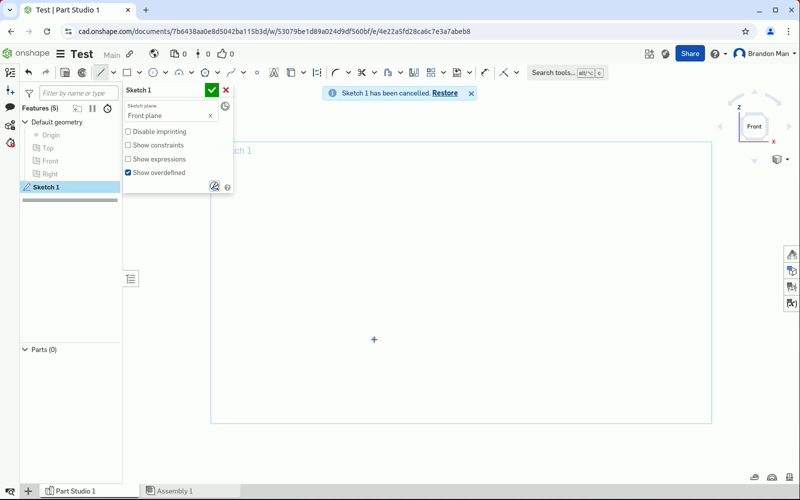
mouse_move(404, 339)
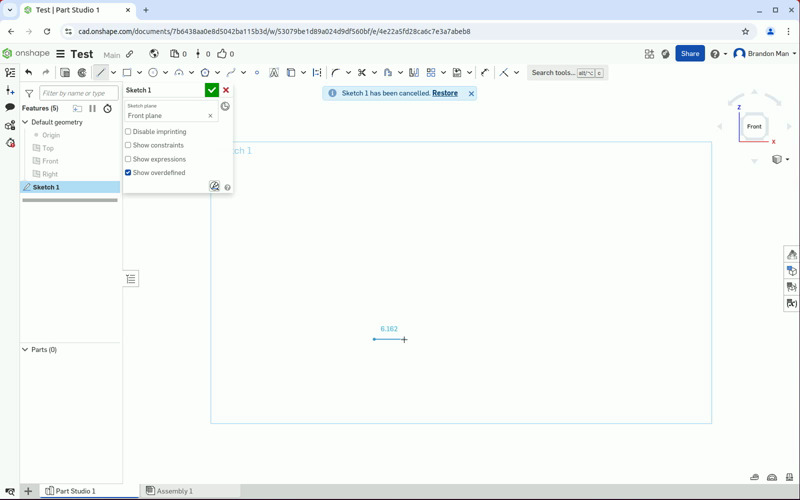
mouse_move(381, 339)
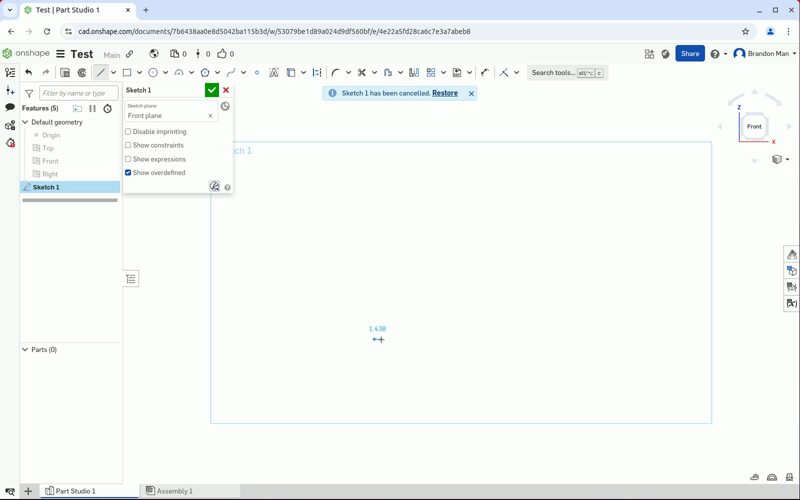
scroll(6)
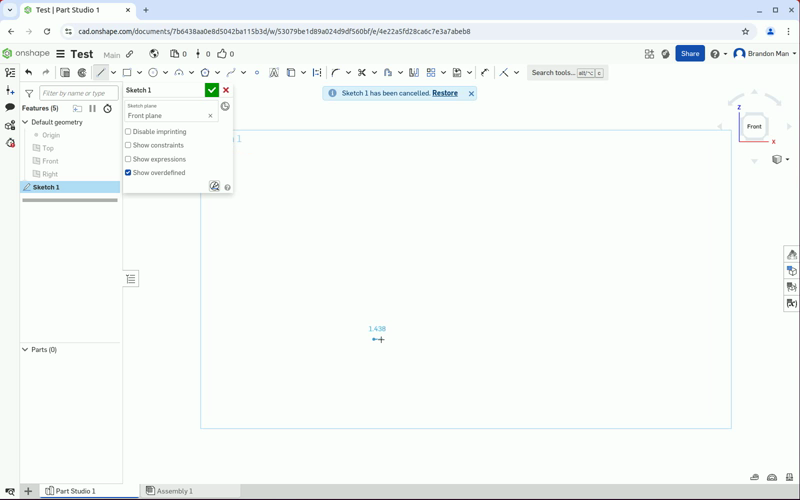
scroll(6)
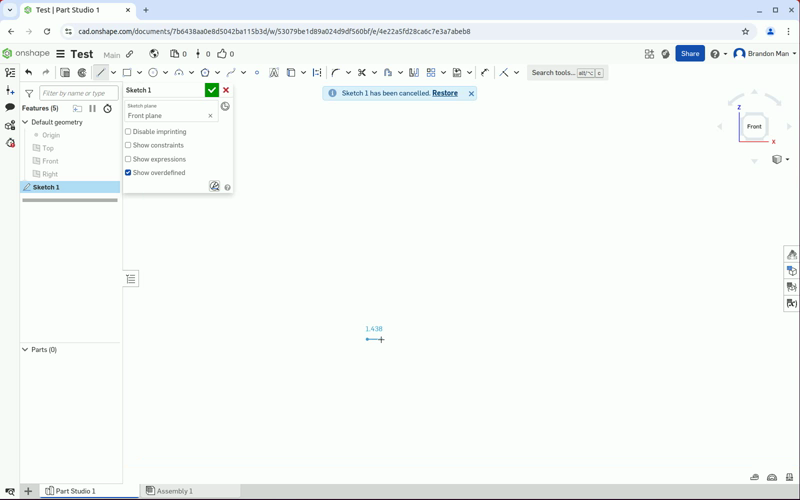
scroll(6)
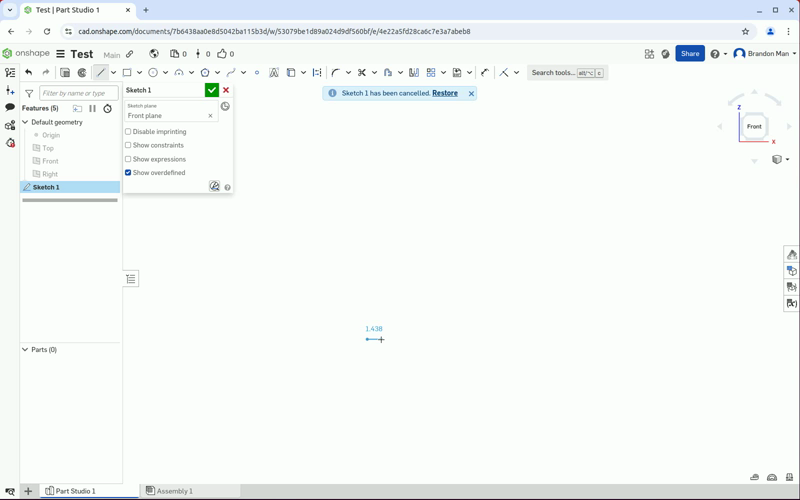
scroll(6)
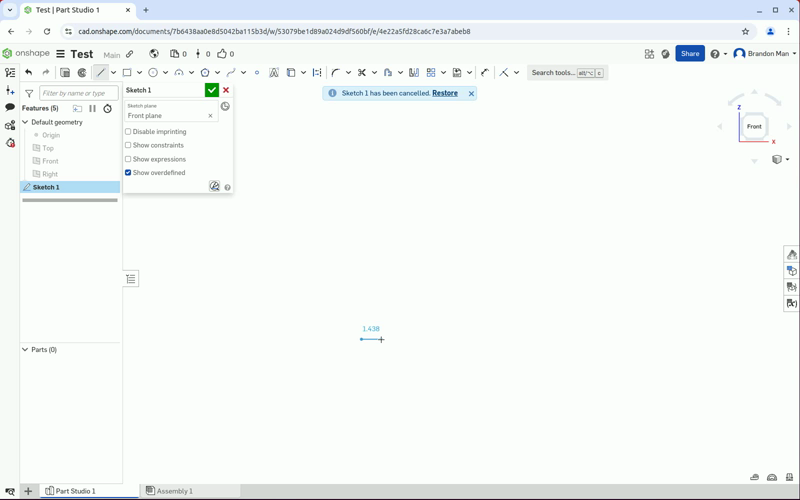
scroll(6)
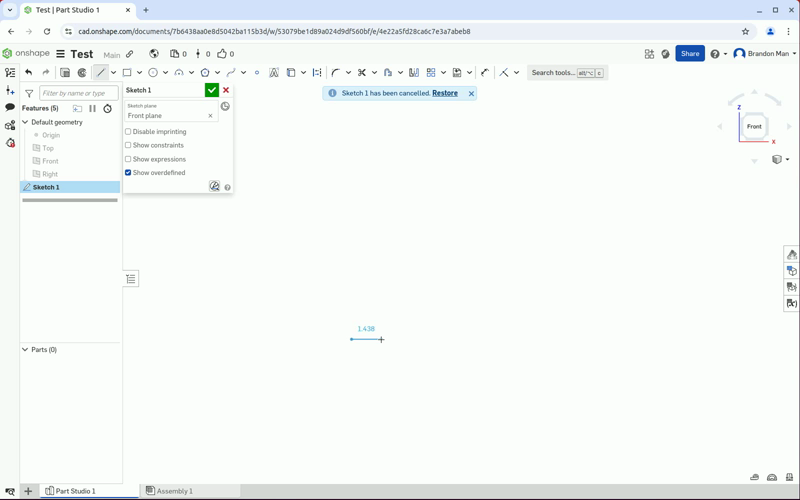
scroll(6)
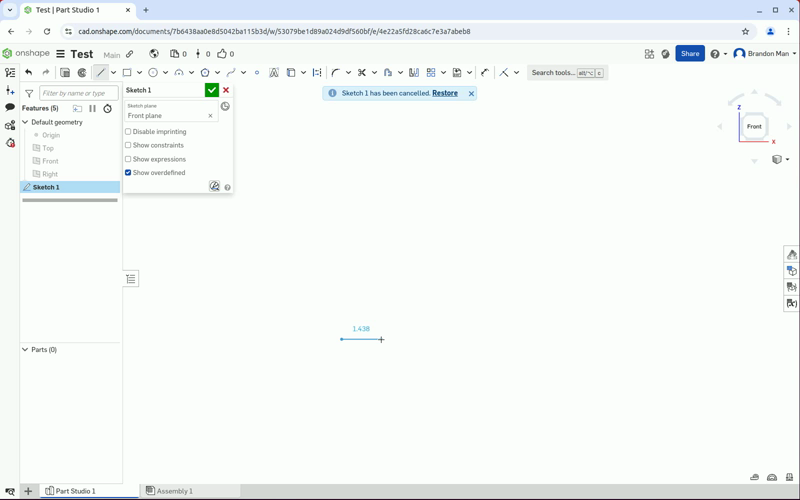
scroll(6)
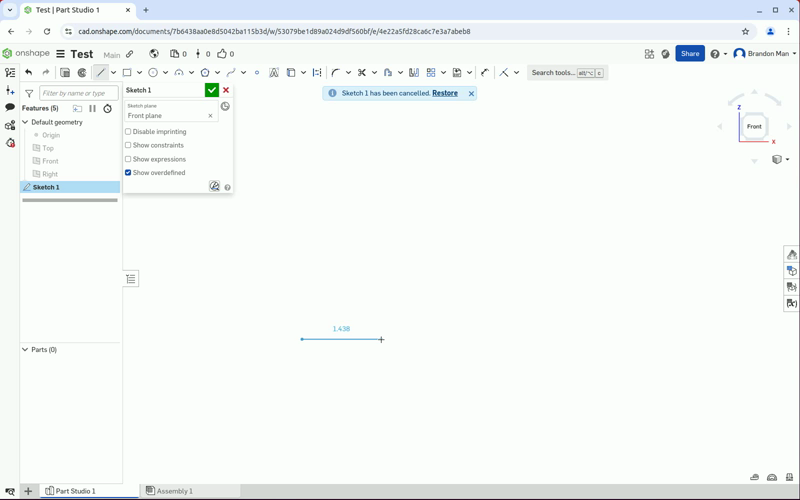
click(381, 339)
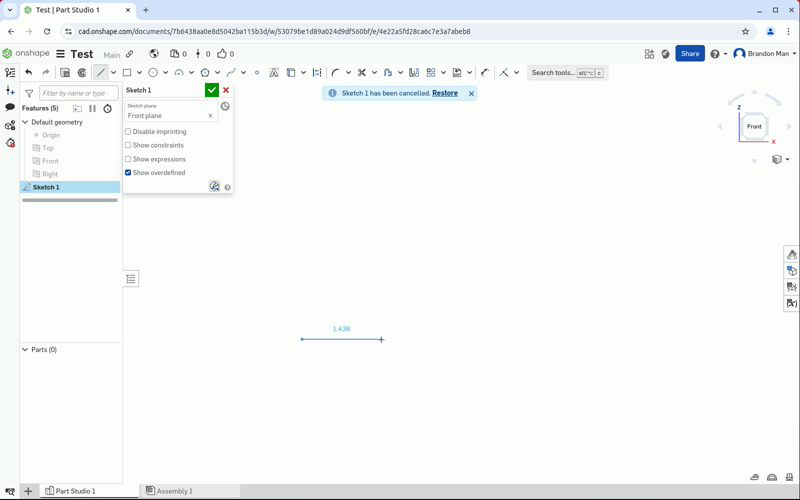
scroll(-6)
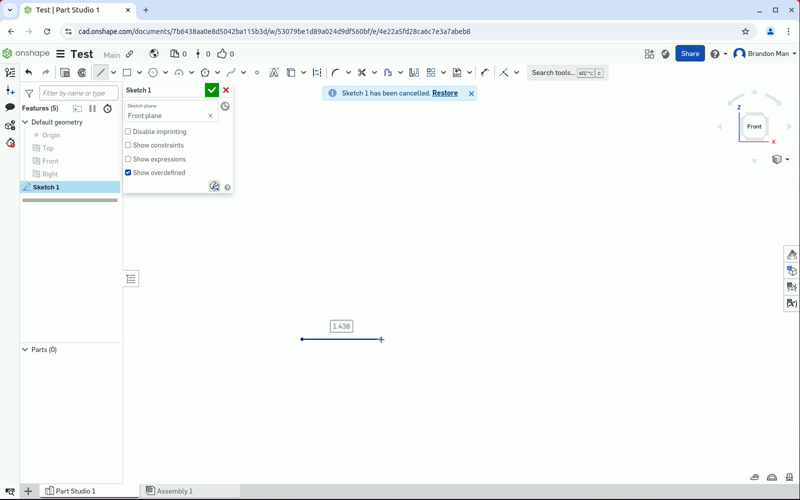
scroll(-6)
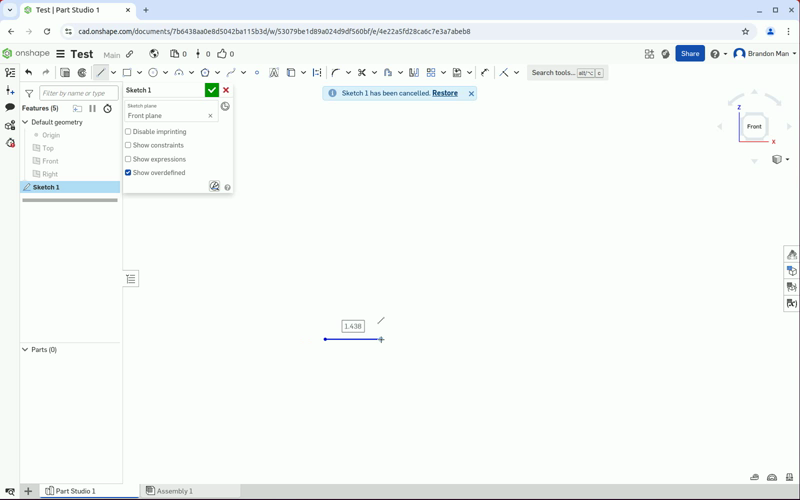
scroll(-6)
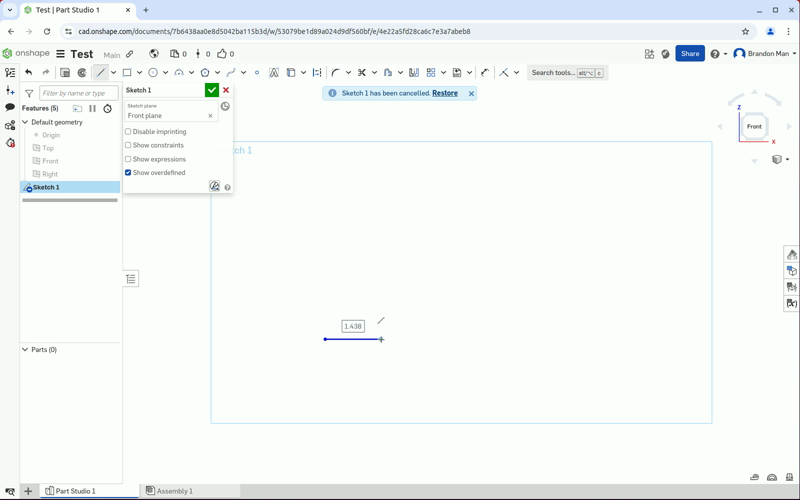
scroll(-6)
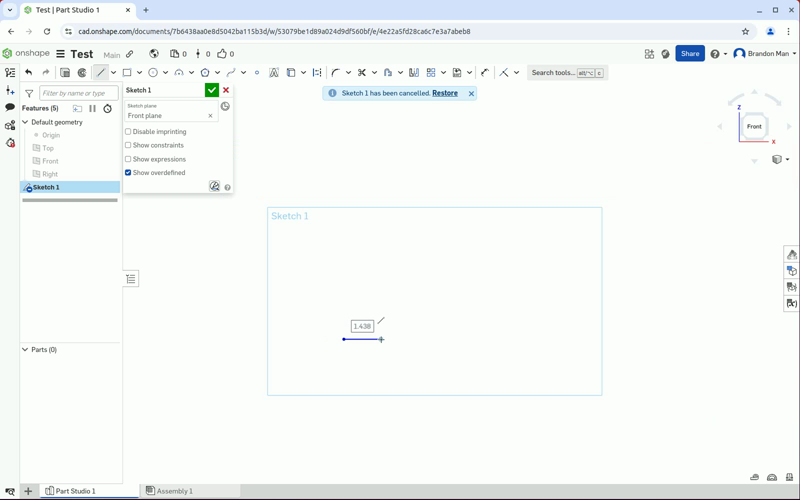
scroll(-6)
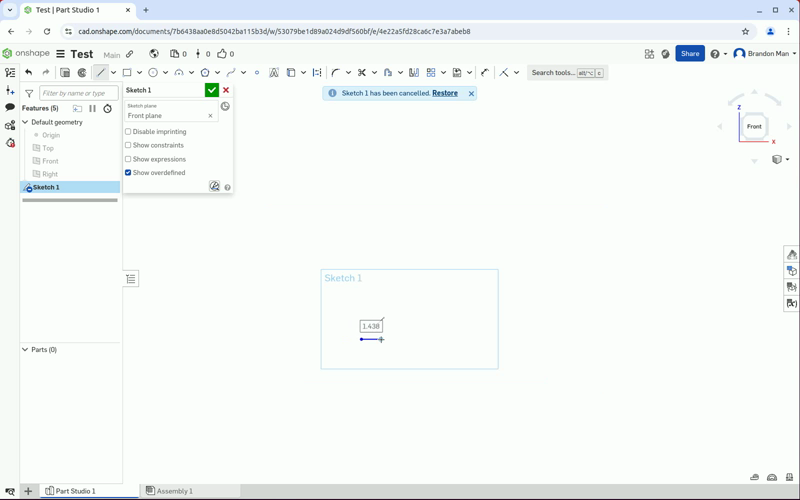
scroll(-6)
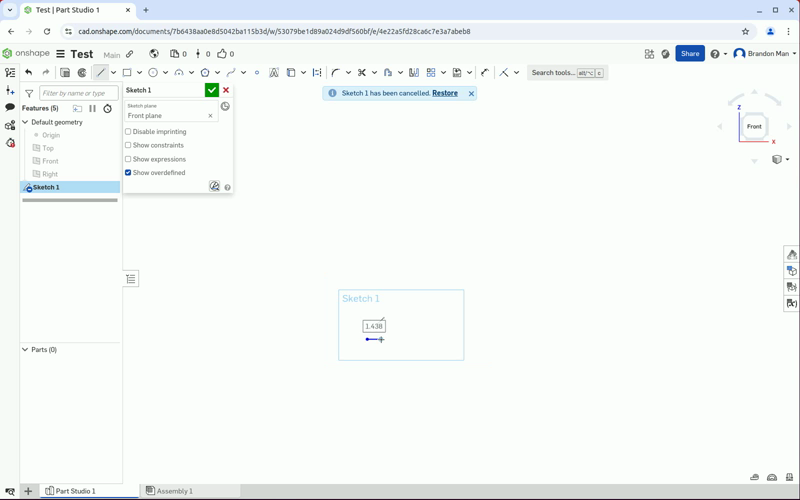
scroll(-6)
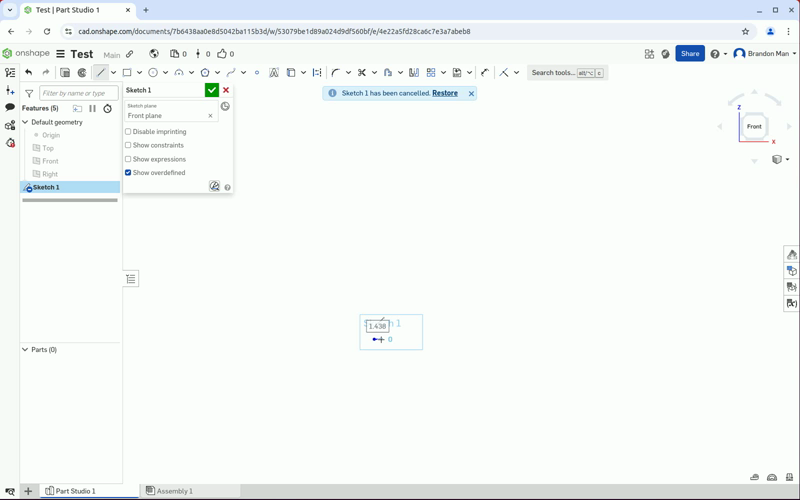
key_up(shift)
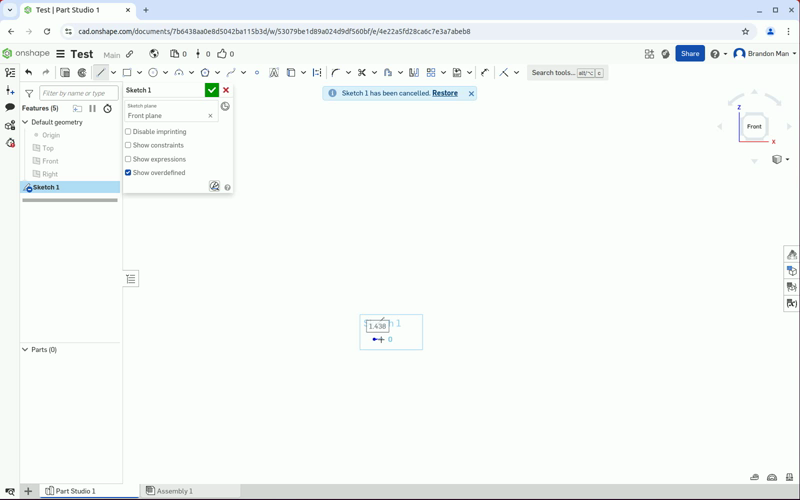
key_down(shift)
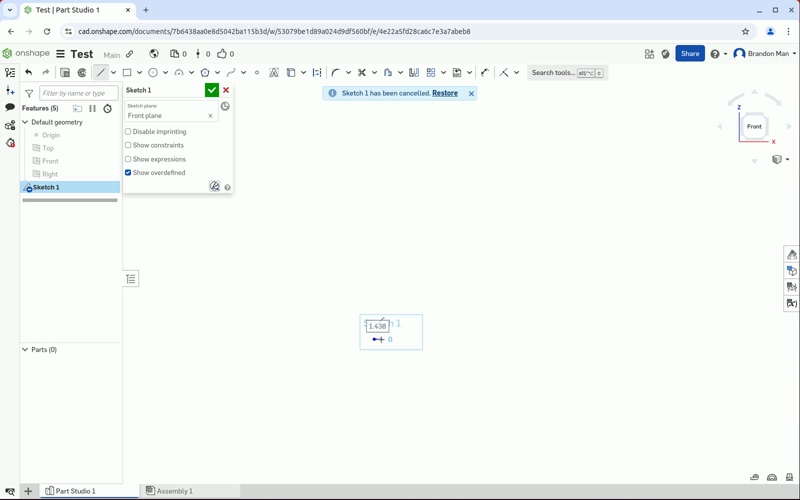
mouse_move(381, 233)
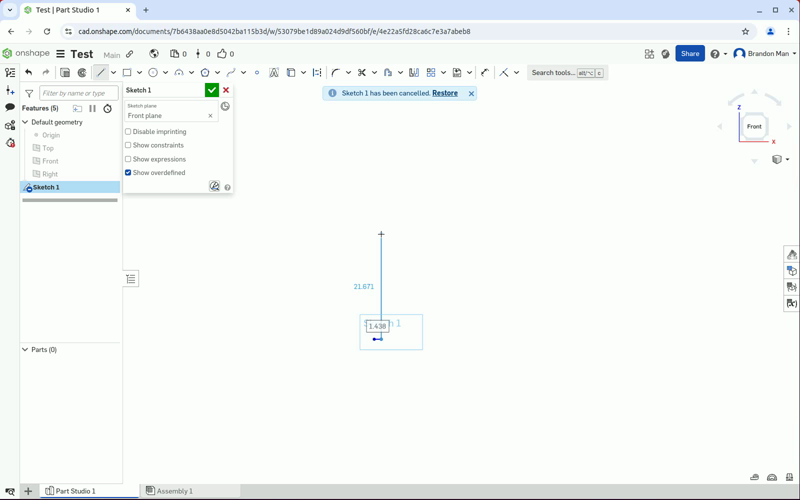
click(381, 233)
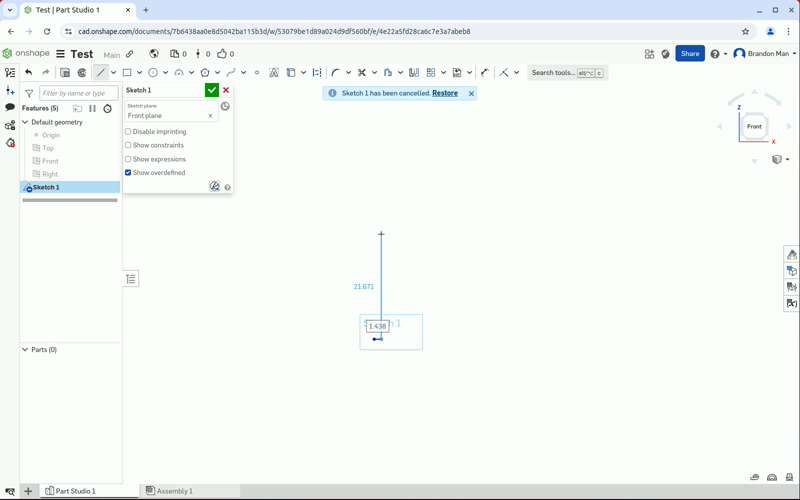
key_up(shift)
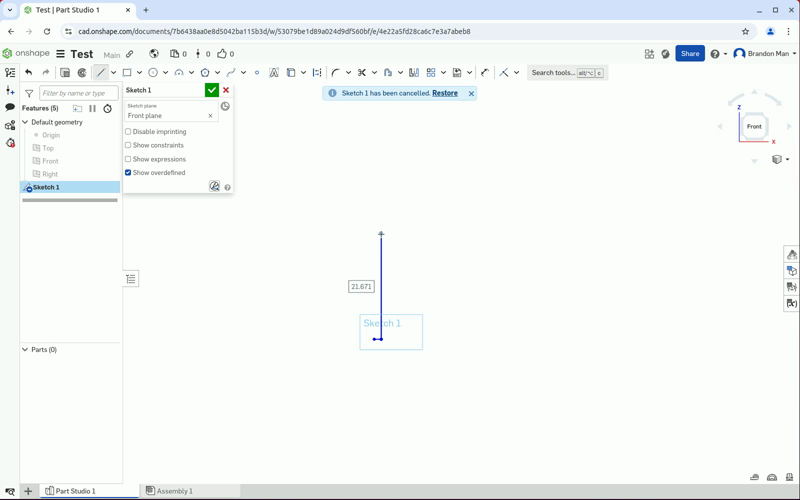
key_down(shift)
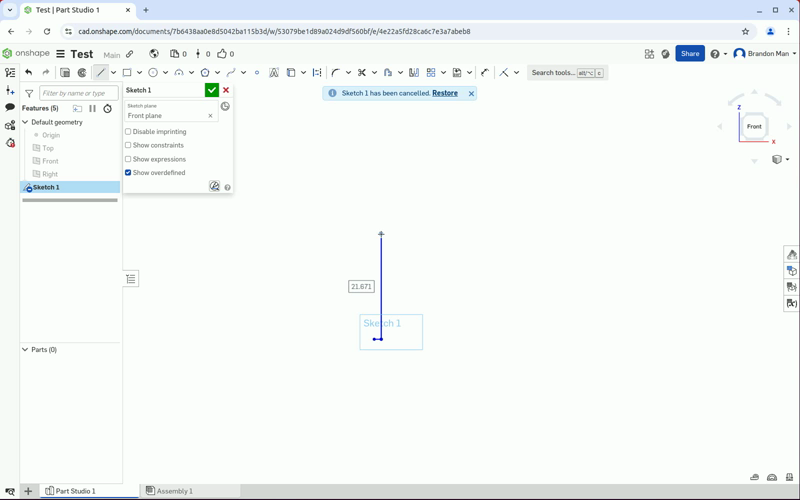
mouse_move(481, 233)
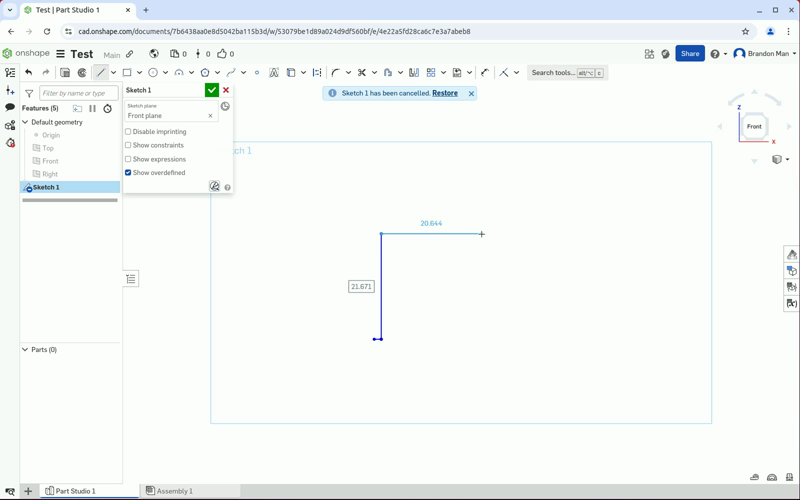
click(481, 233)
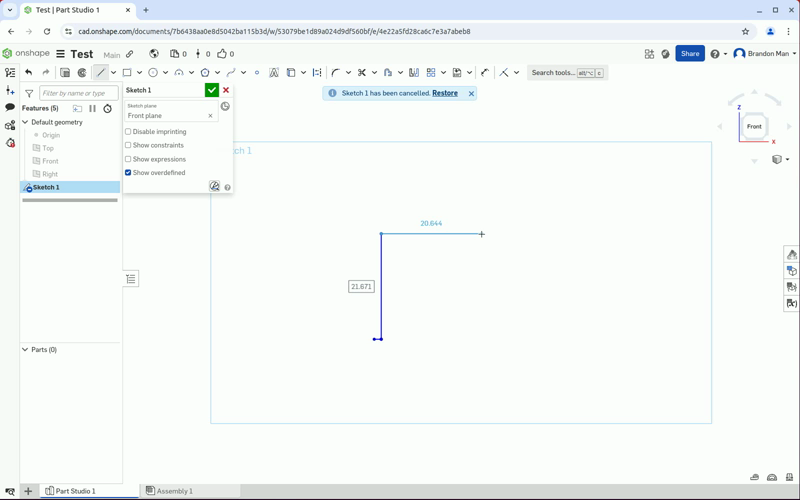
key_up(shift)
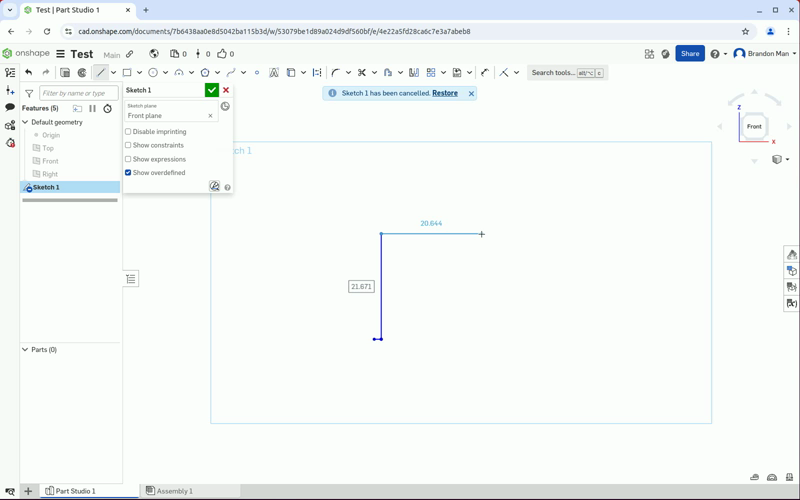
key_down(shift)
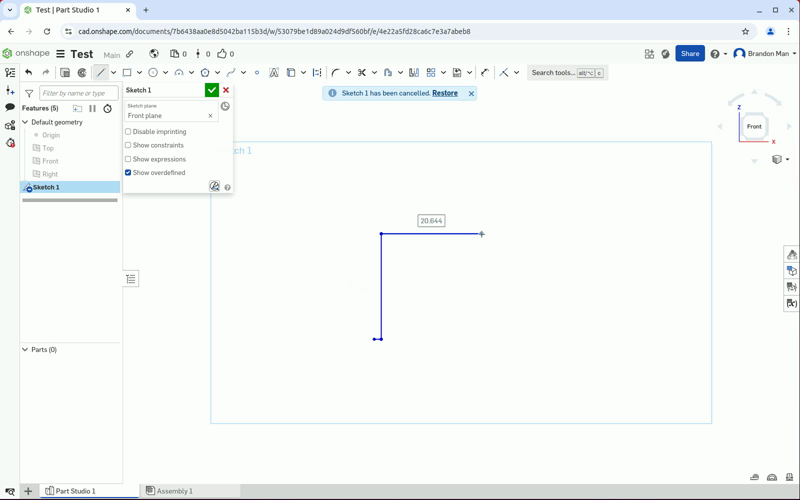
mouse_move(511, 233)
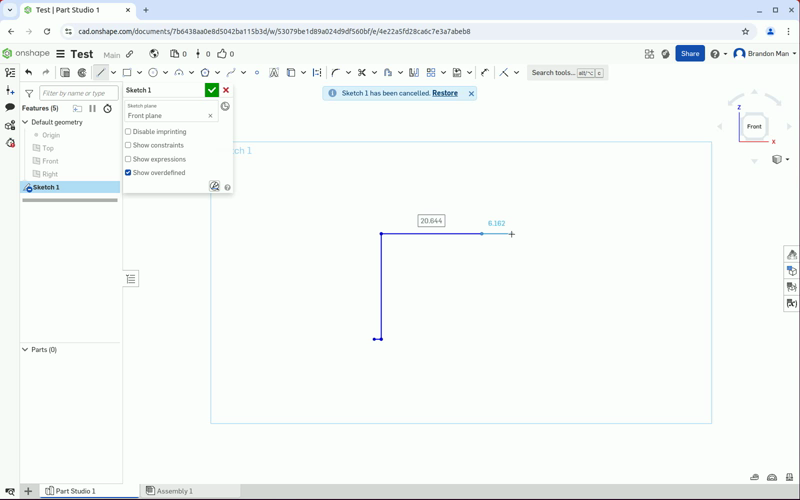
mouse_move(481, 226)
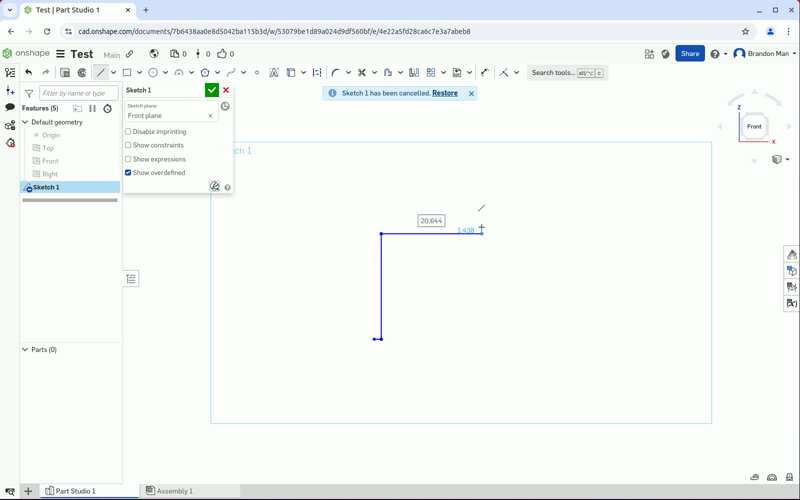
scroll(6)
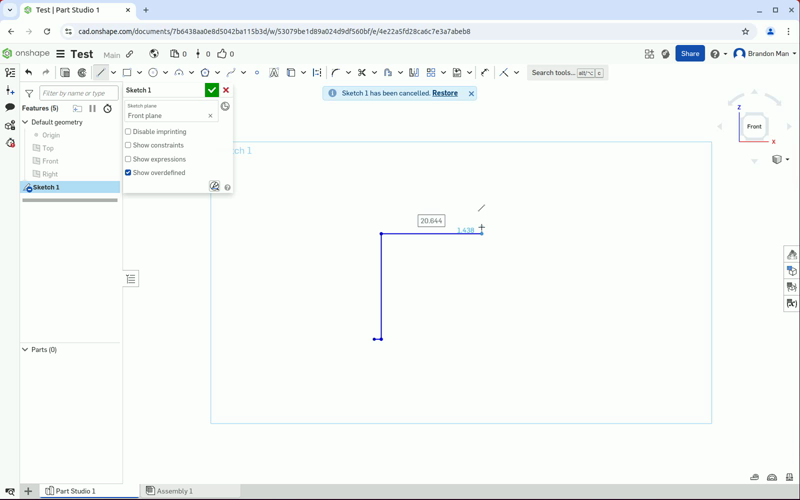
scroll(6)
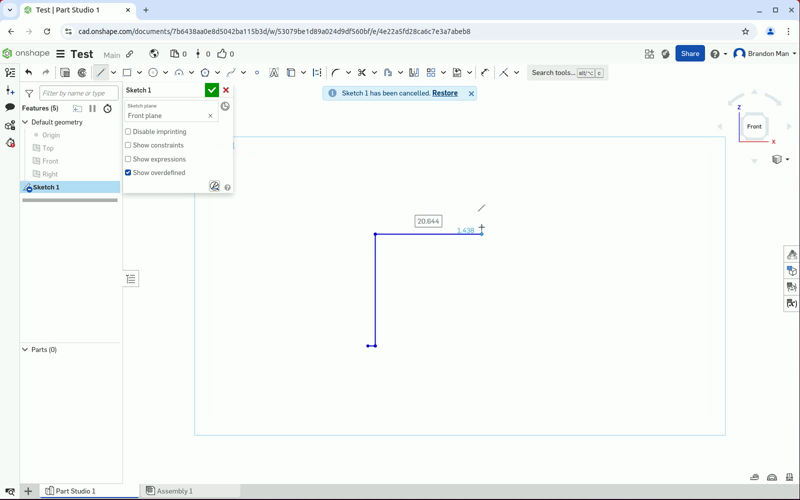
scroll(6)
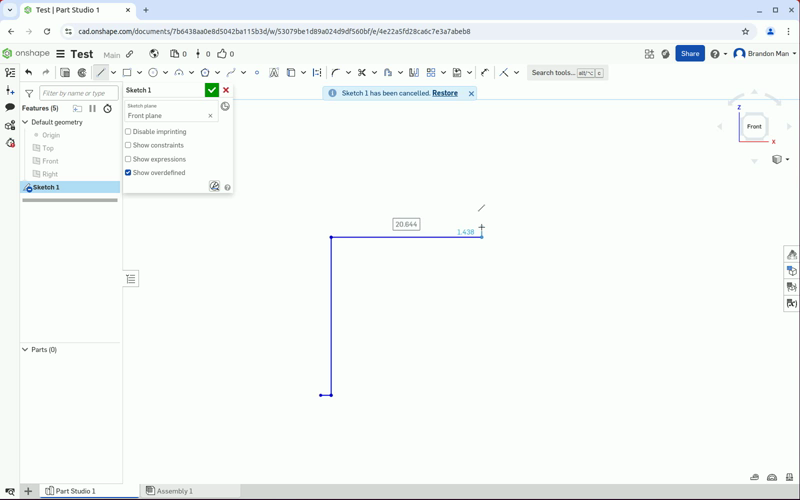
scroll(6)
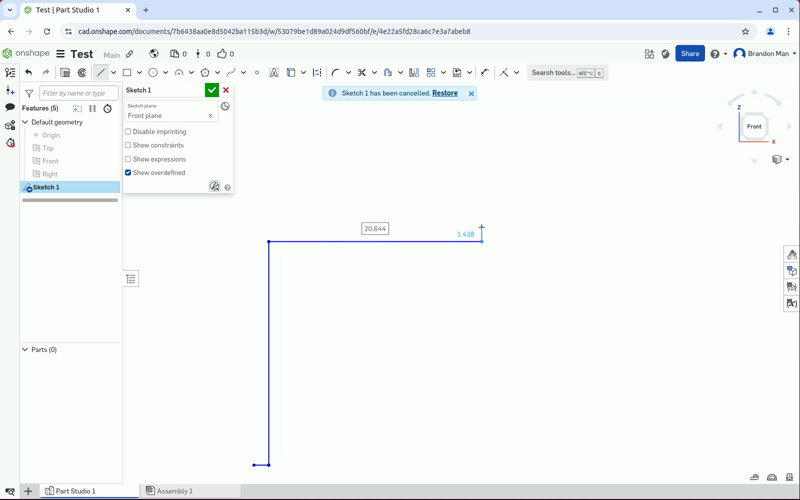
scroll(6)
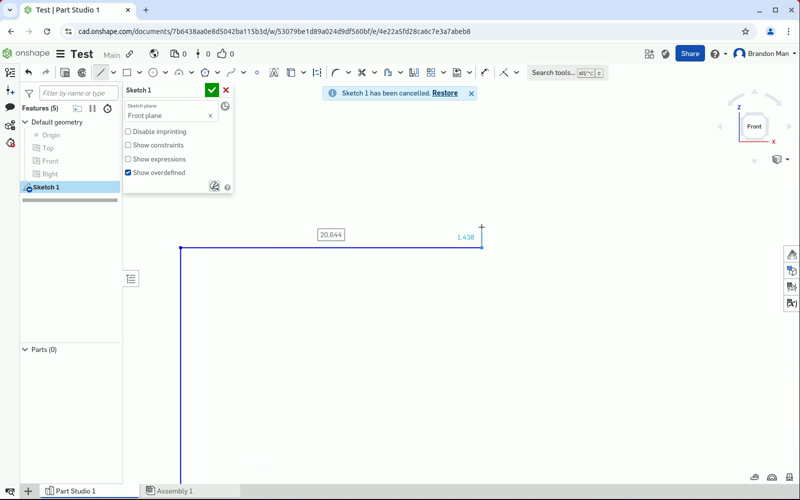
scroll(6)
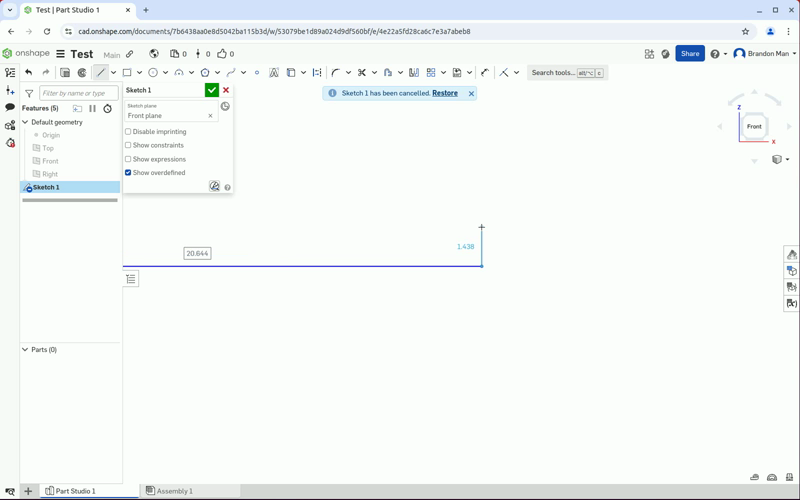
scroll(6)
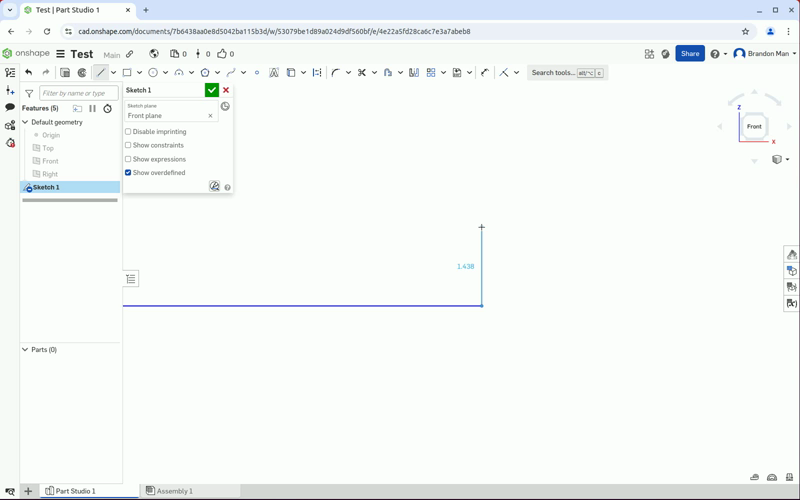
click(481, 226)
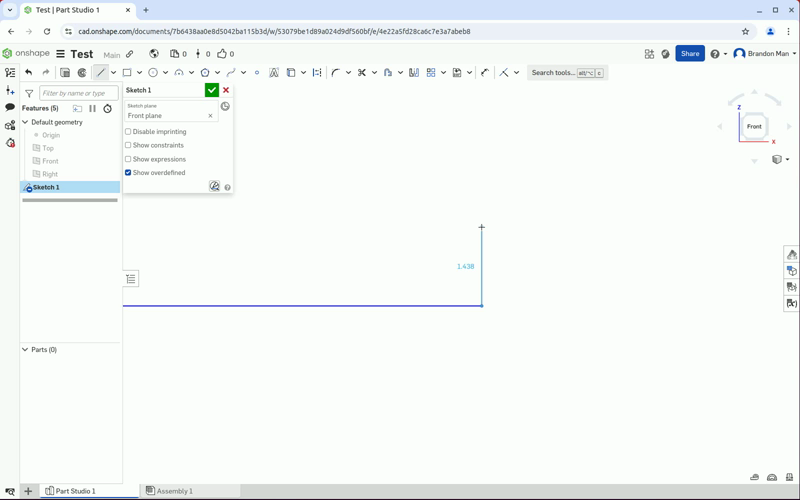
scroll(-6)
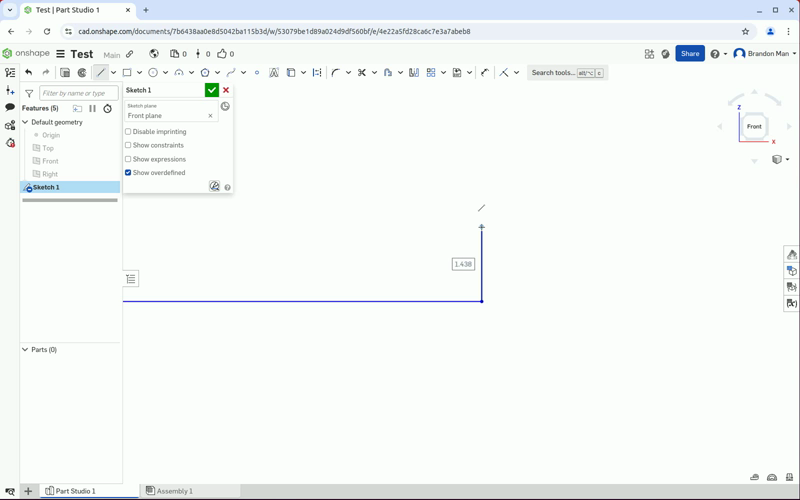
scroll(-6)
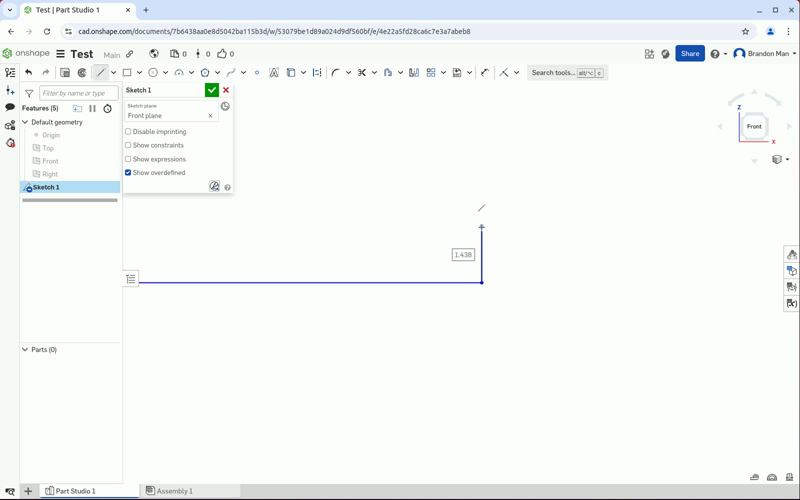
scroll(-6)
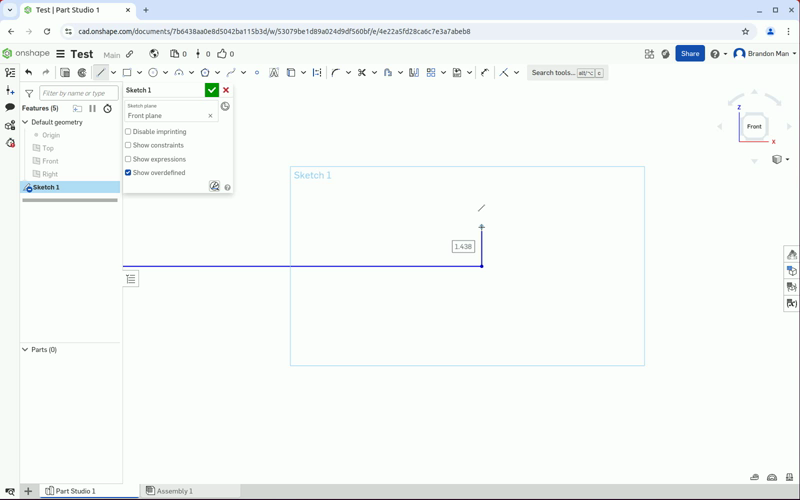
scroll(-6)
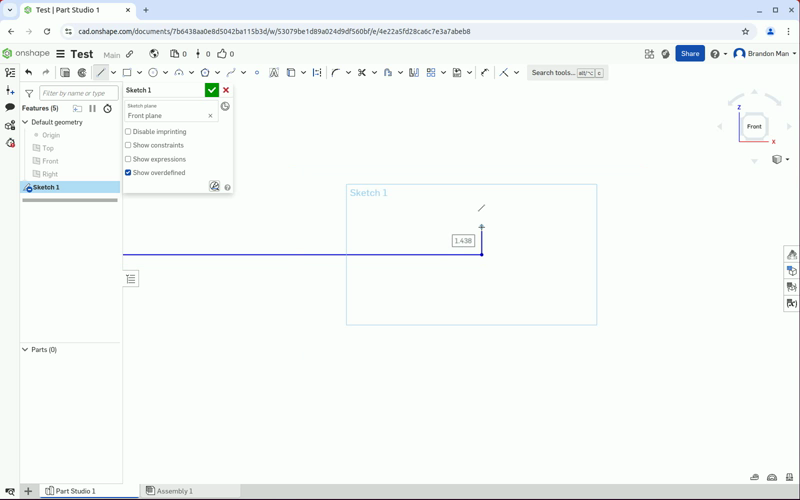
scroll(-6)
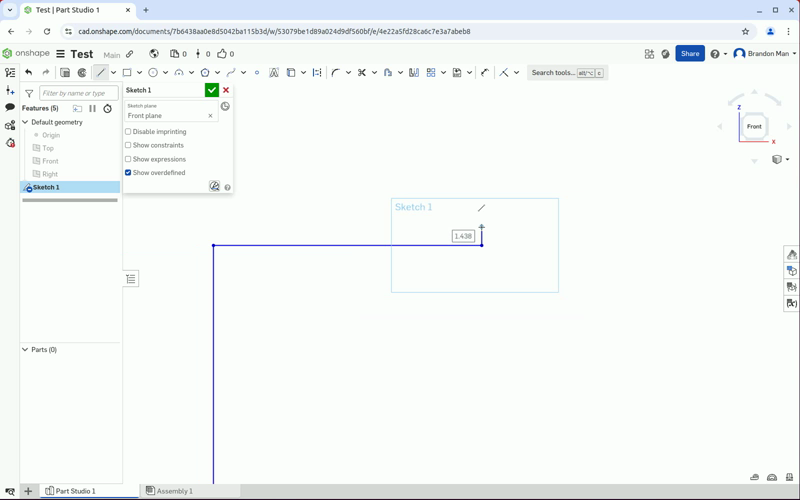
scroll(-6)
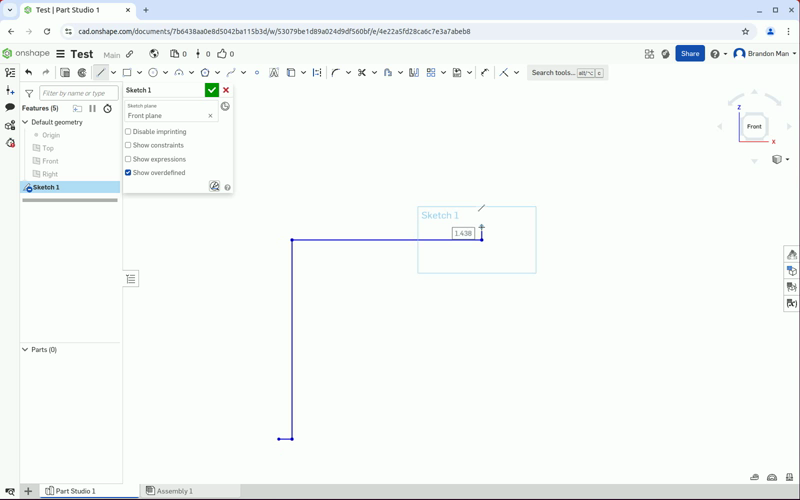
scroll(-6)
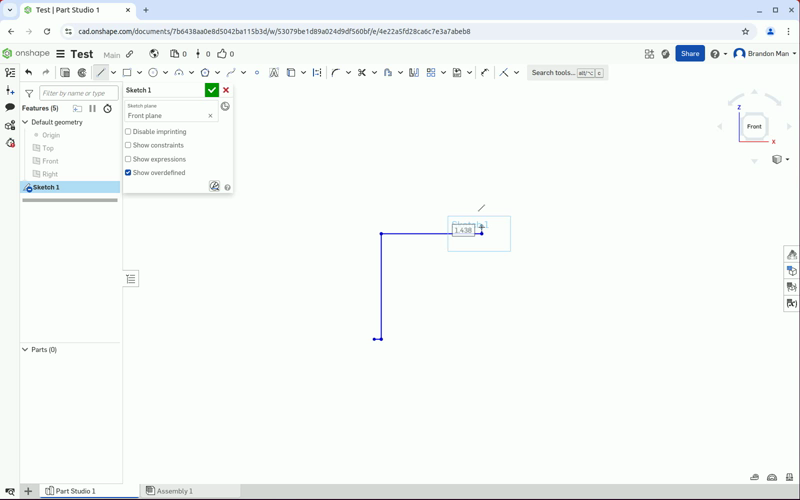
key_up(shift)
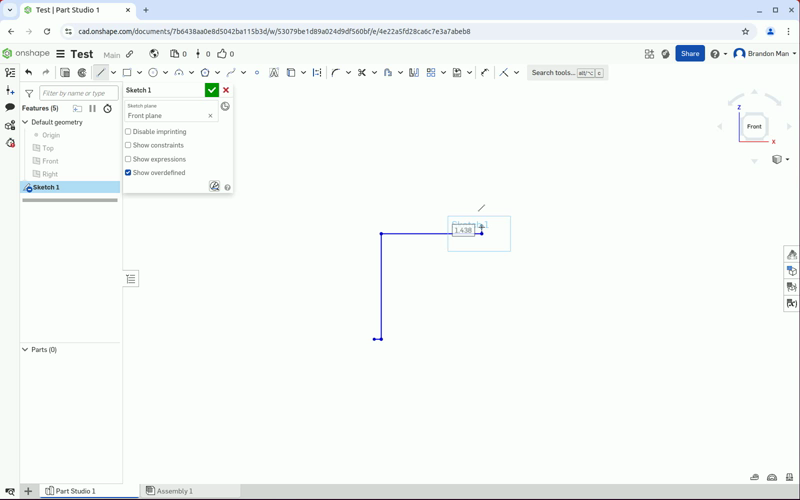
key_down(shift)
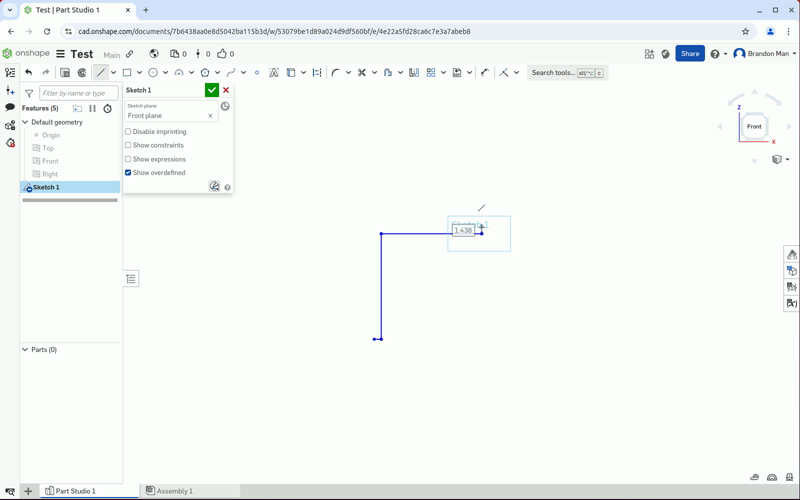
mouse_move(374, 226)
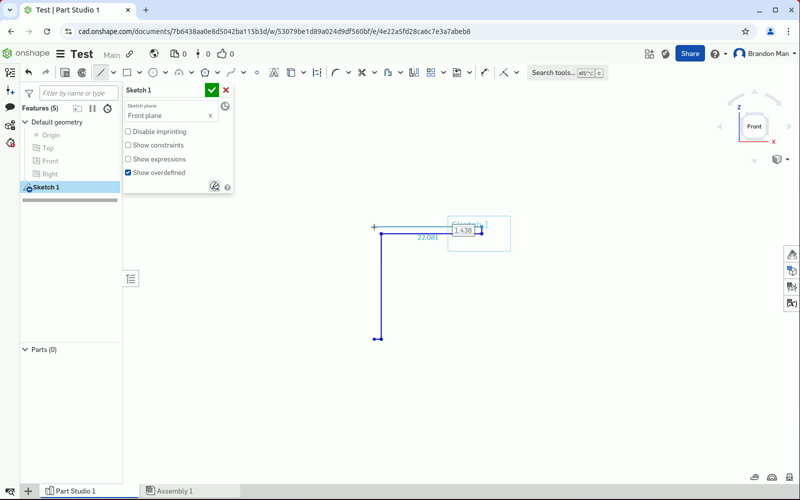
click(374, 226)
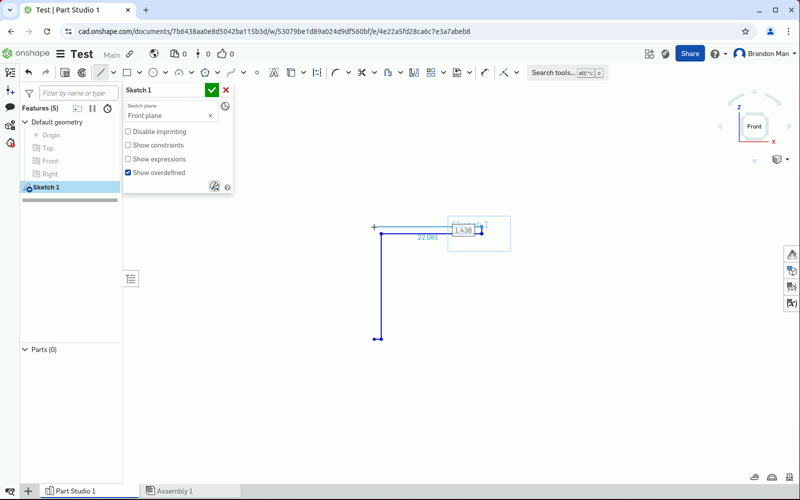
key_up(shift)
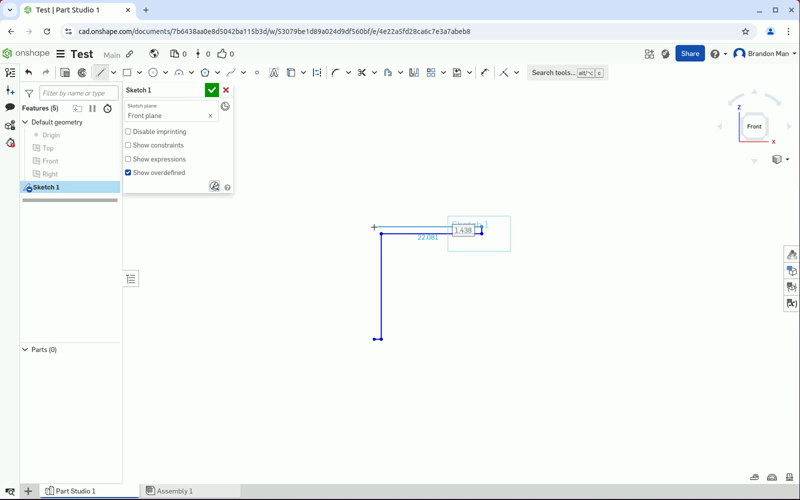
key_down(shift)
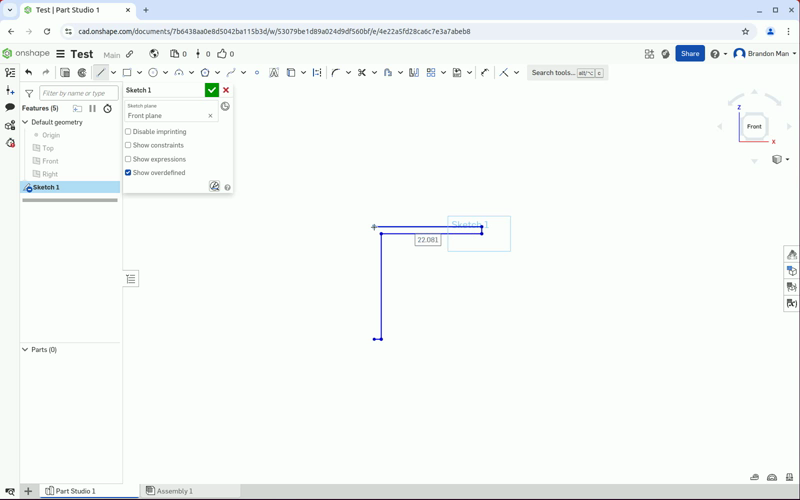
mouse_move(374, 339)
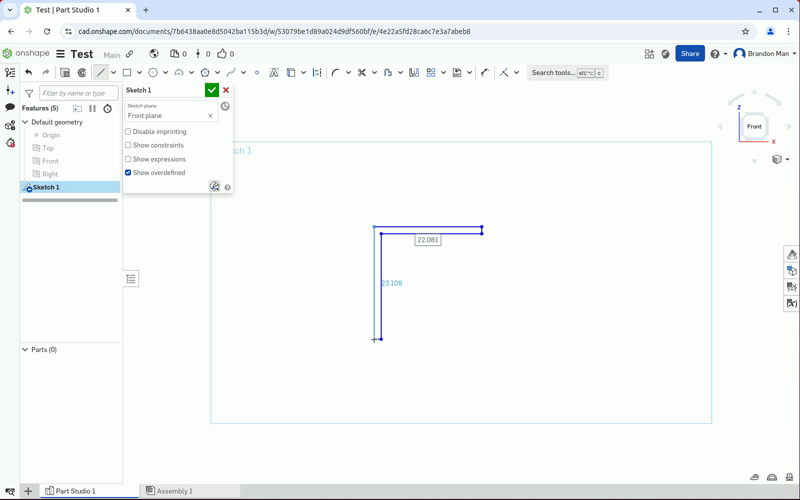
key_up(shift)
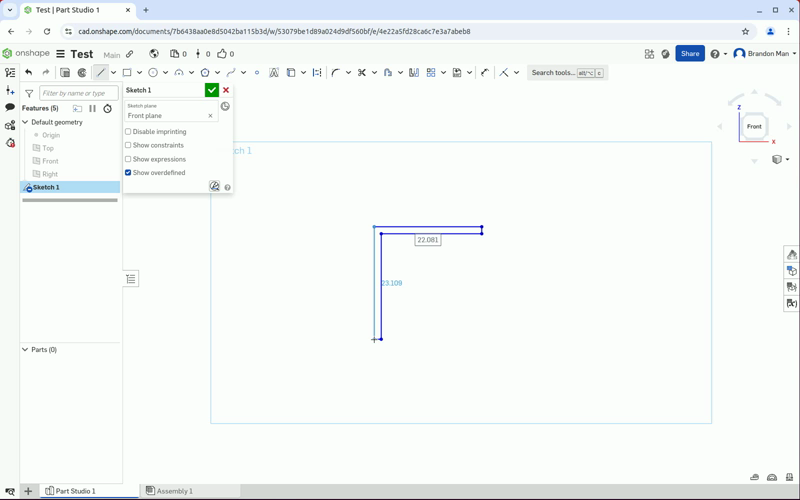
click(374, 339)
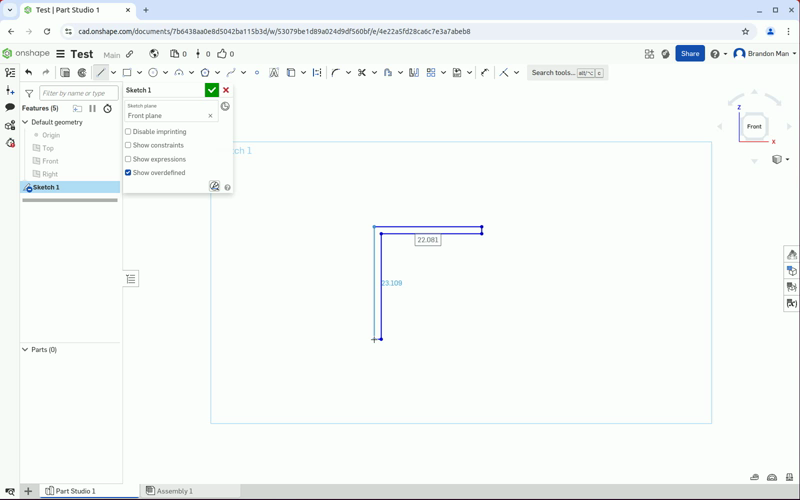
key(esc)
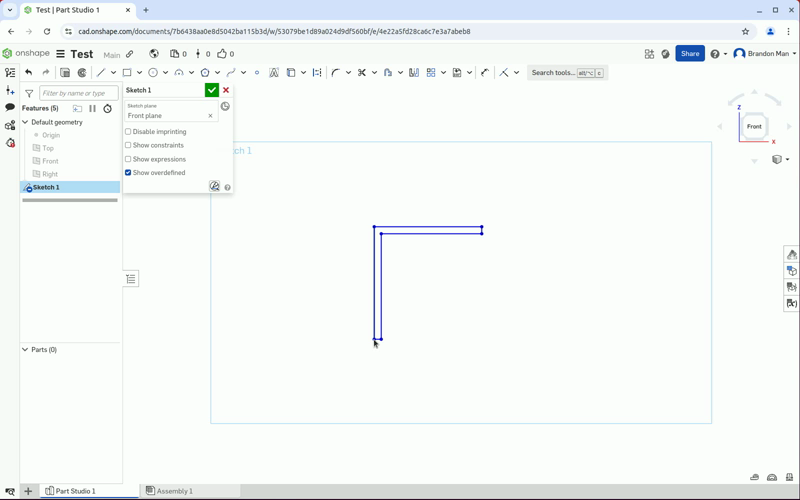
mouse_move(478, 228)
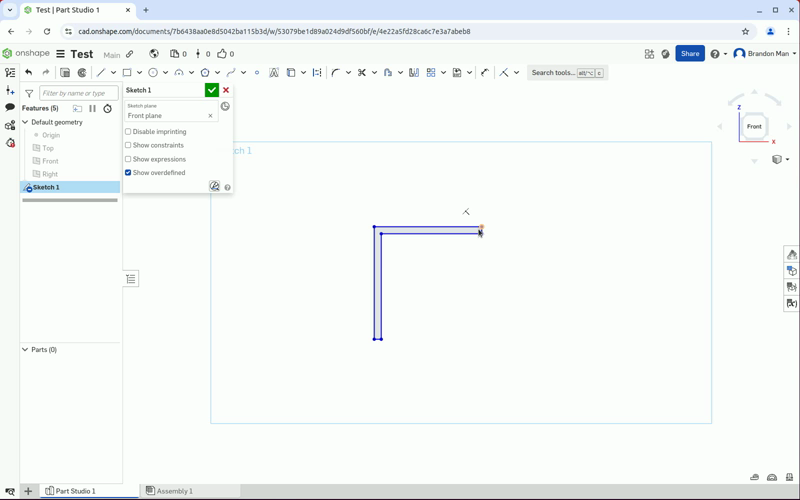
scroll(6)
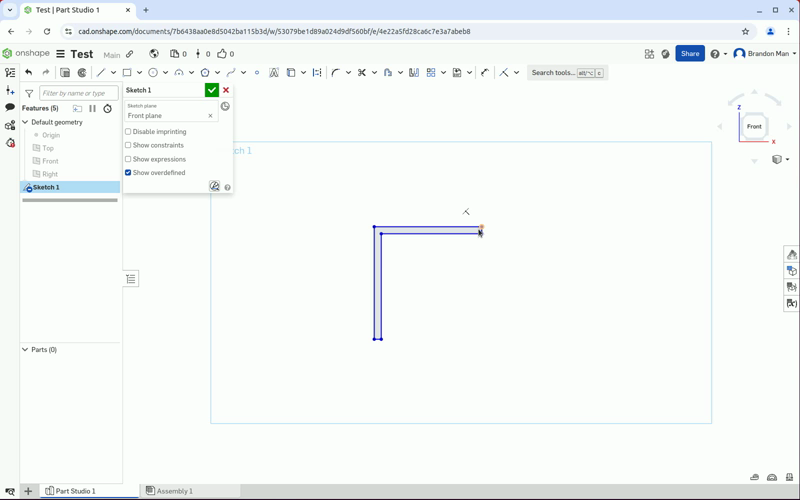
scroll(6)
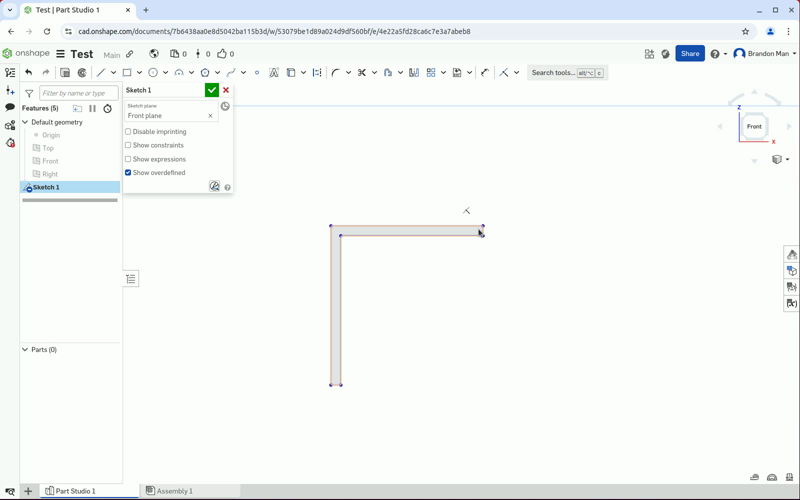
scroll(6)
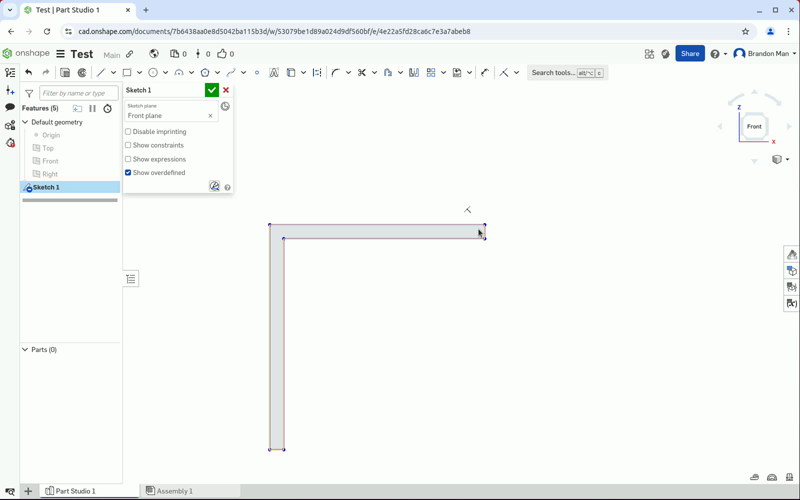
scroll(6)
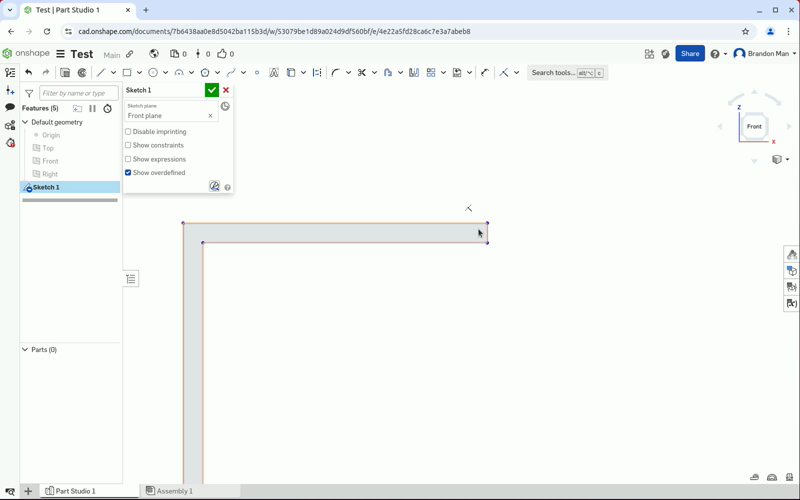
scroll(6)
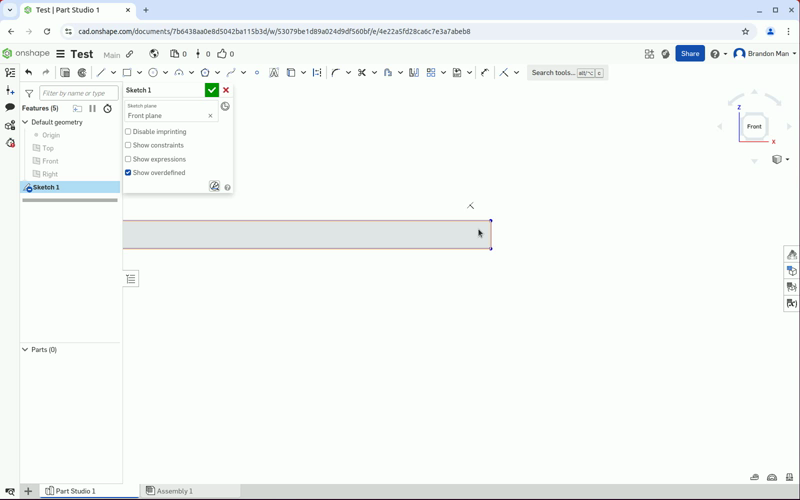
scroll(6)
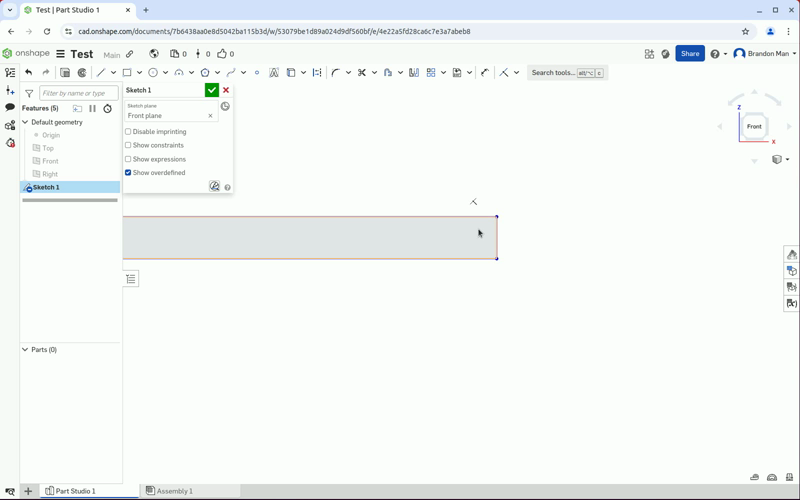
scroll(6)
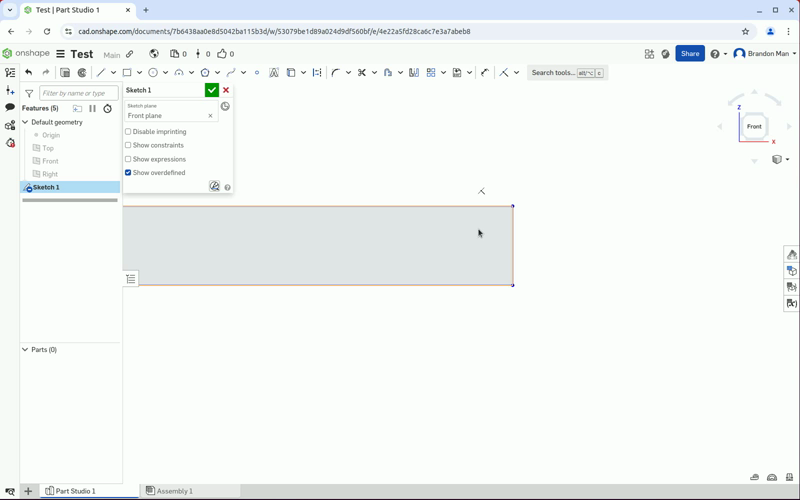
click(478, 228)
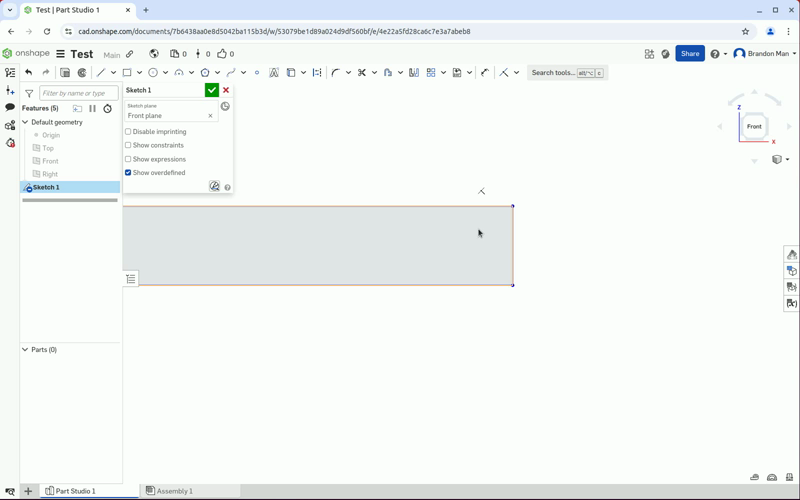
scroll(-6)
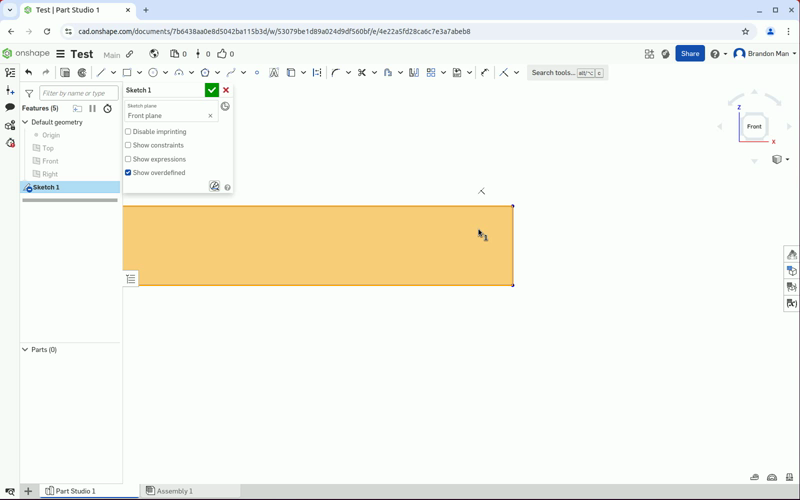
scroll(-6)
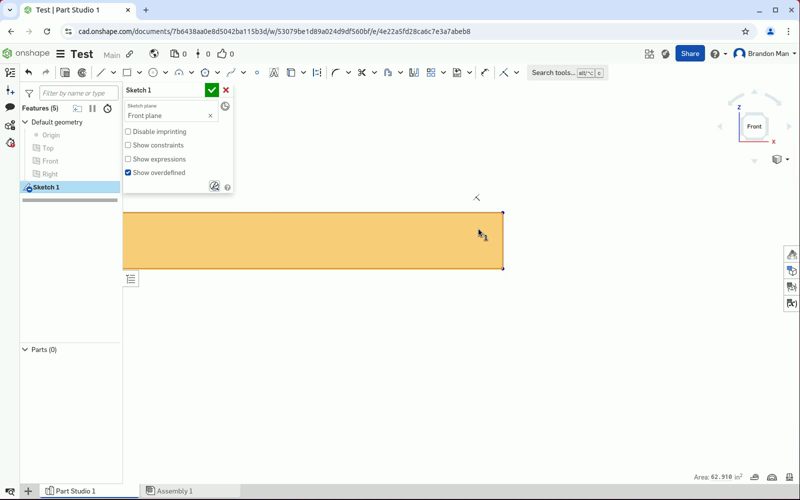
scroll(-6)
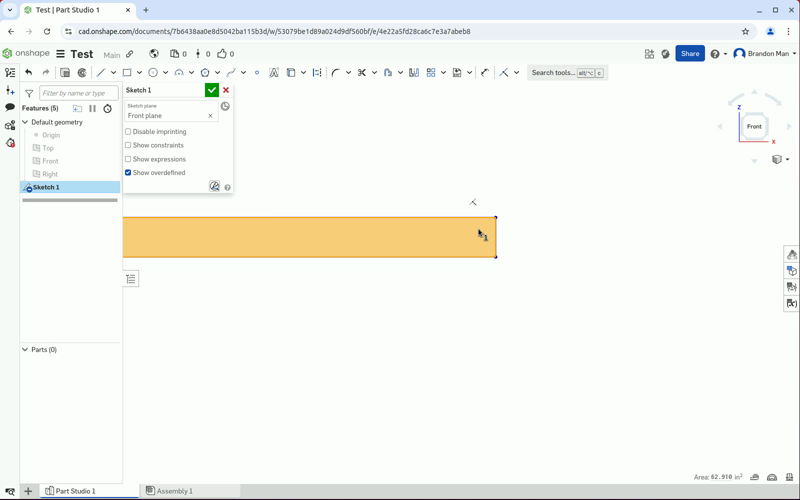
scroll(-6)
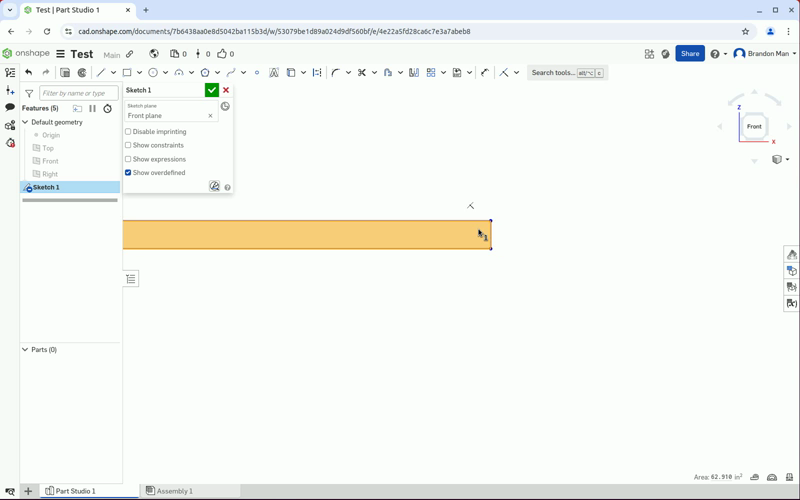
scroll(-6)
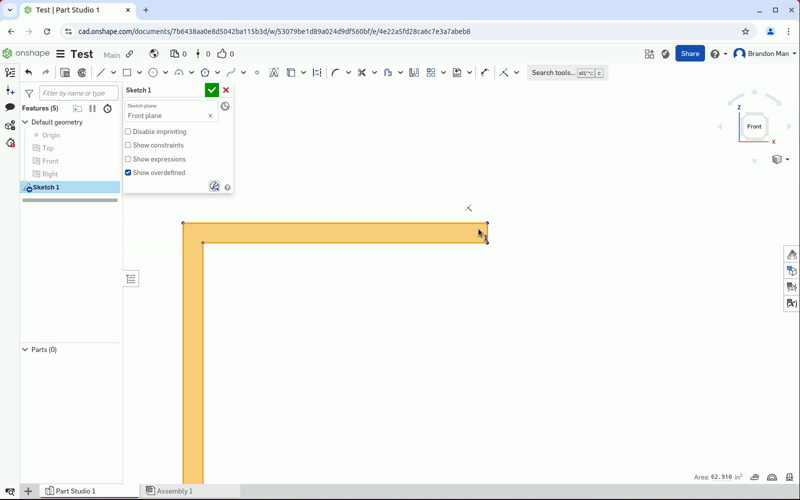
scroll(-6)
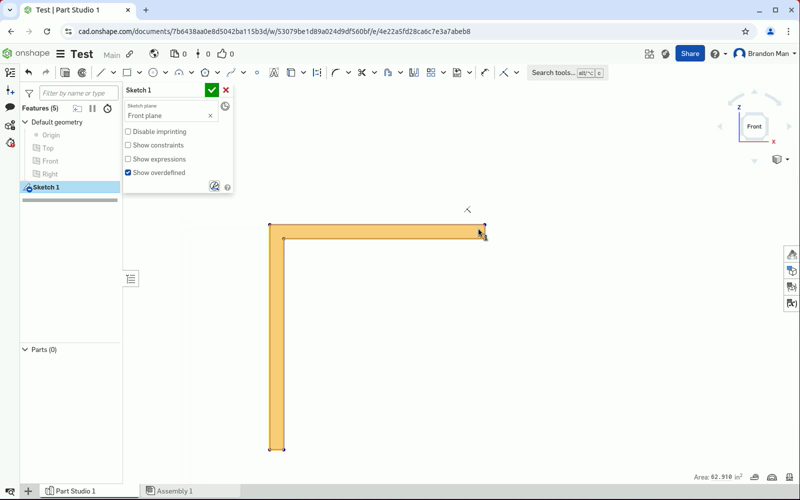
scroll(-6)
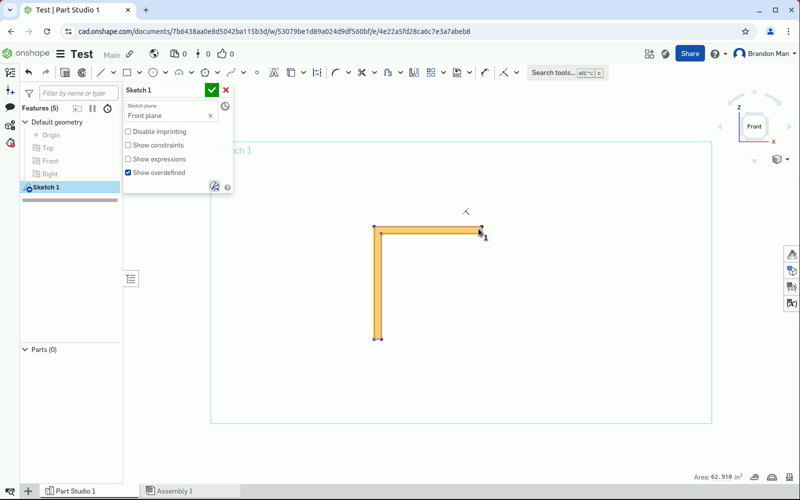
mouse_move(73, 352)
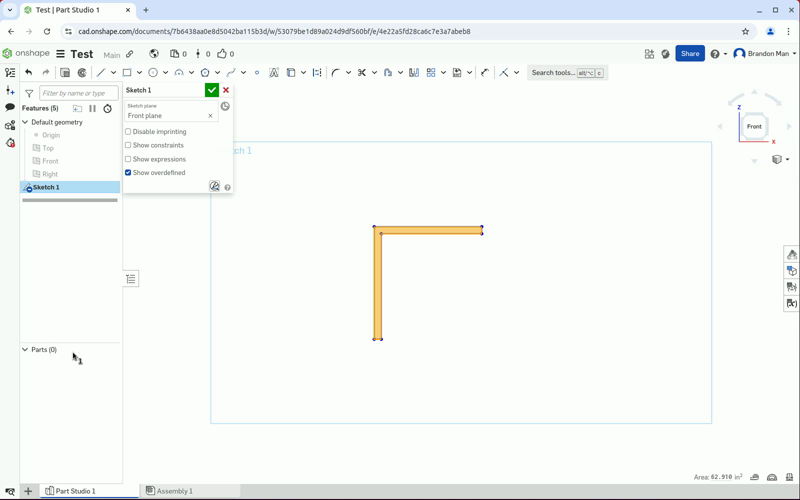
key(shift+y)
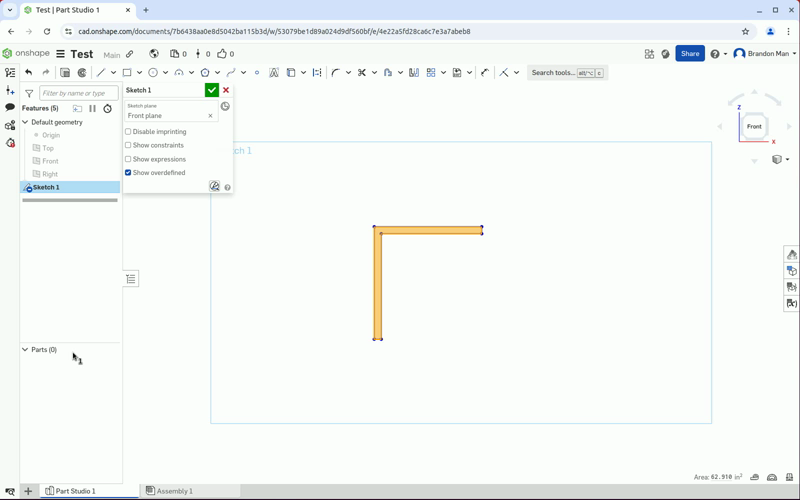
key(shift+e)
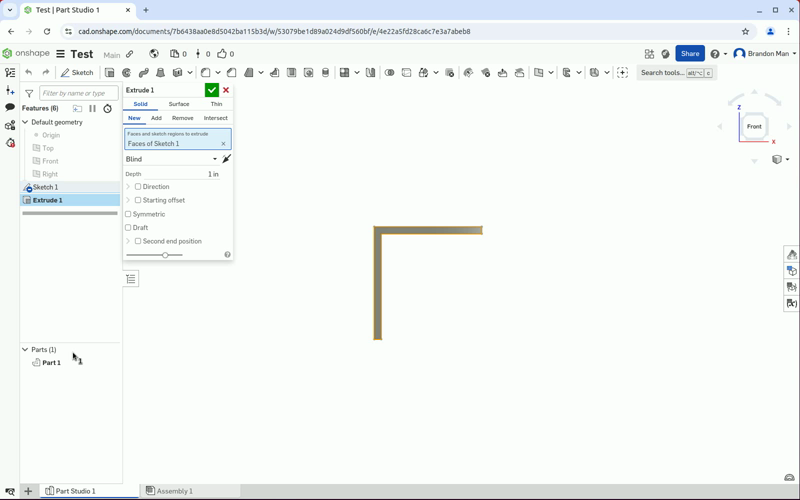
mouse_move(143, 106)
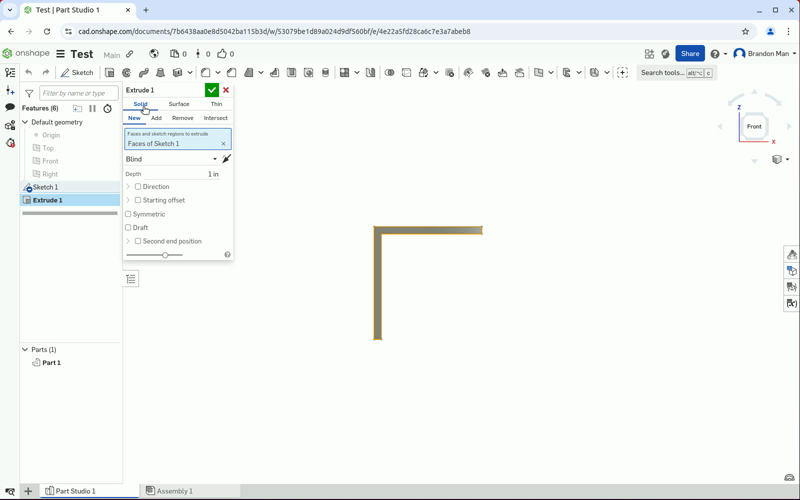
click(143, 106)
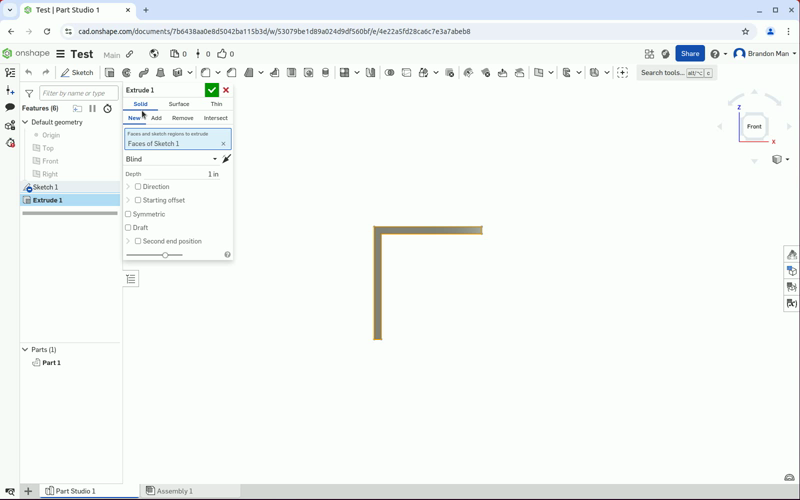
mouse_move(137, 120)
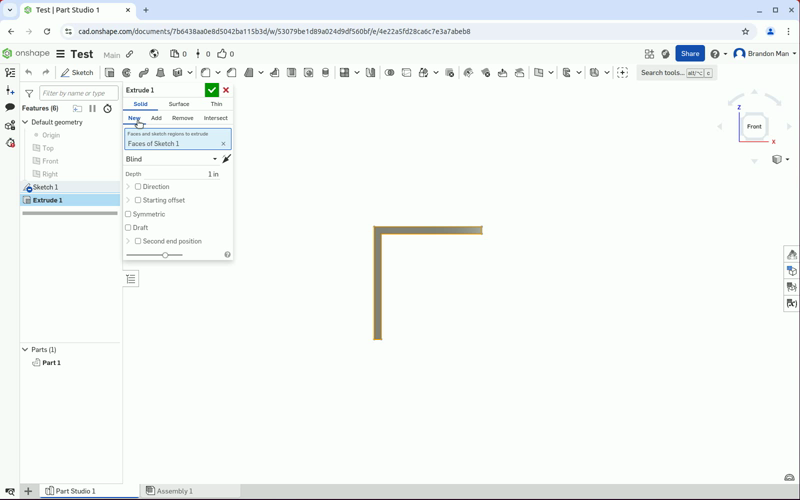
click(137, 120)
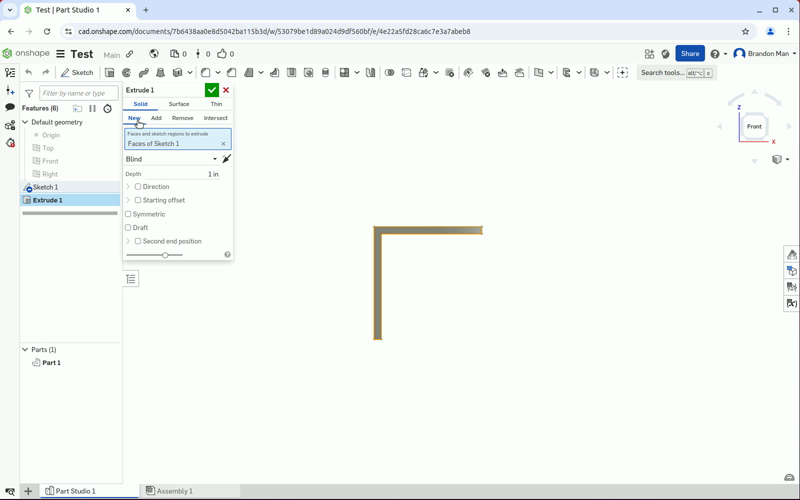
key(tab, 4)
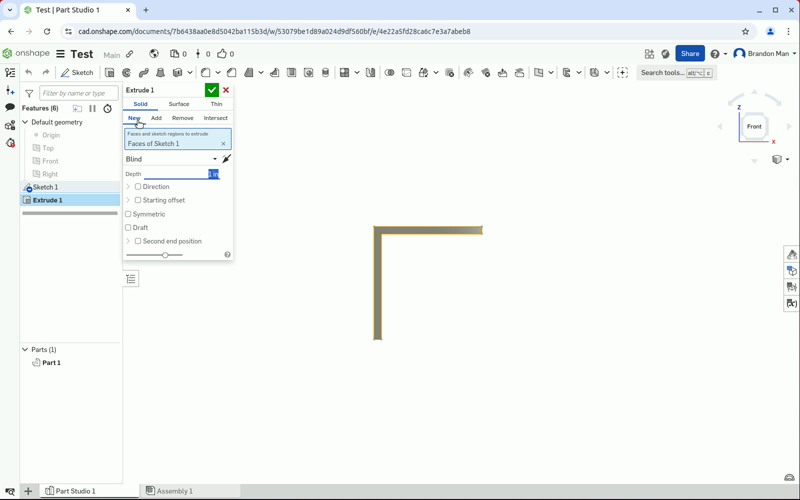
text(23.108)
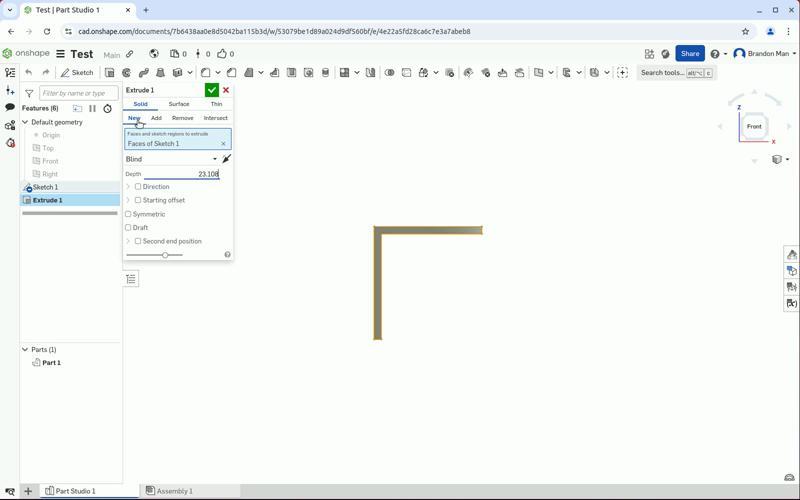
key(enter)
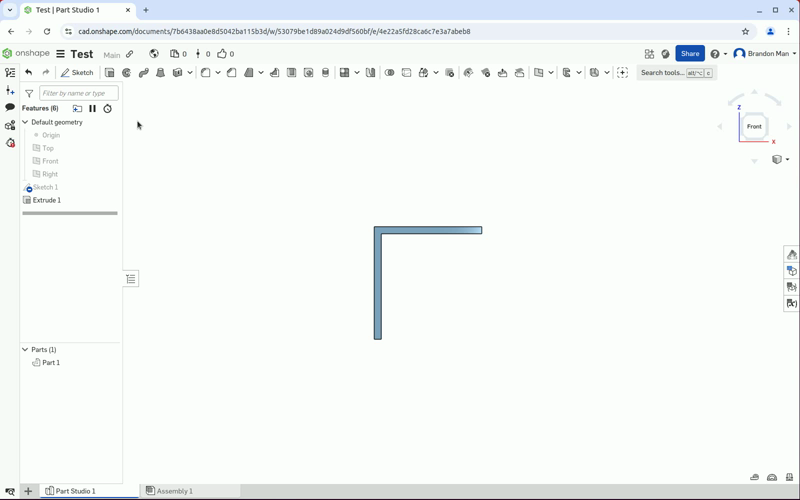
key(shift+h)
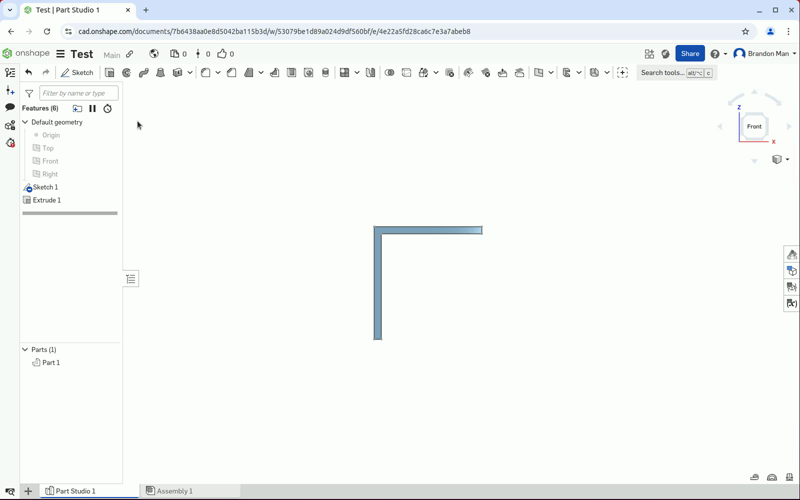
key(shift+h)
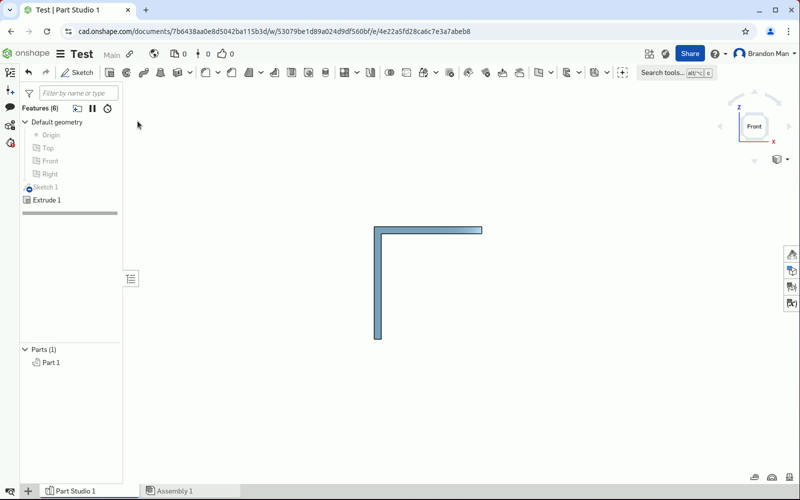
mouse_move(73, 189)
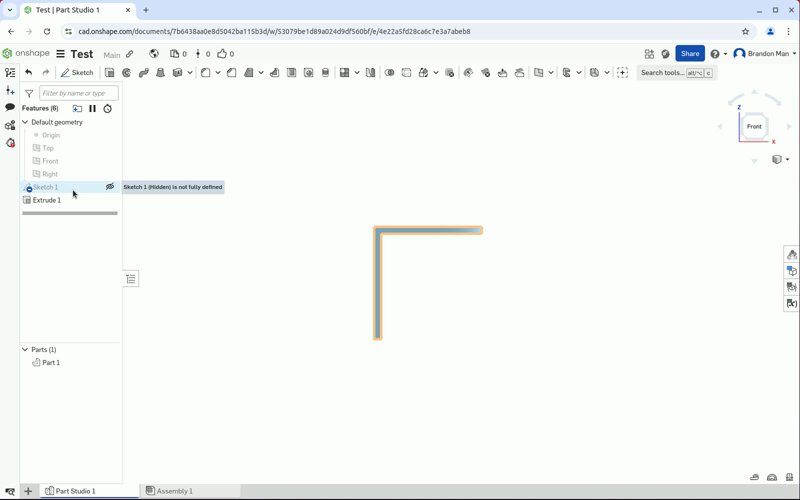
click(73, 189)
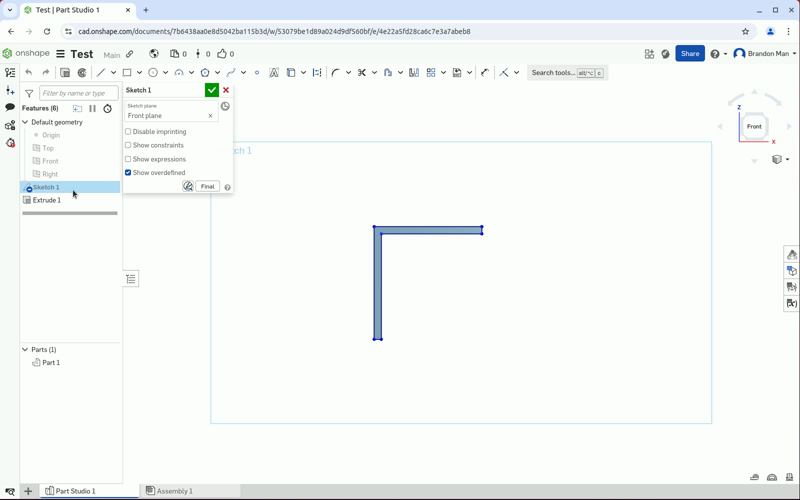
mouse_move(229, 92)
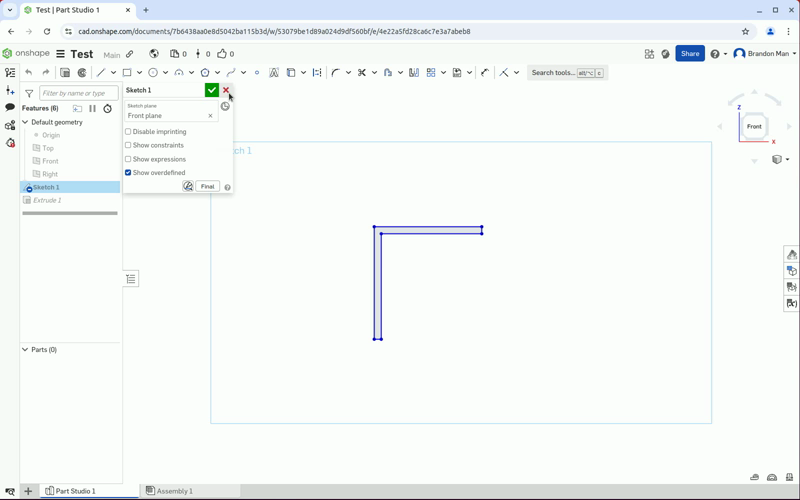
click(229, 92)
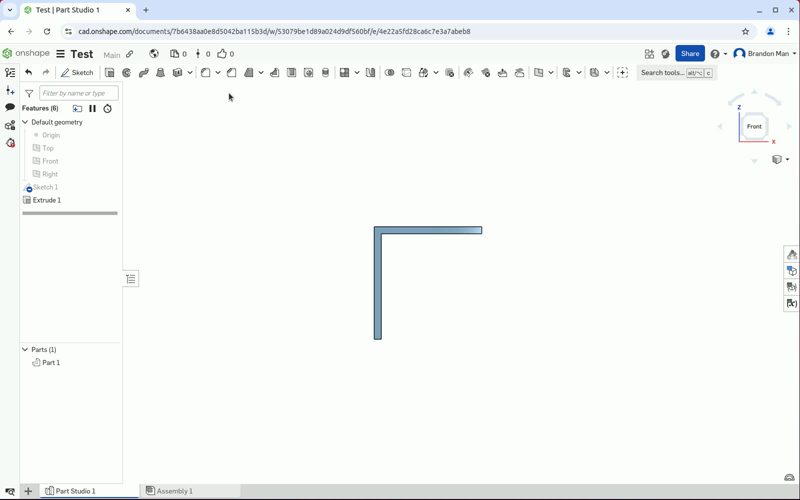
mouse_move(73, 352)
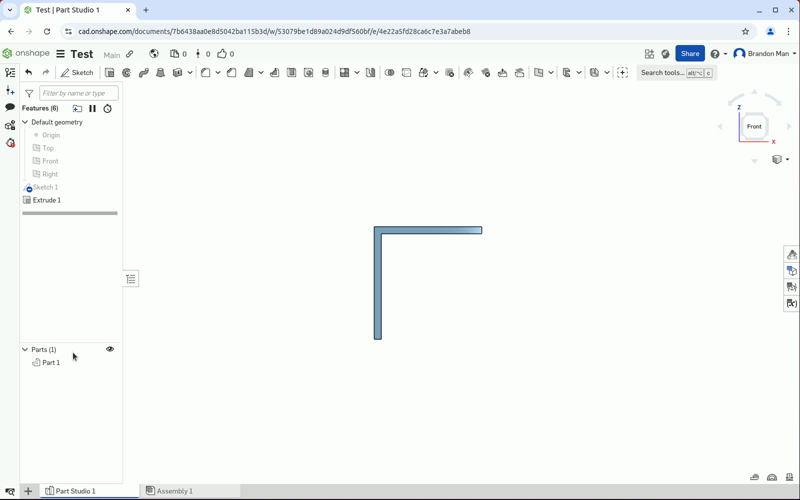
key(y)
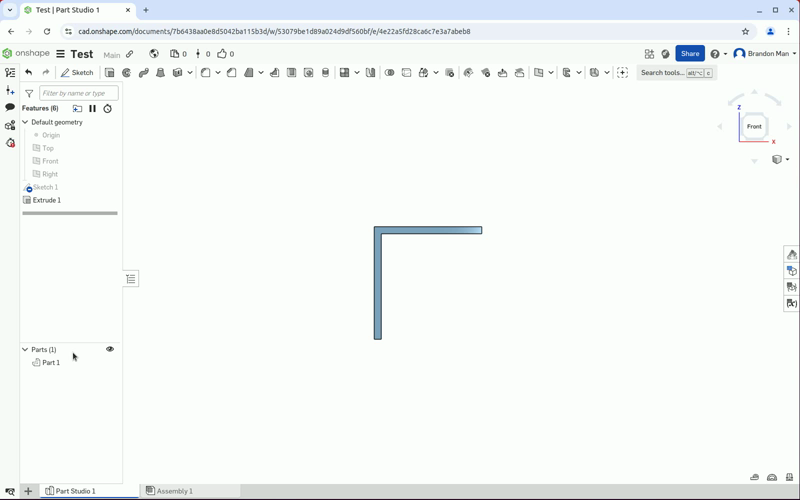
key(shift+p)
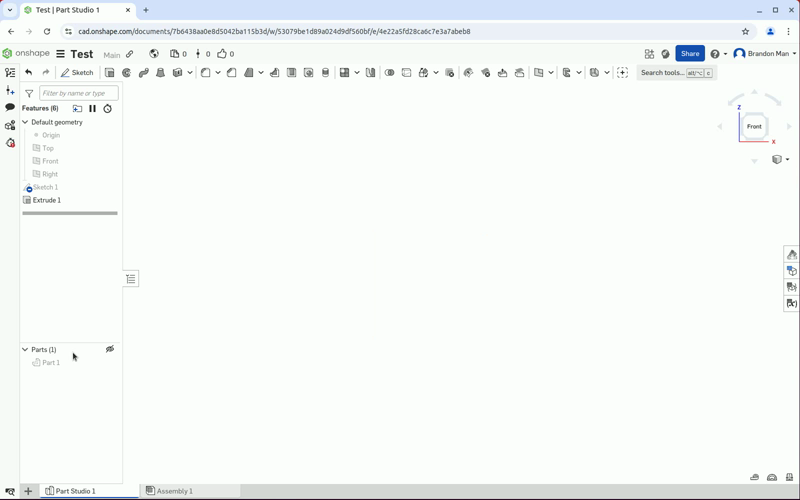
key(space)
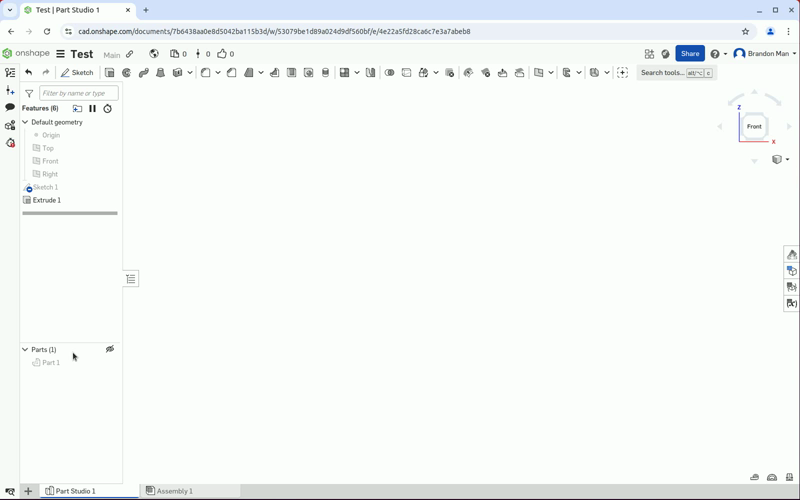
key_down(shift)
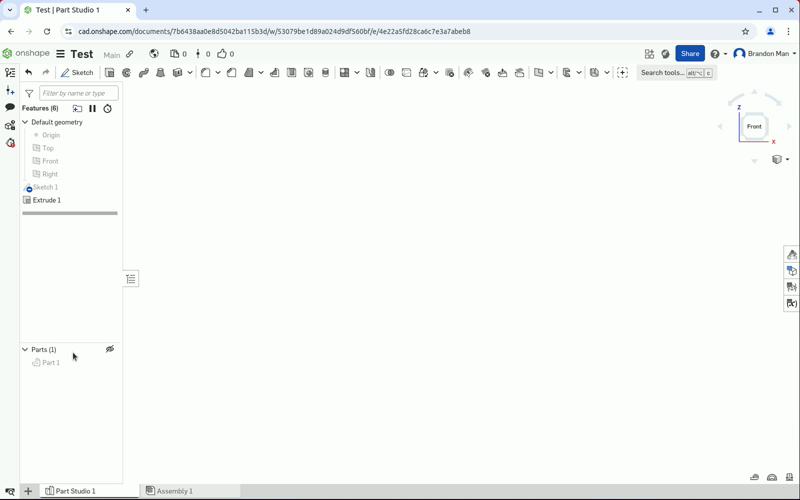
key(down)
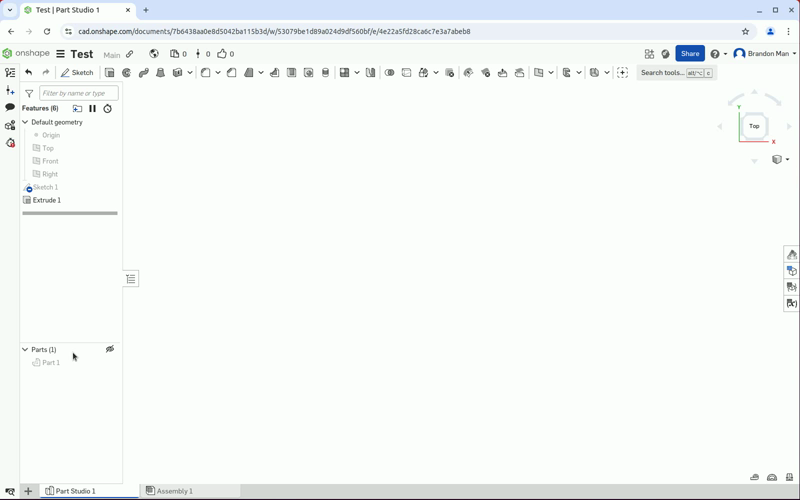
key_up(shift)
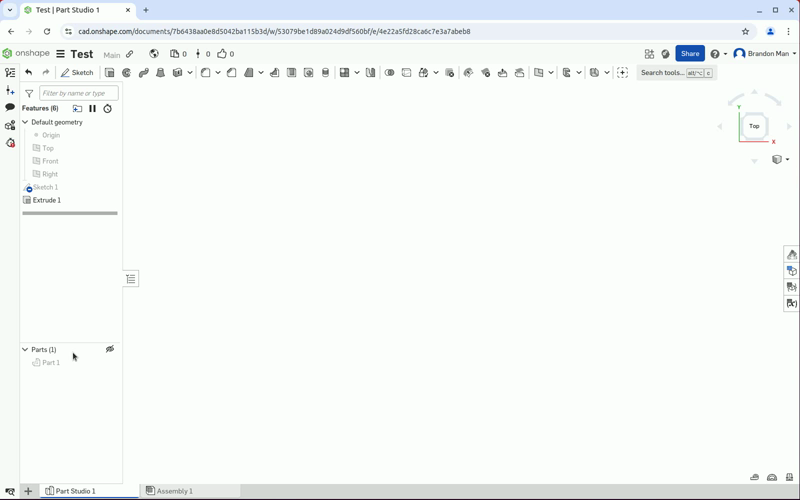
mouse_move(73, 352)
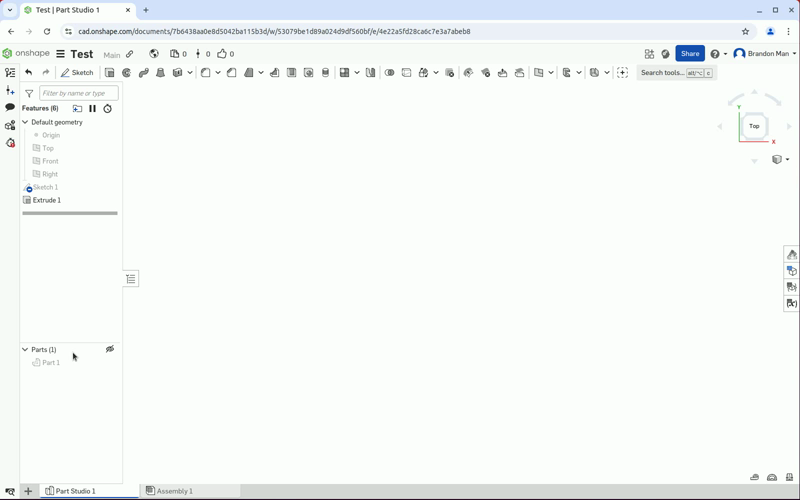
key(shift+y)
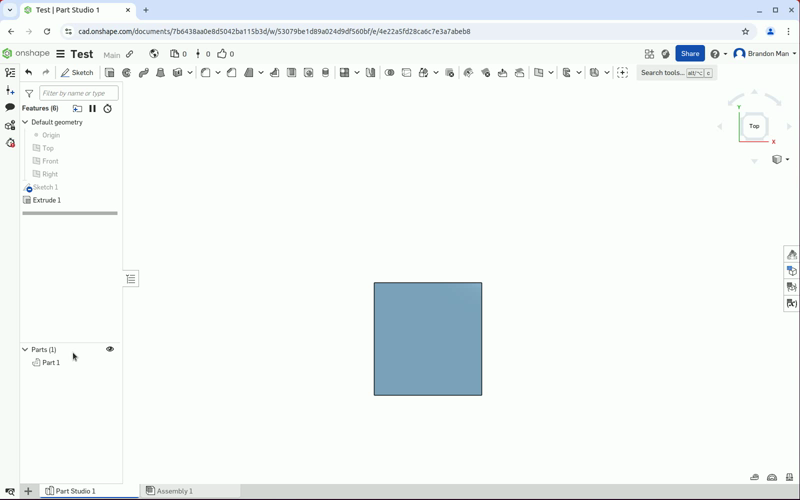
mouse_move(541, 75)
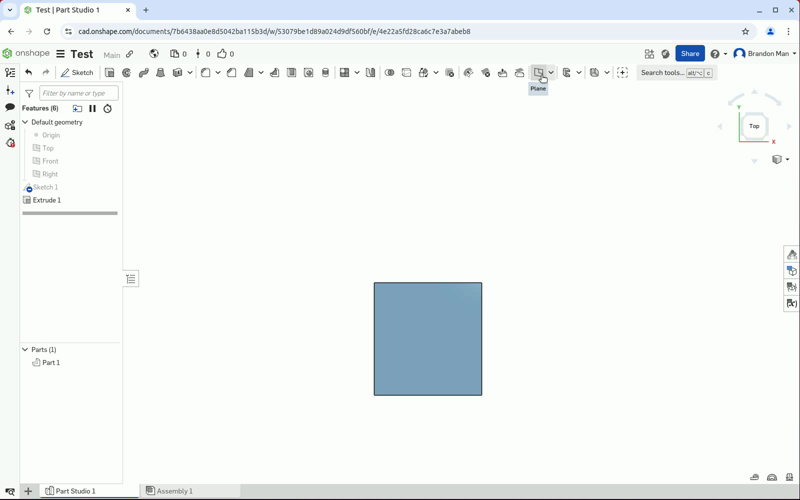
click(541, 75)
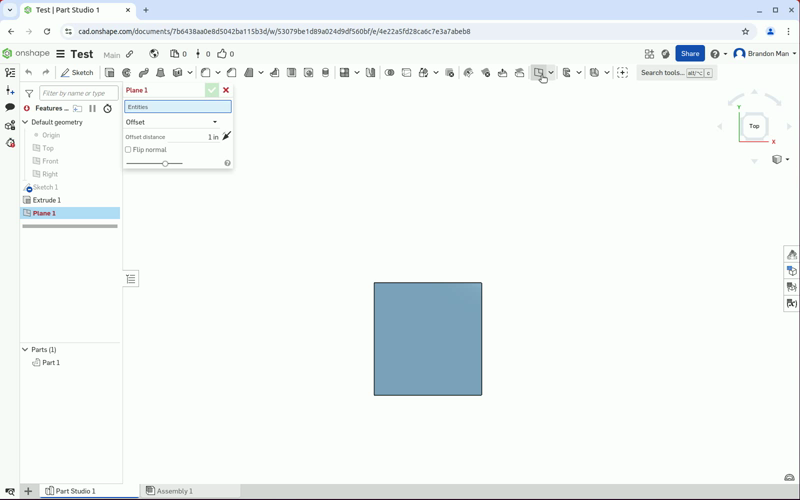
mouse_move(73, 150)
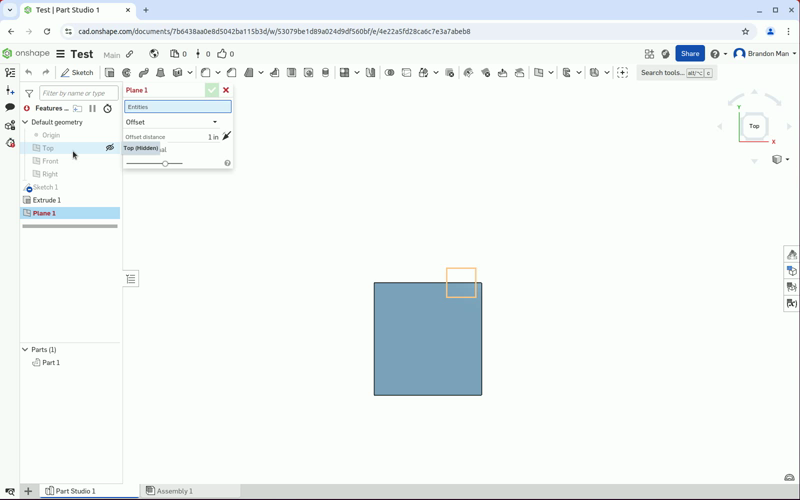
click(73, 150)
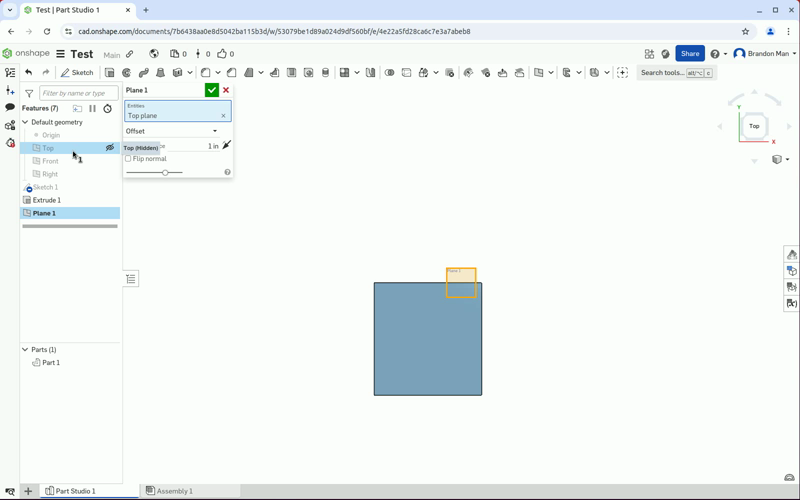
key(tab, 2)
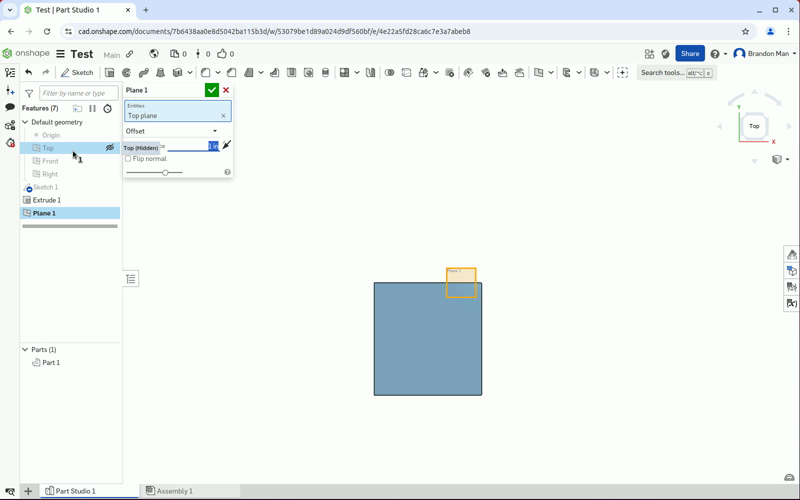
text(11.554)
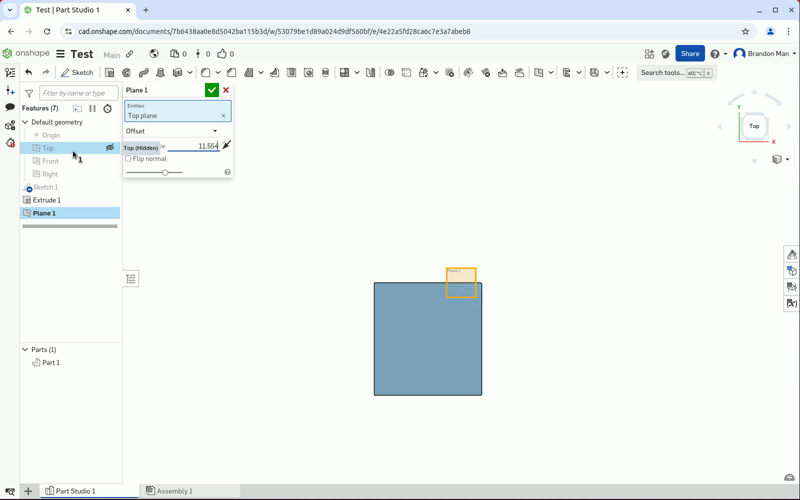
key(enter, 2)
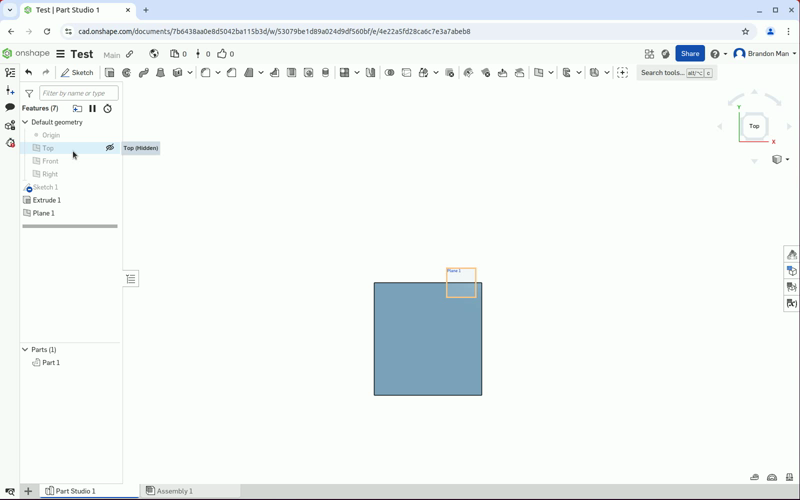
key(shift+s)
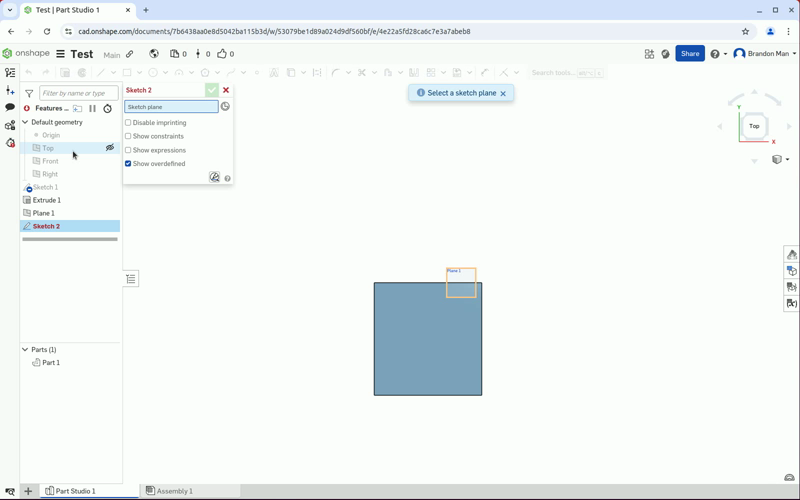
mouse_move(73, 215)
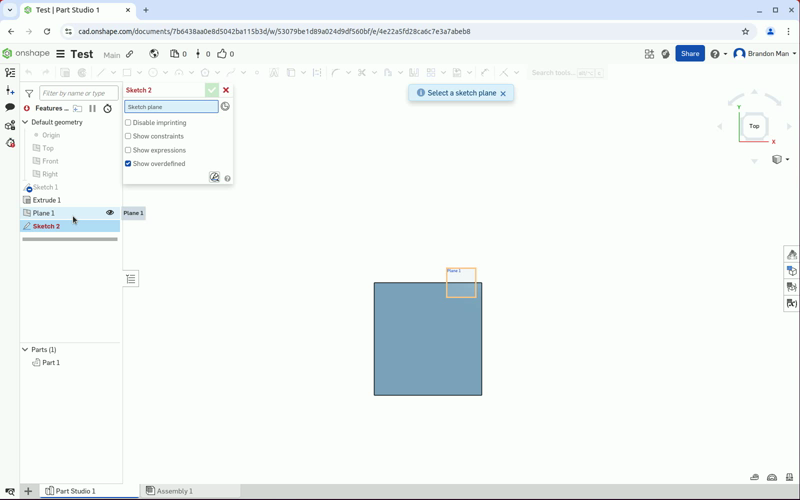
click(73, 215)
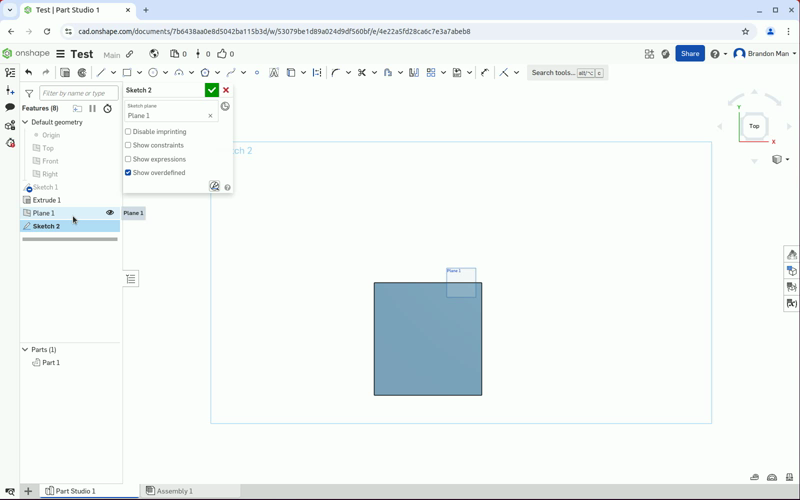
mouse_move(73, 352)
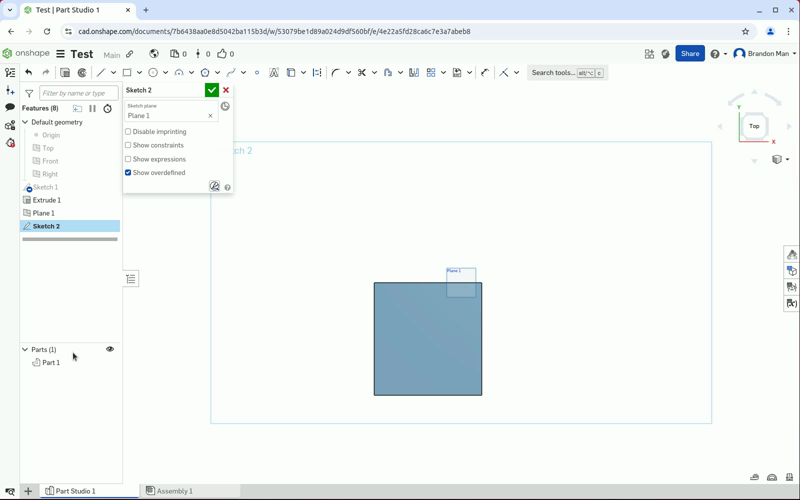
key(y)
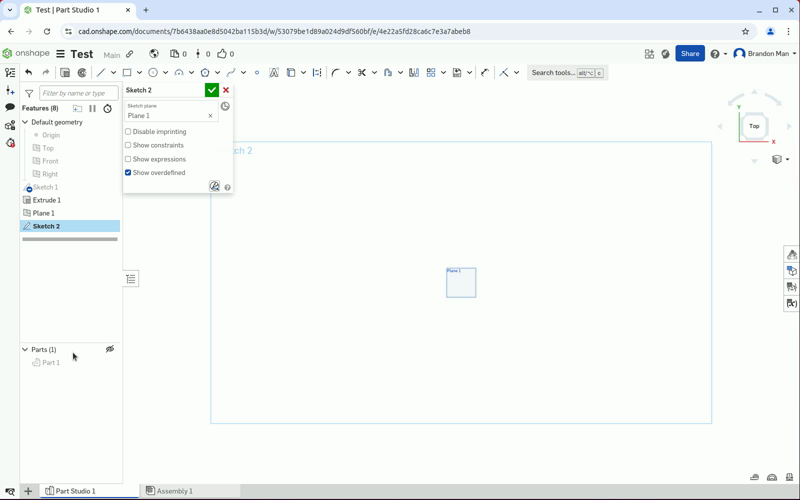
key(c)
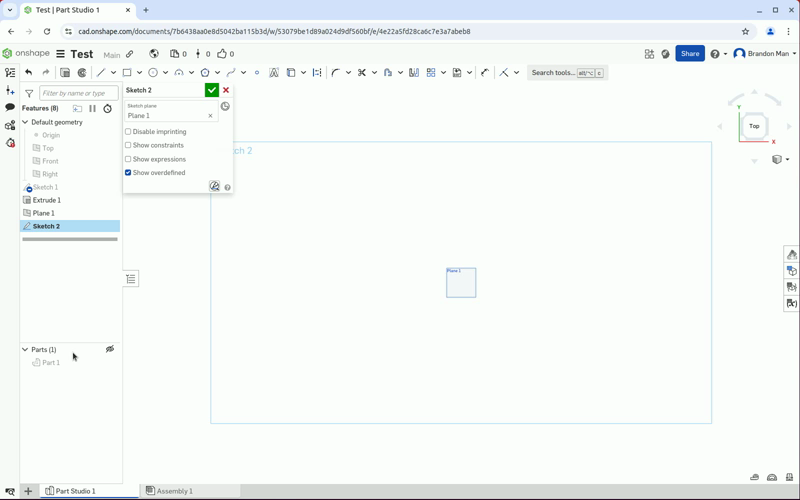
key_down(shift)
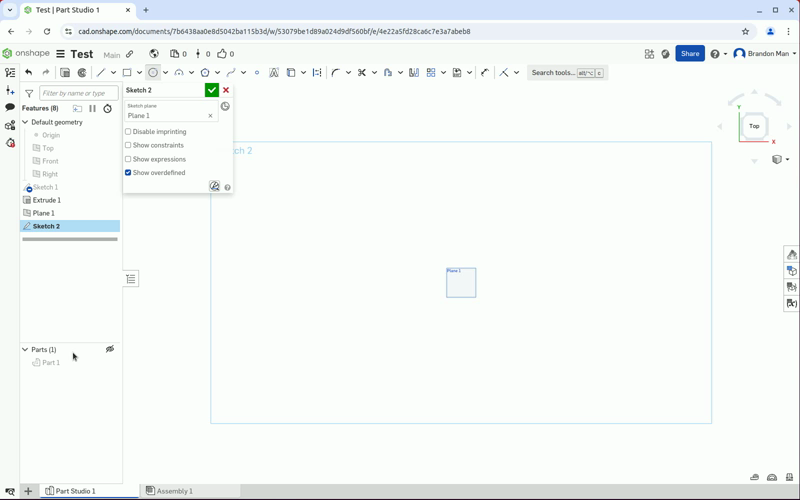
mouse_move(420, 373)
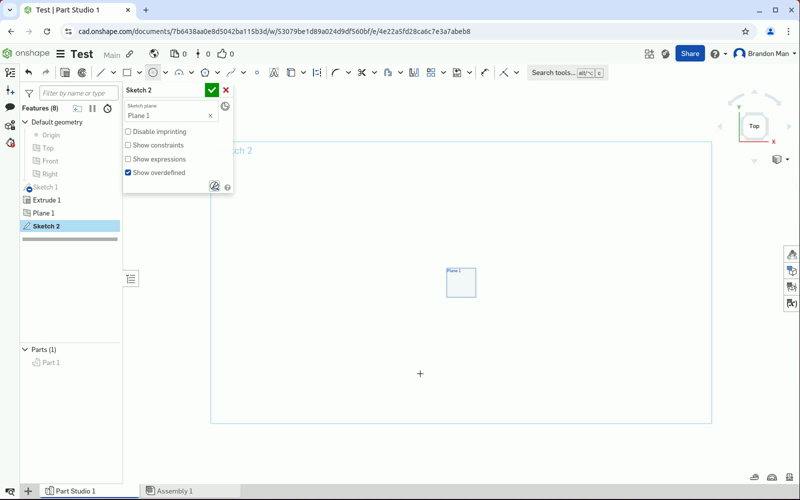
click(420, 373)
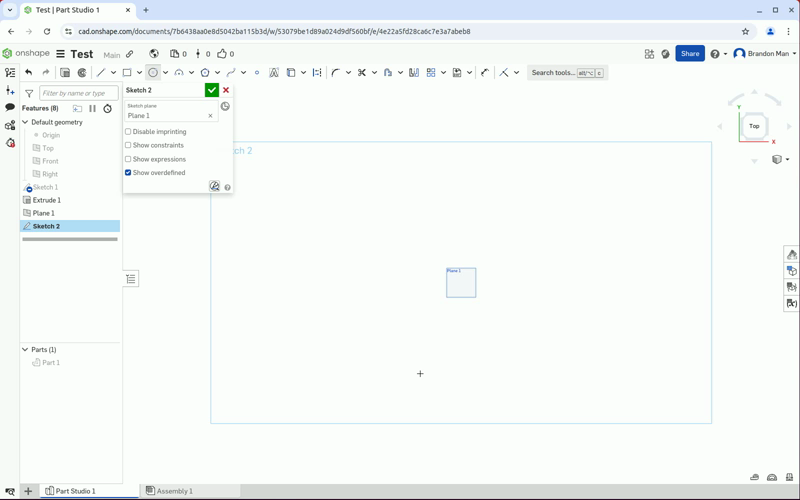
key_up(shift)
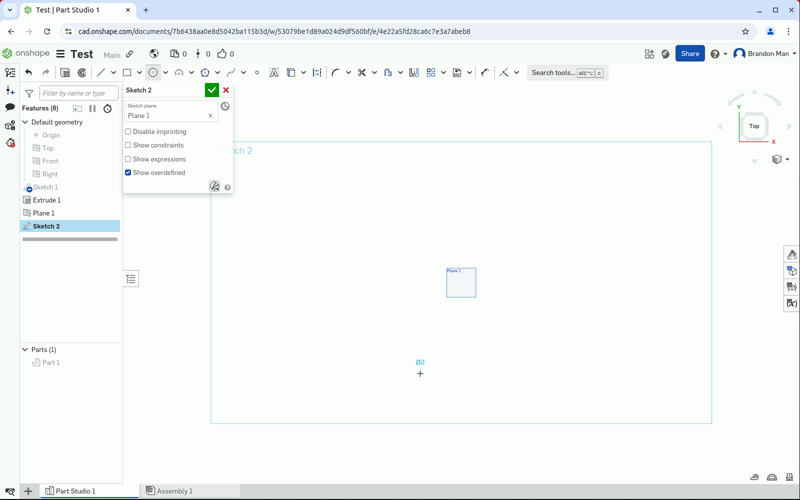
mouse_move(426, 373)
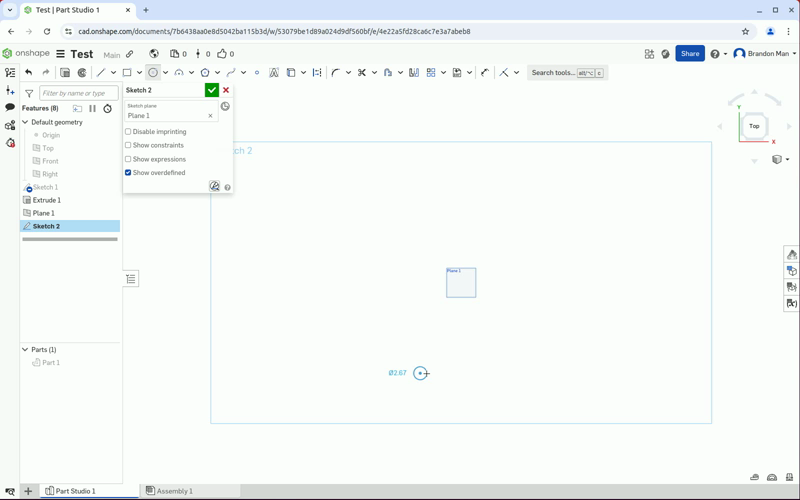
click(426, 373)
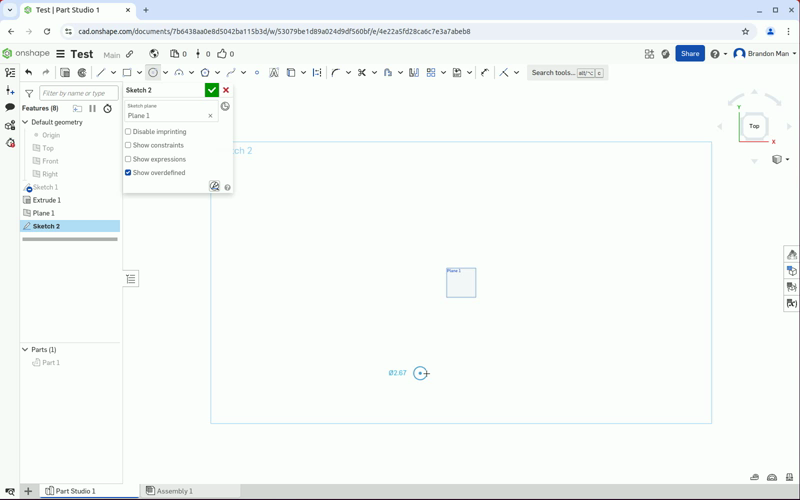
key(esc)
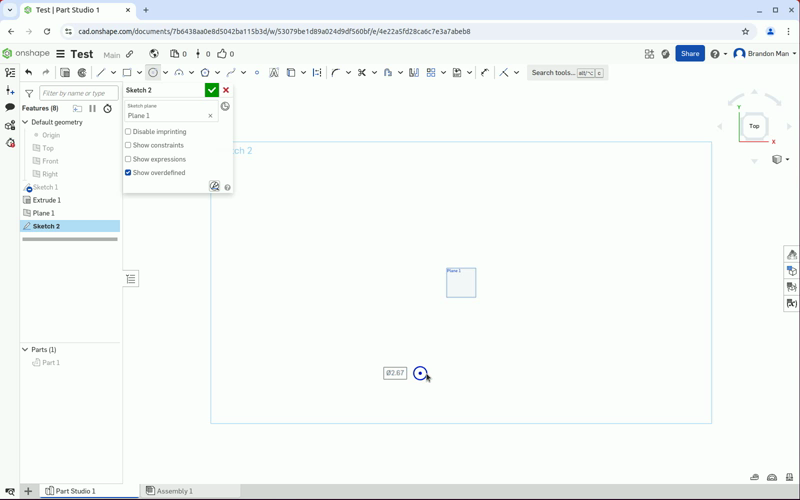
mouse_move(420, 374)
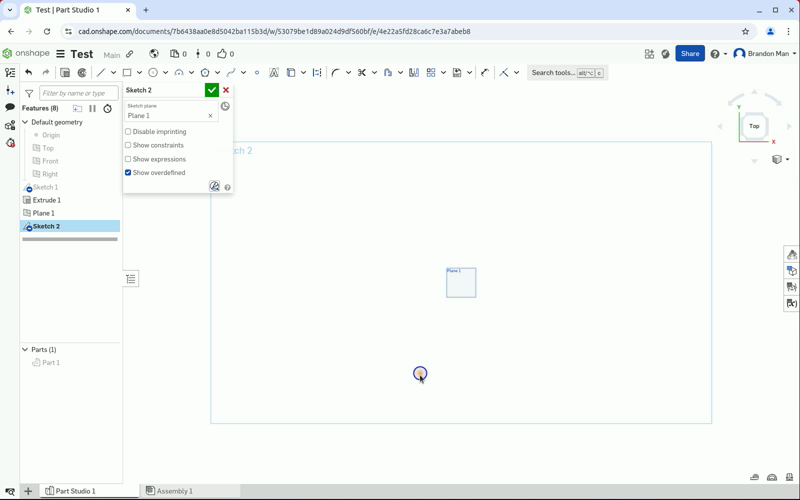
scroll(6)
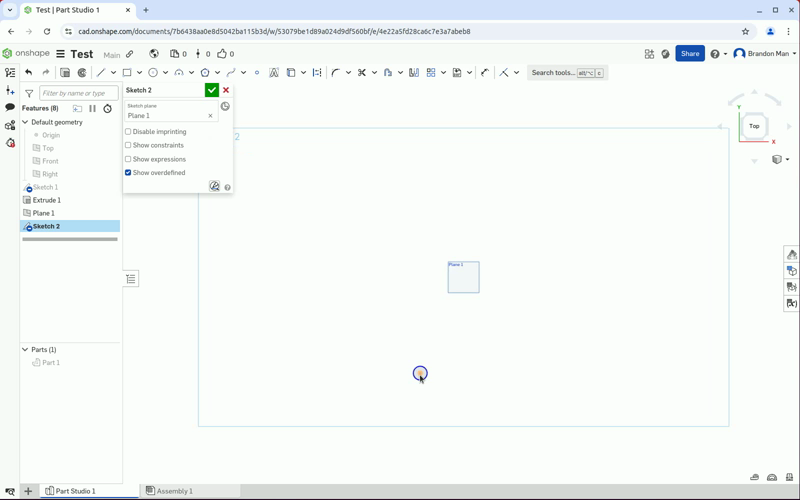
scroll(6)
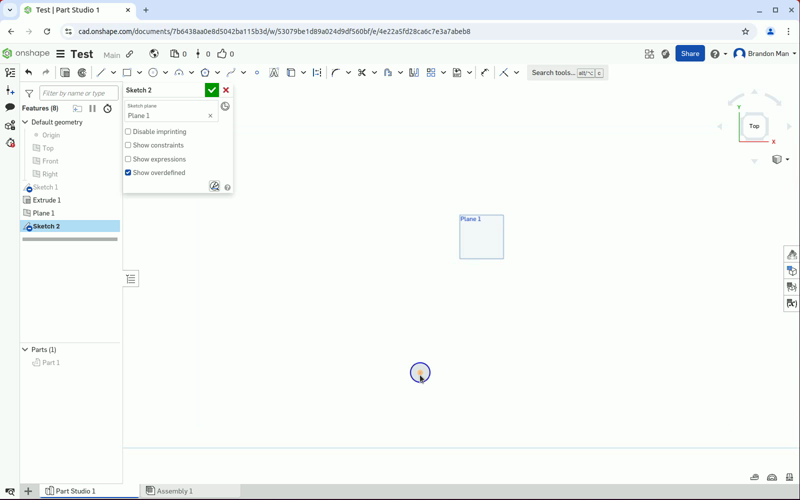
scroll(6)
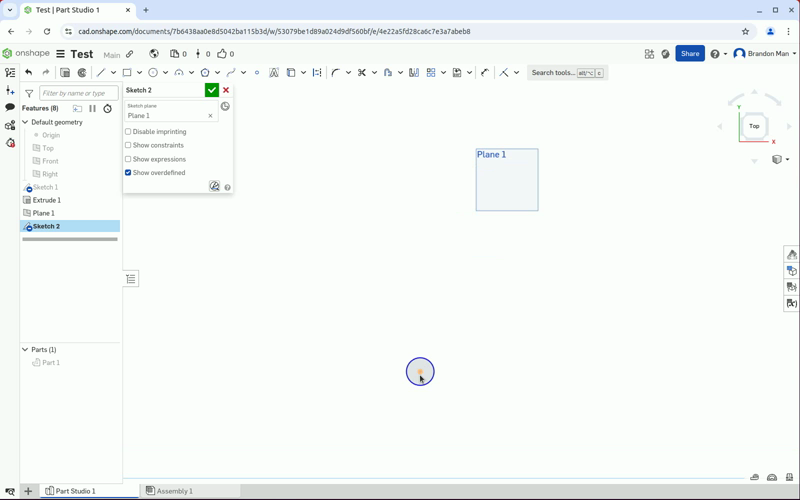
scroll(6)
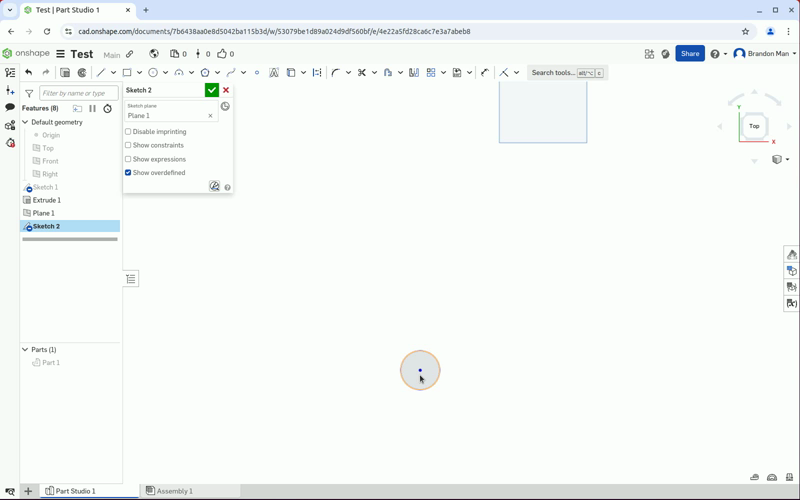
scroll(6)
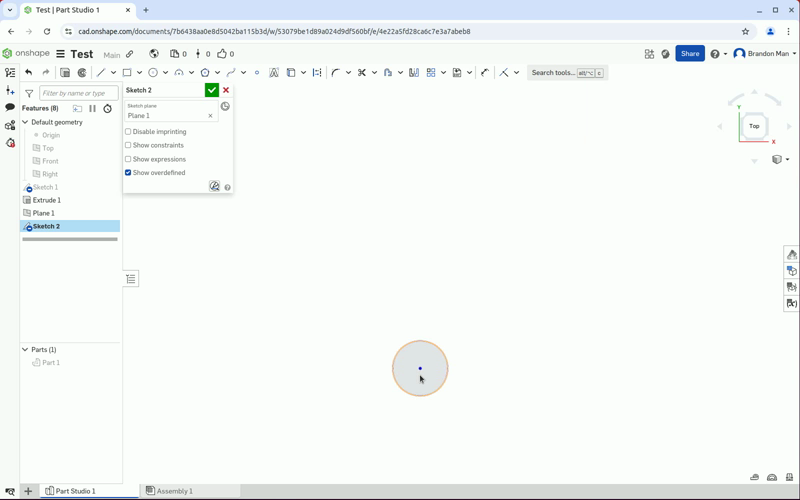
scroll(6)
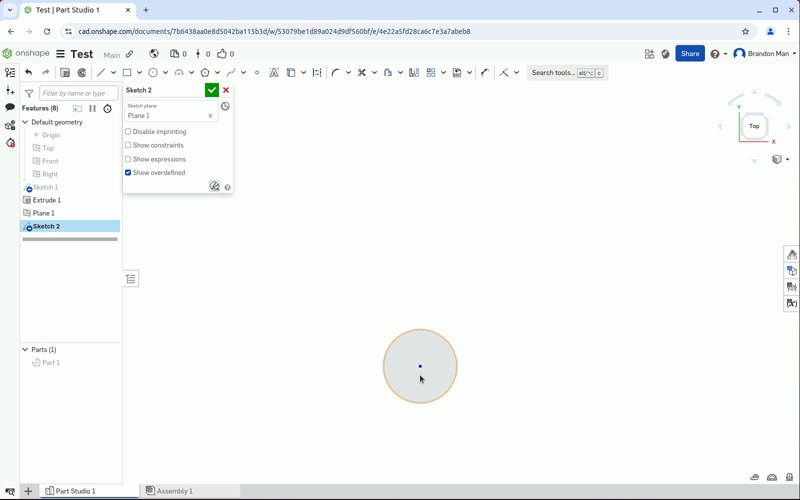
scroll(6)
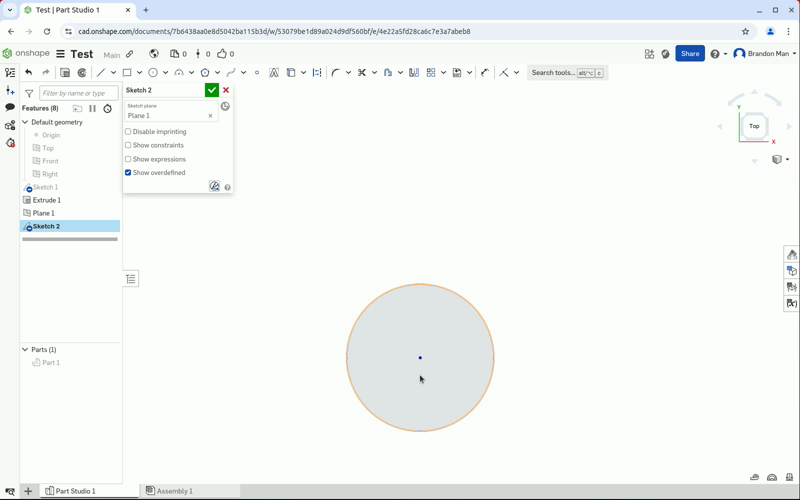
click(420, 374)
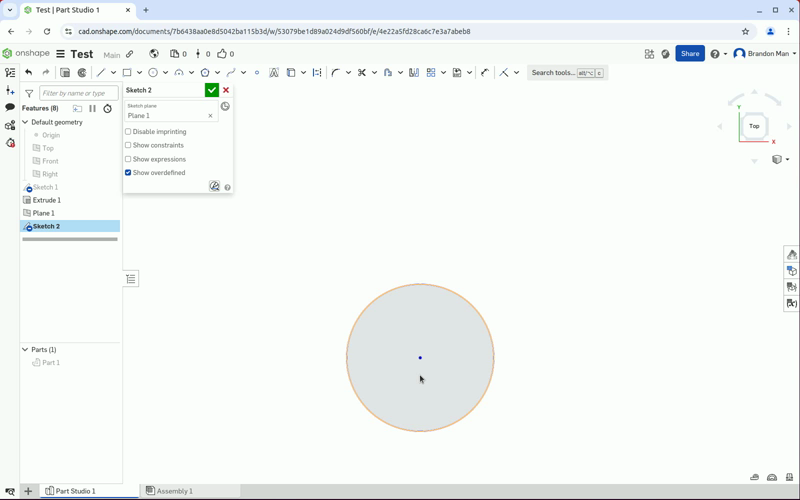
scroll(-6)
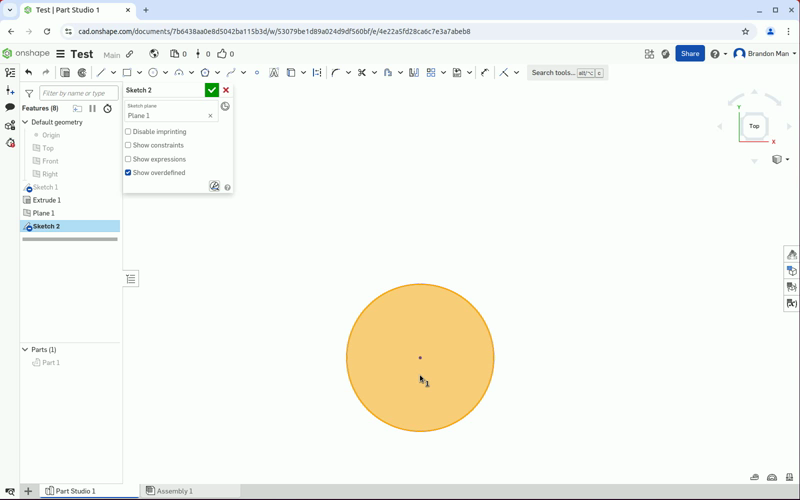
scroll(-6)
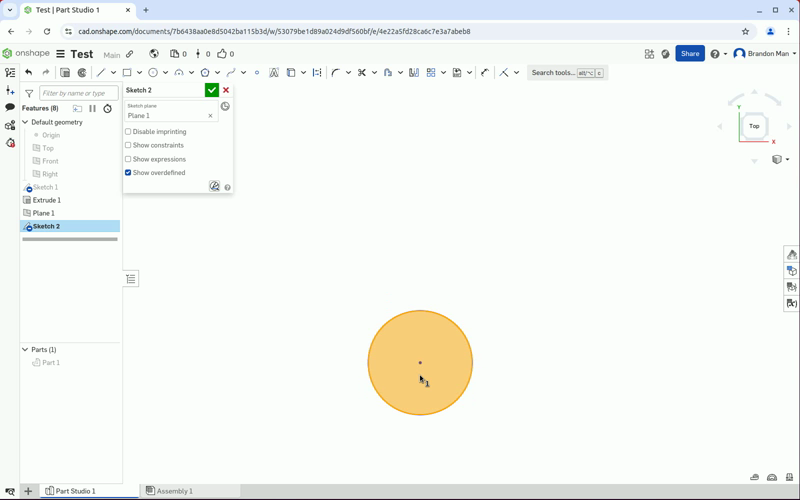
scroll(-6)
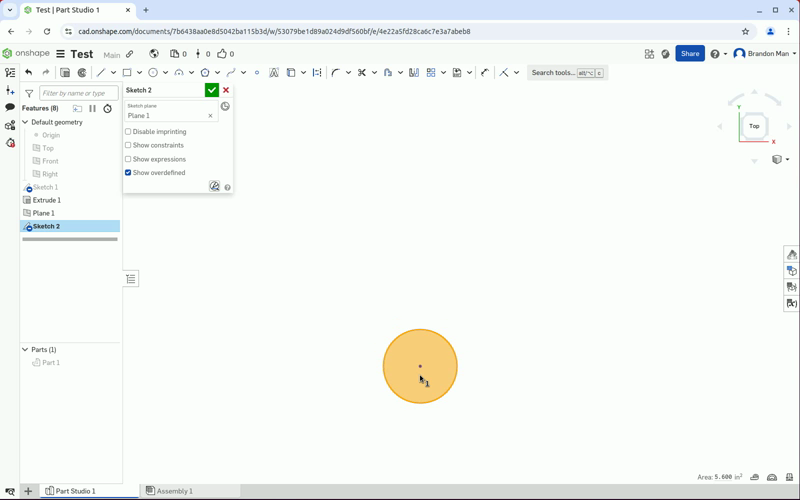
scroll(-6)
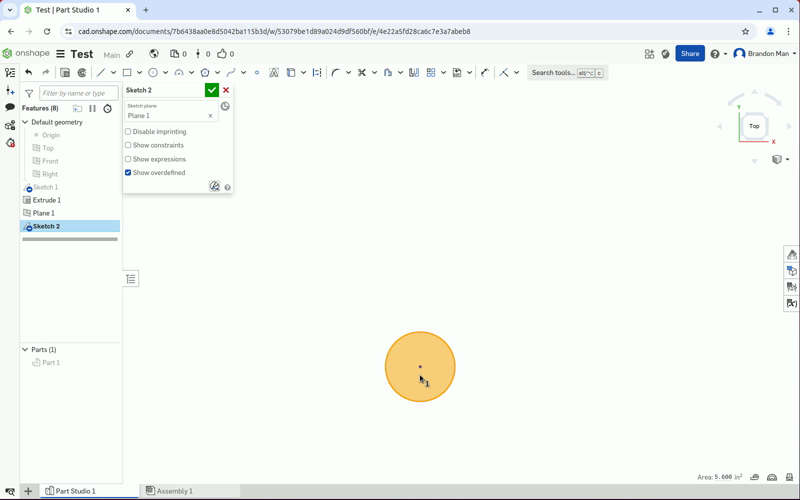
scroll(-6)
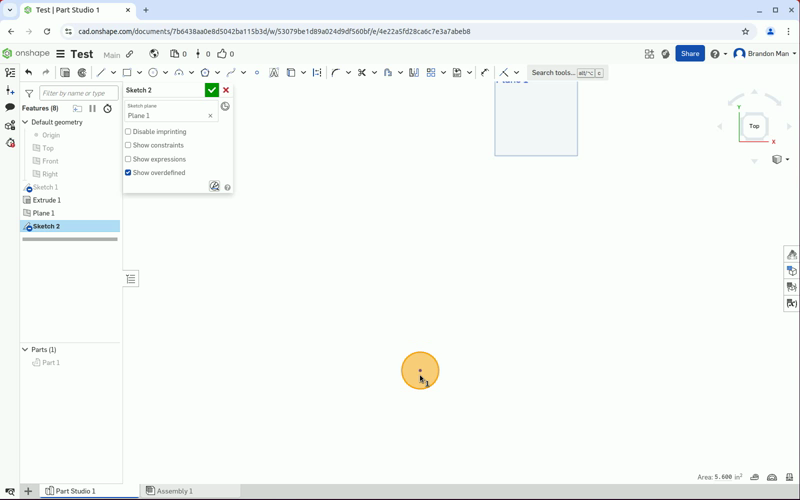
scroll(-6)
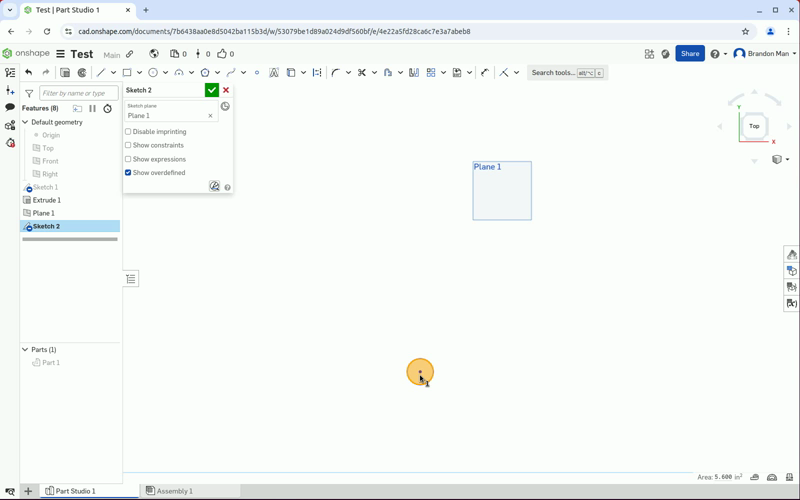
scroll(-6)
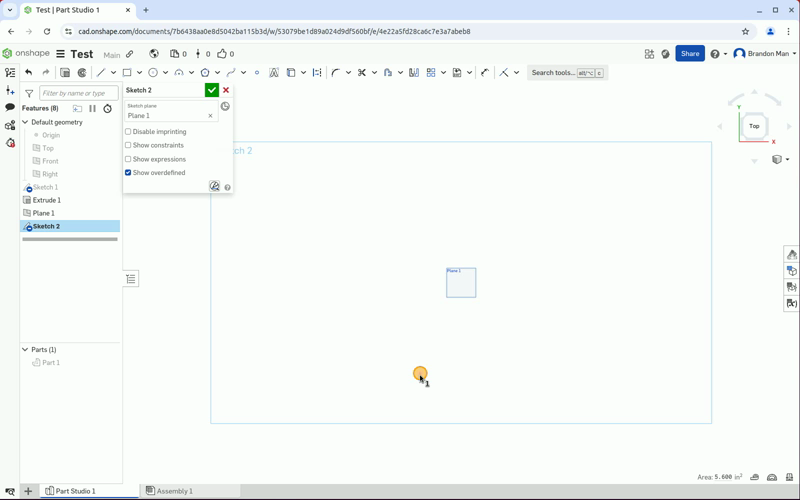
mouse_move(73, 352)
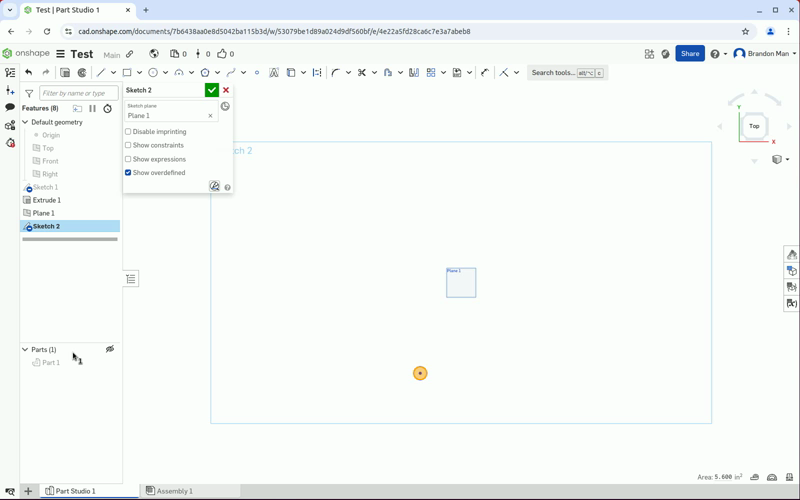
key(shift+y)
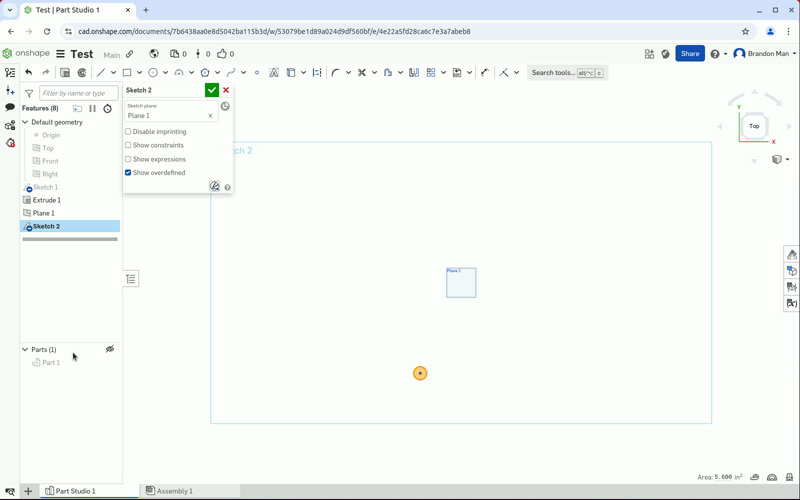
key(shift+e)
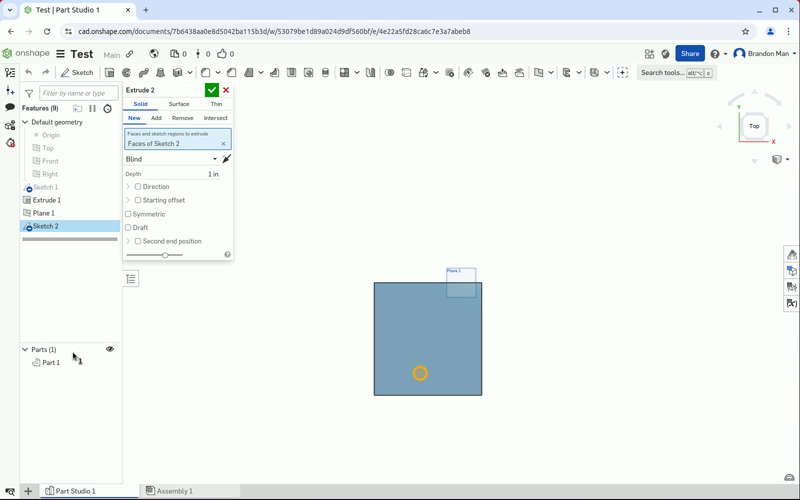
mouse_move(143, 106)
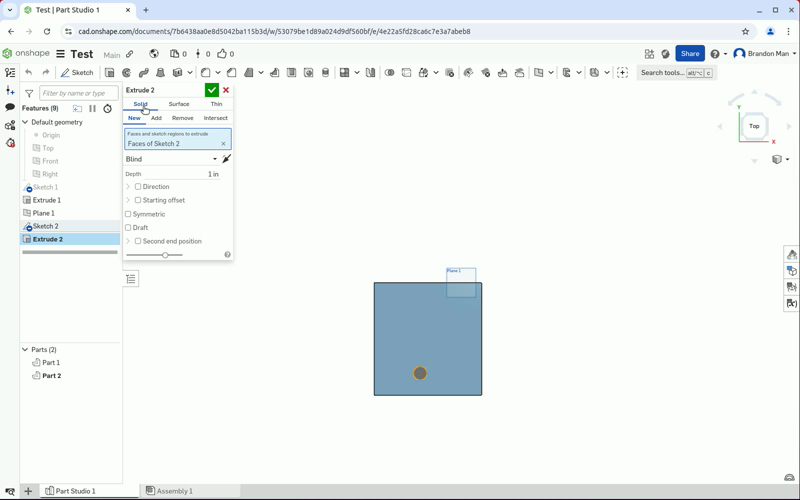
click(143, 106)
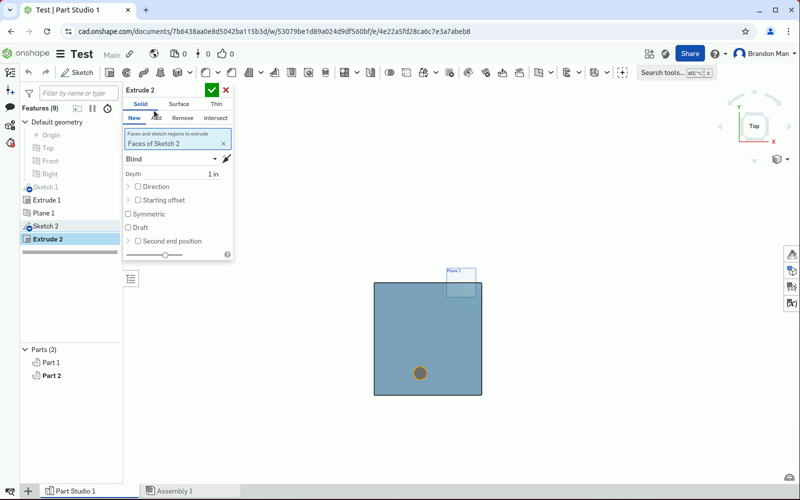
mouse_move(186, 120)
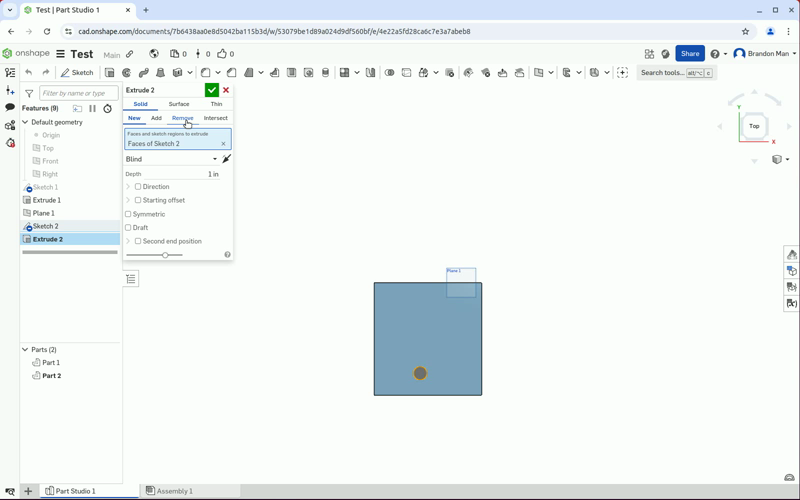
click(186, 120)
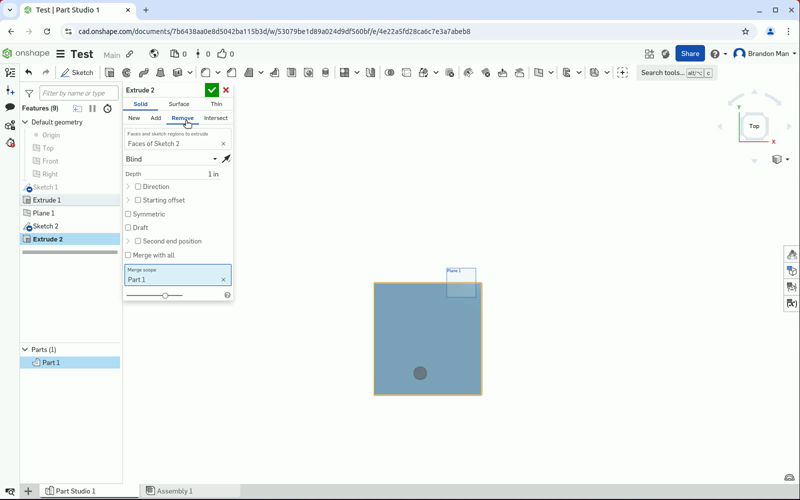
key(tab, 4)
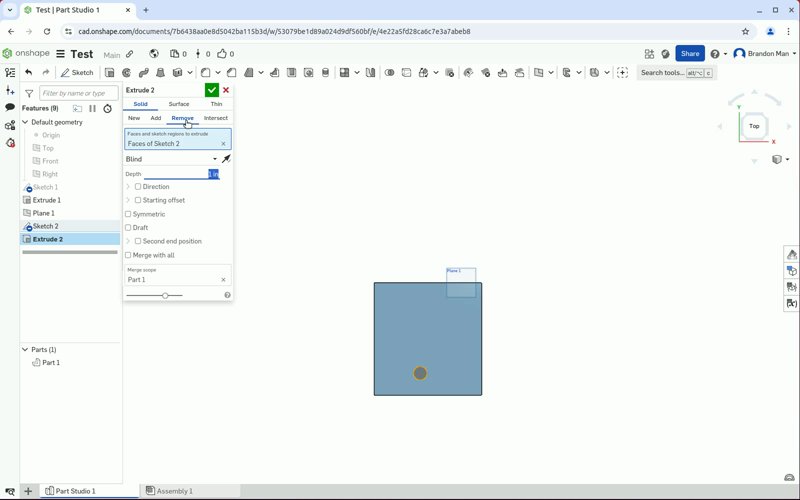
text(23.108)
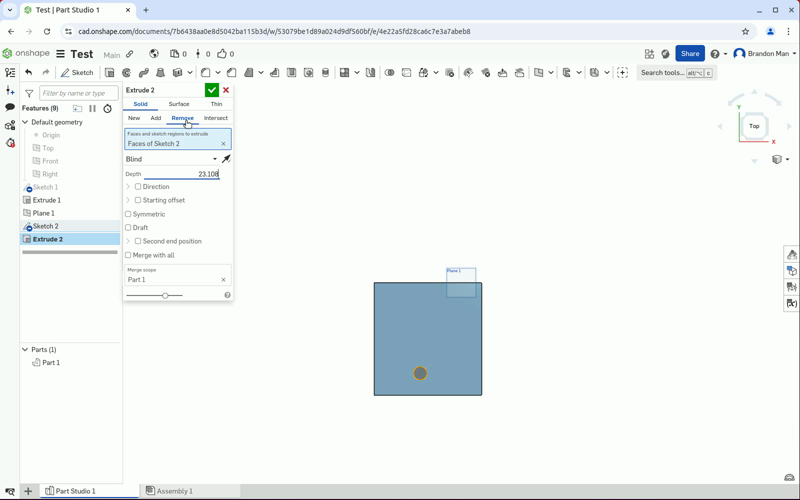
key(tab, 6)
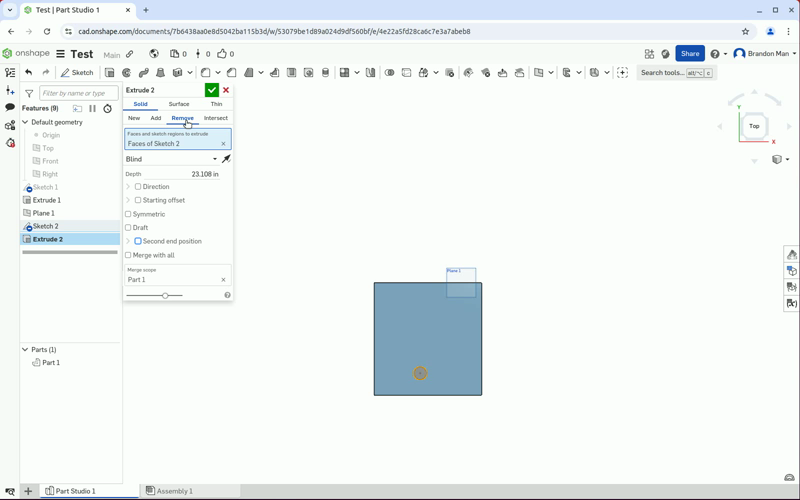
key(space)
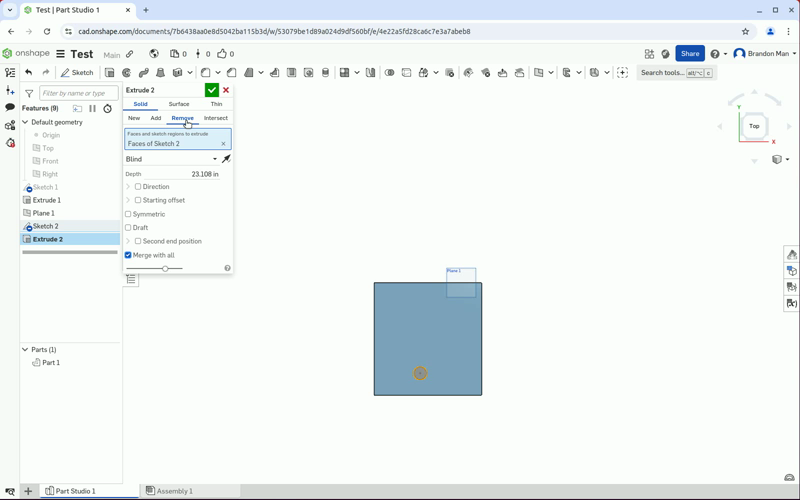
key(enter)
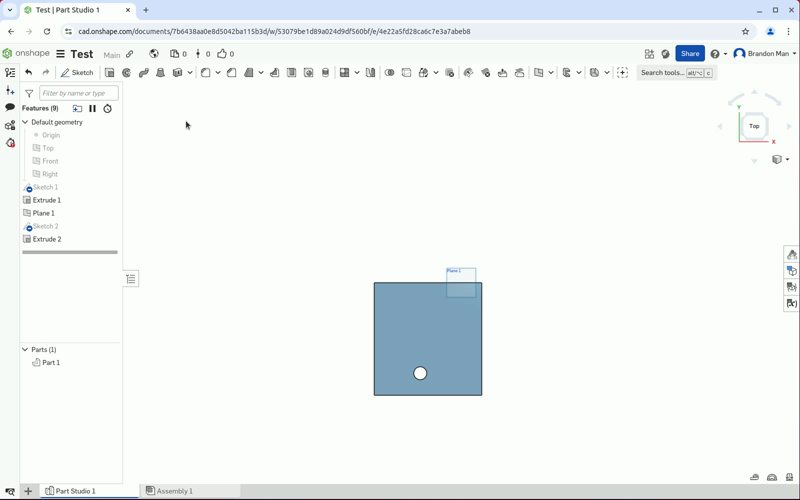
key(shift+h)
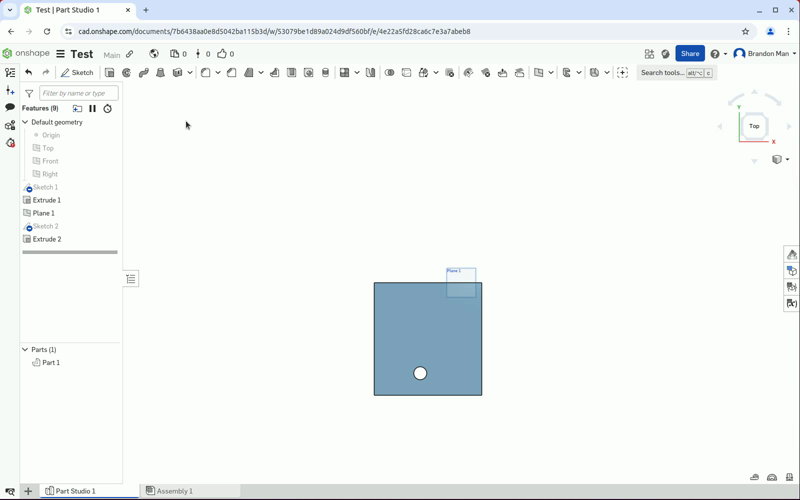
key(shift+h)
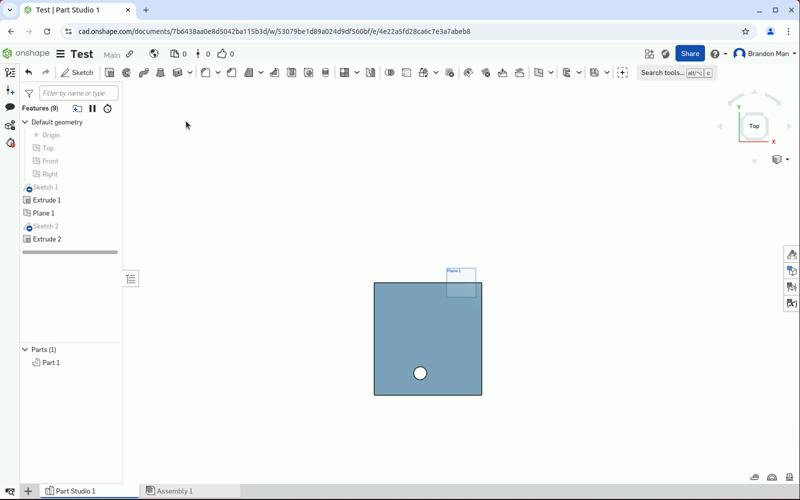
mouse_move(73, 189)
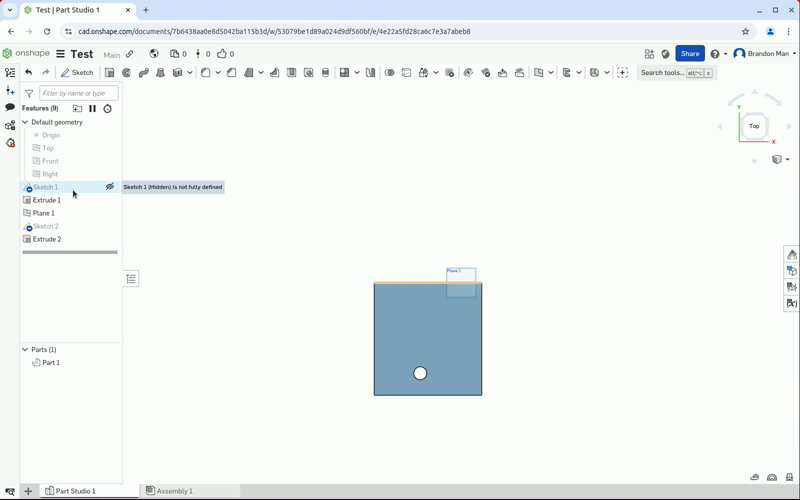
click(73, 189)
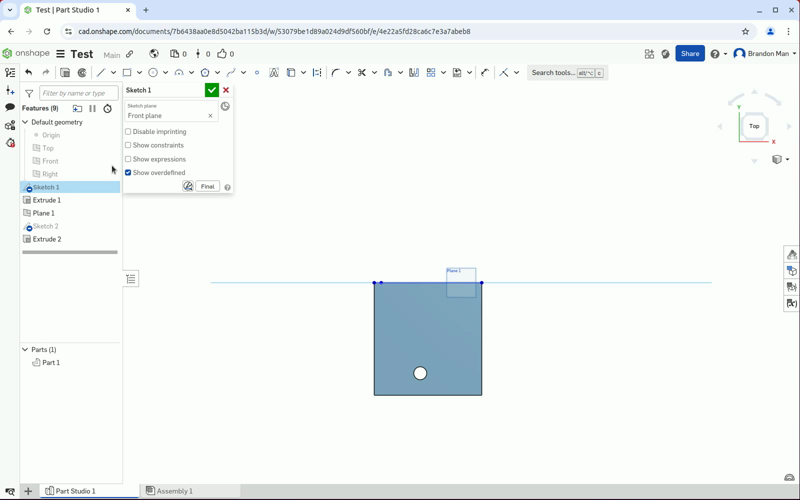
mouse_move(229, 92)
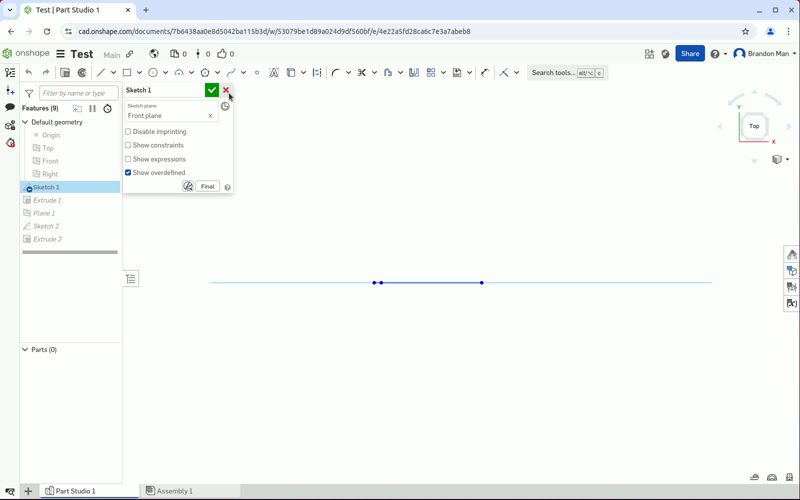
click(229, 92)
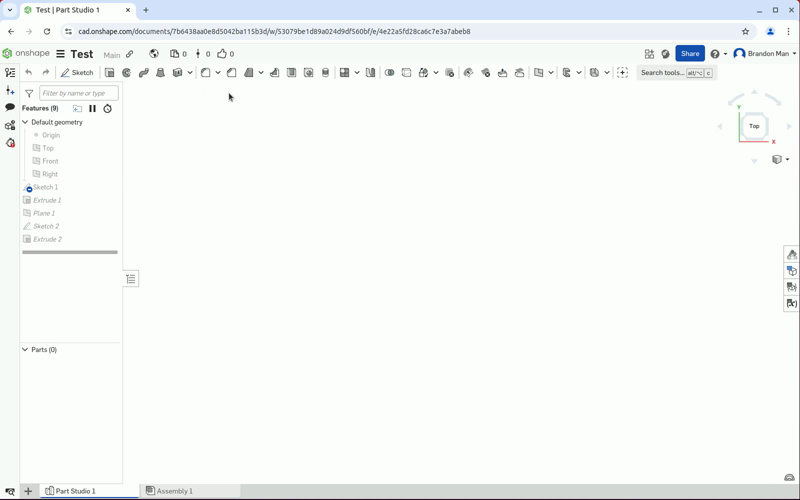
key(shift+s)
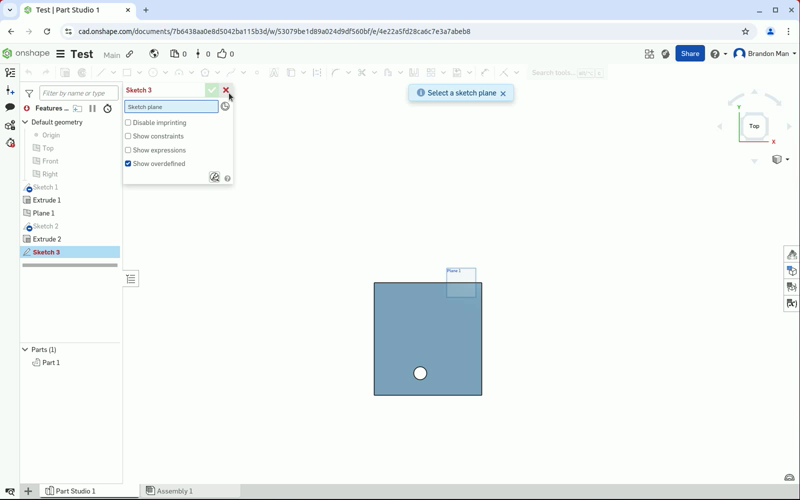
mouse_move(73, 215)
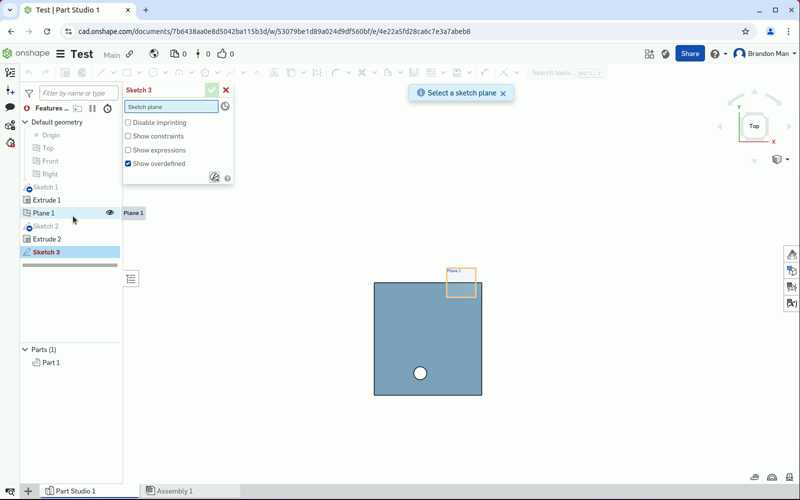
click(73, 215)
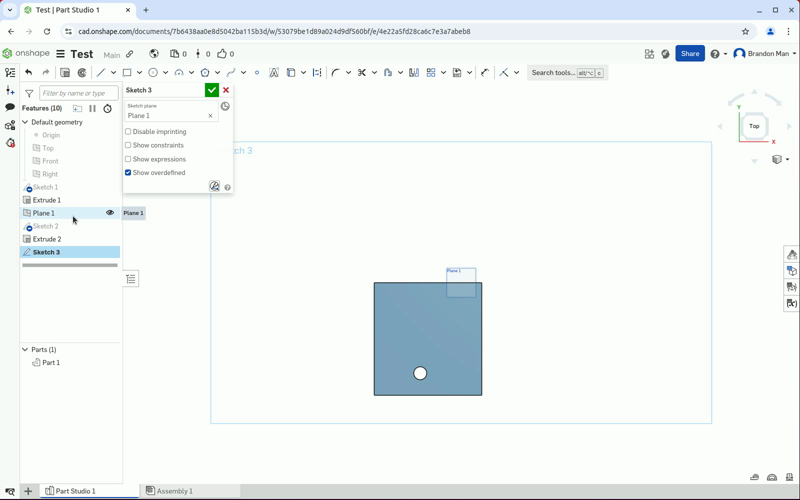
mouse_move(73, 352)
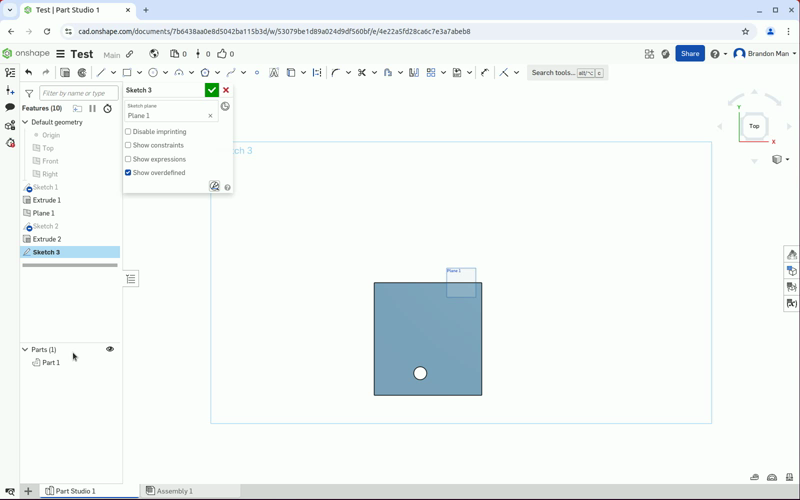
key(y)
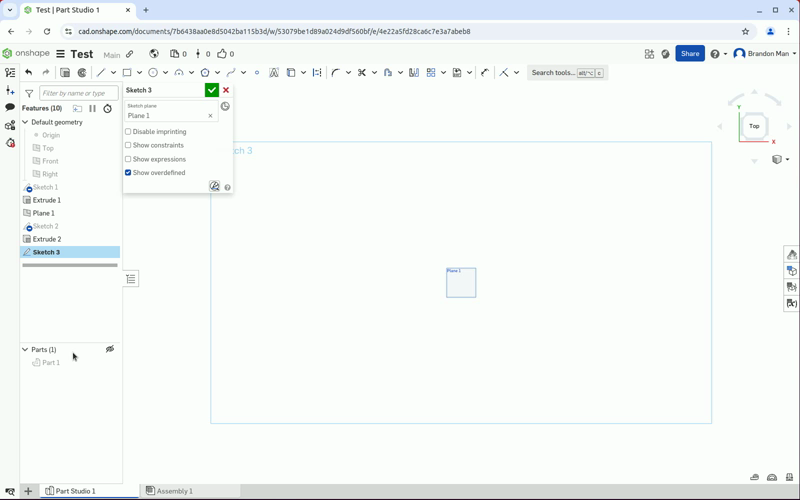
key(c)
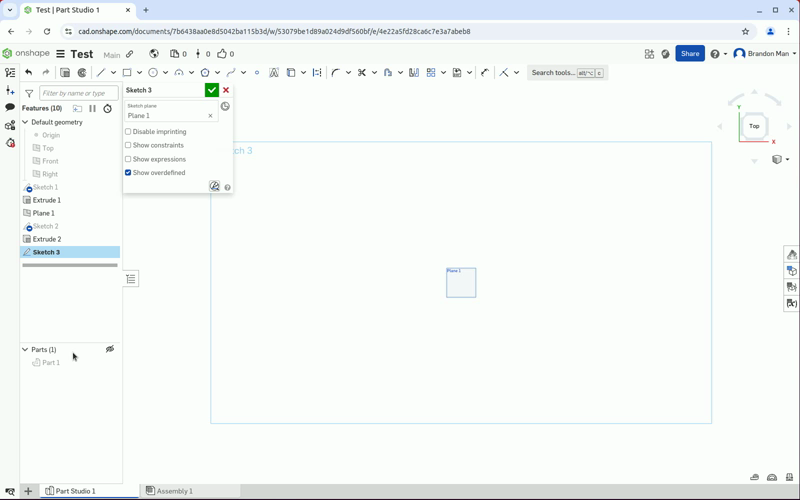
key_down(shift)
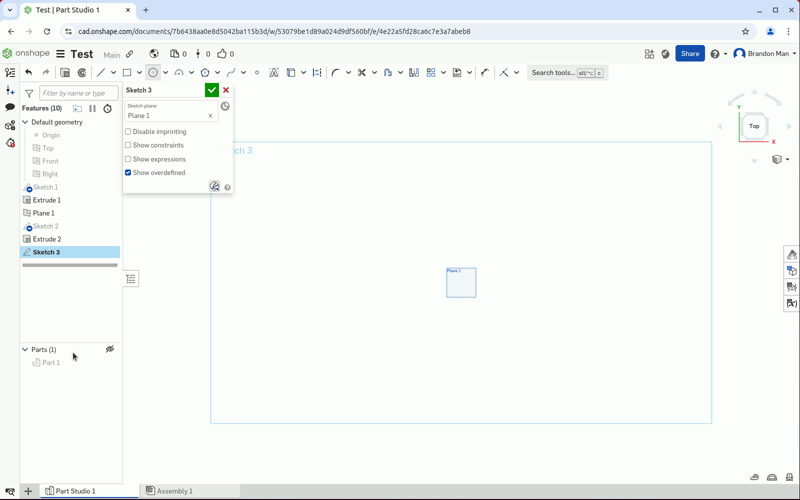
mouse_move(420, 305)
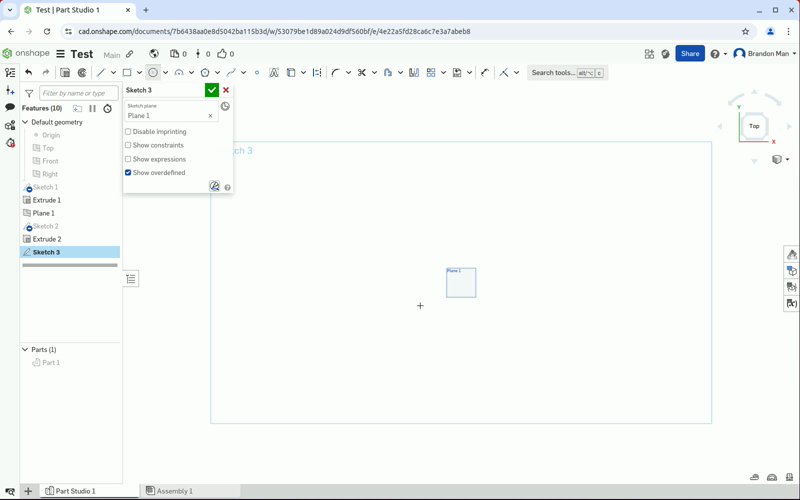
click(420, 305)
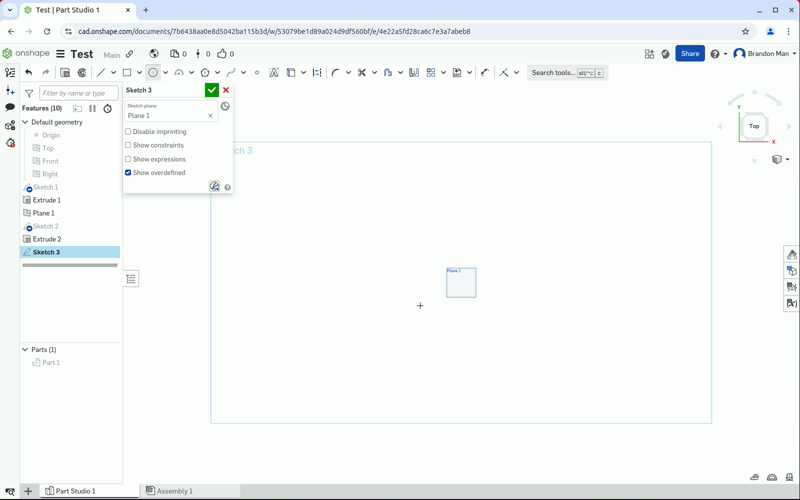
key_up(shift)
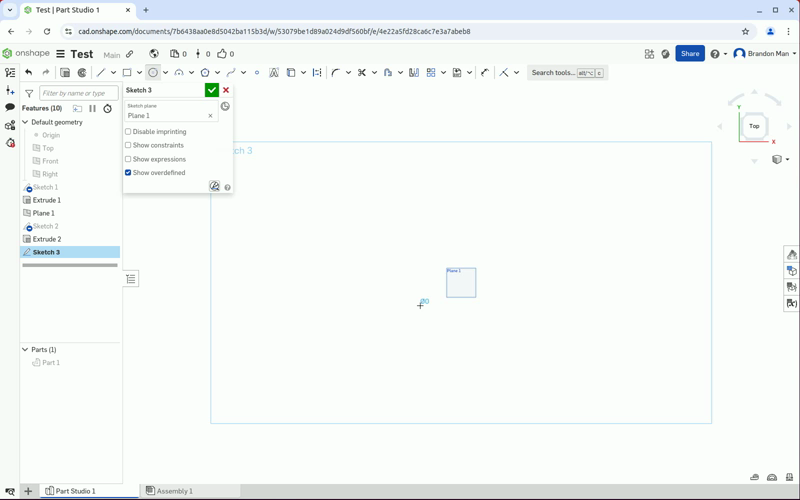
mouse_move(426, 305)
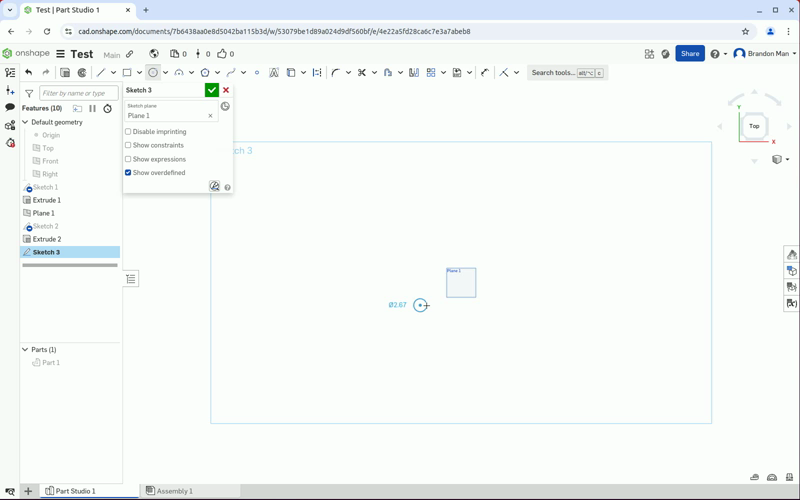
click(426, 305)
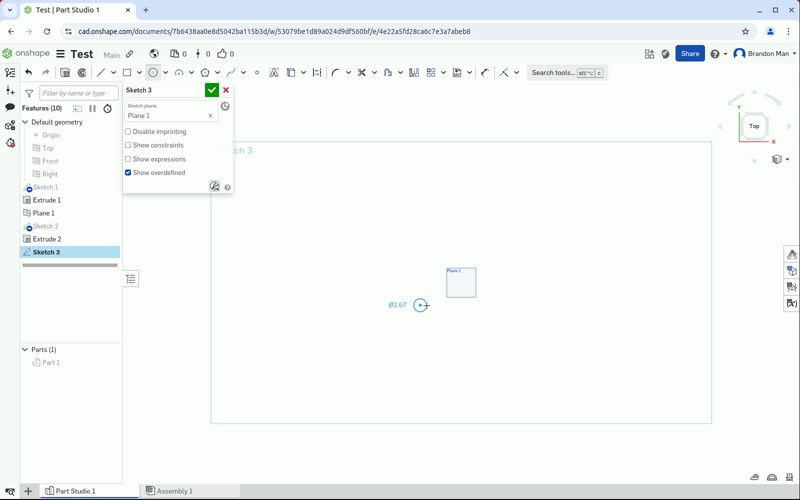
key(esc)
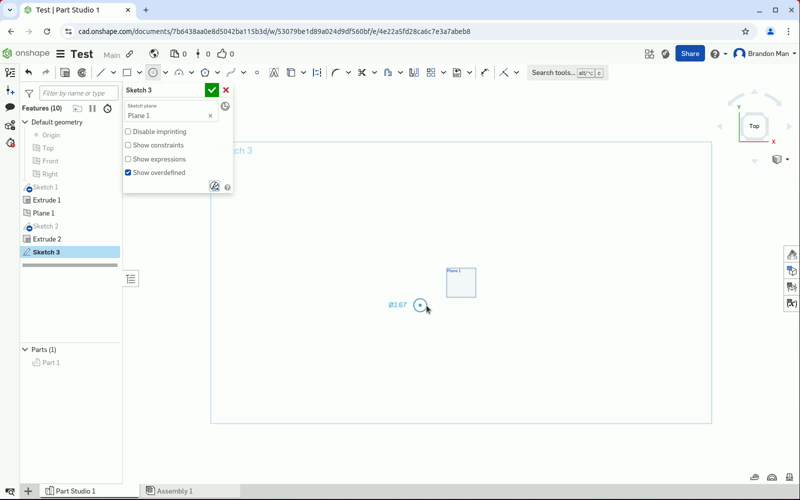
mouse_move(420, 302)
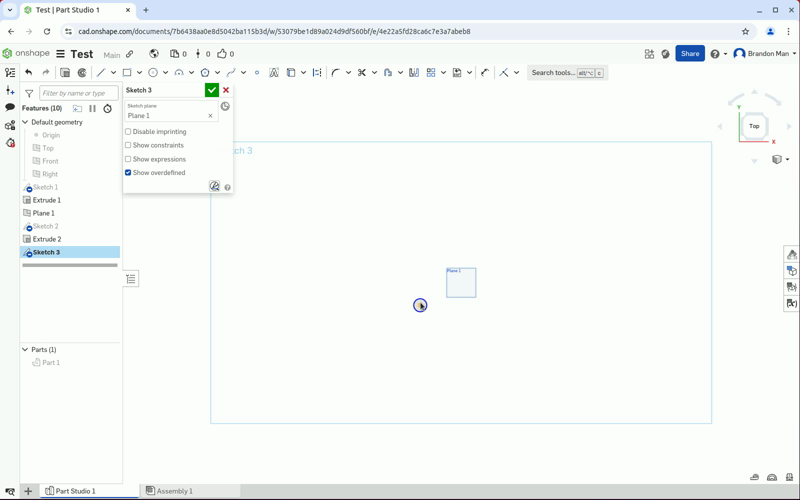
scroll(6)
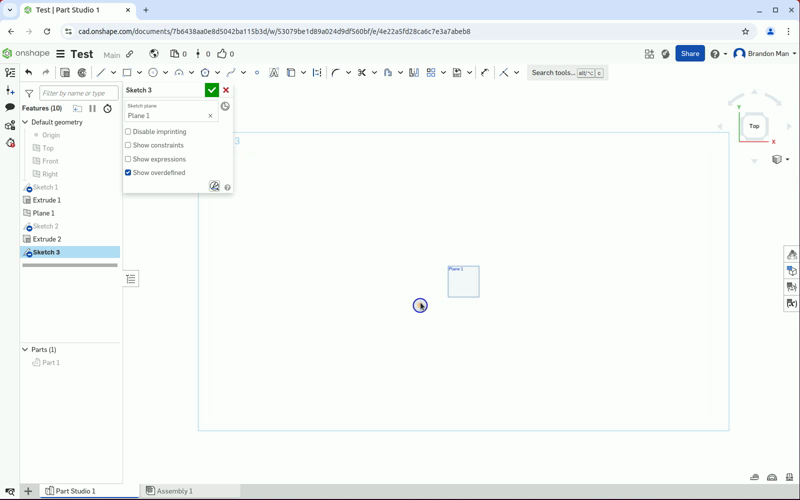
scroll(6)
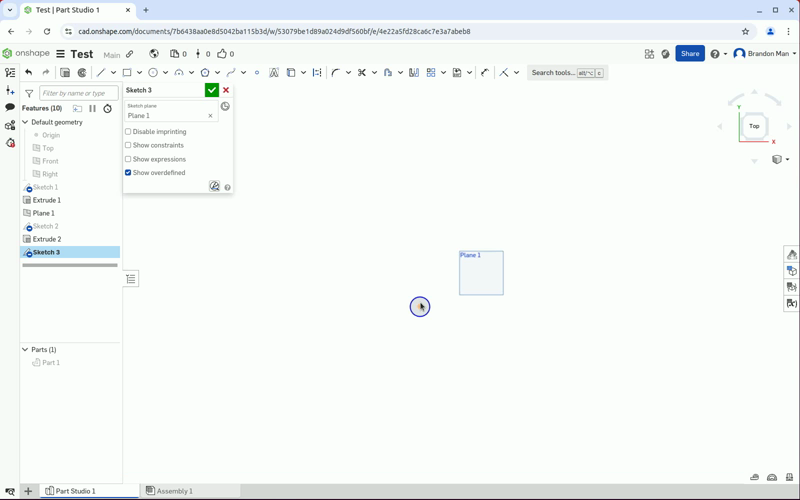
scroll(6)
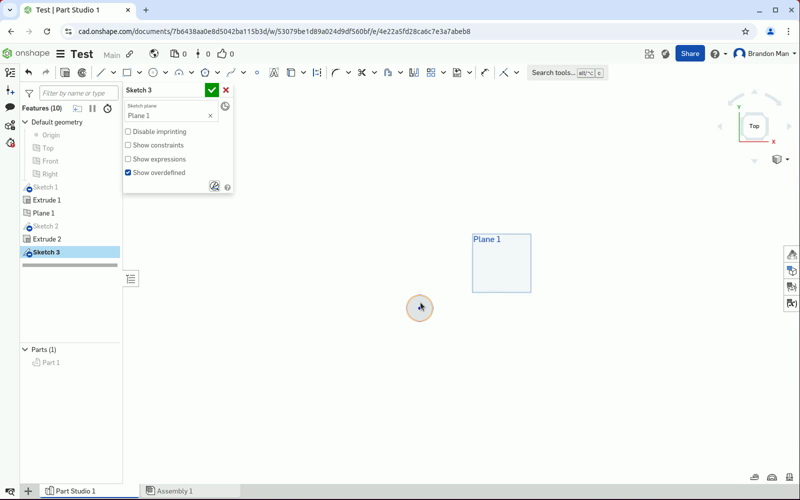
scroll(6)
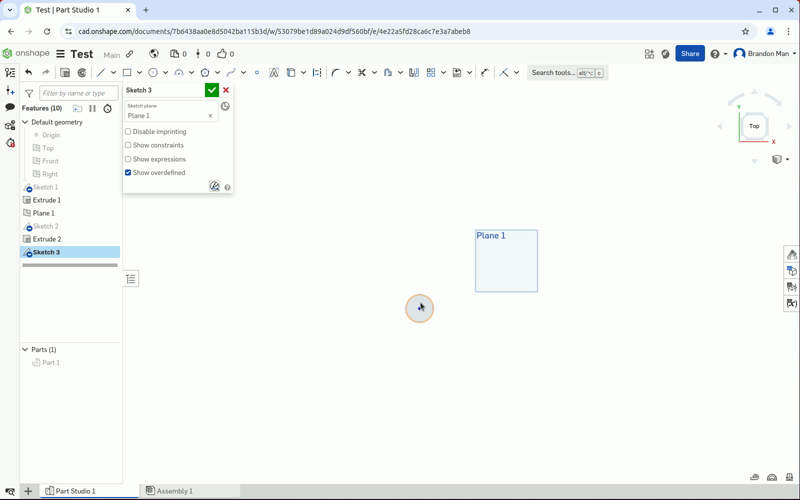
scroll(6)
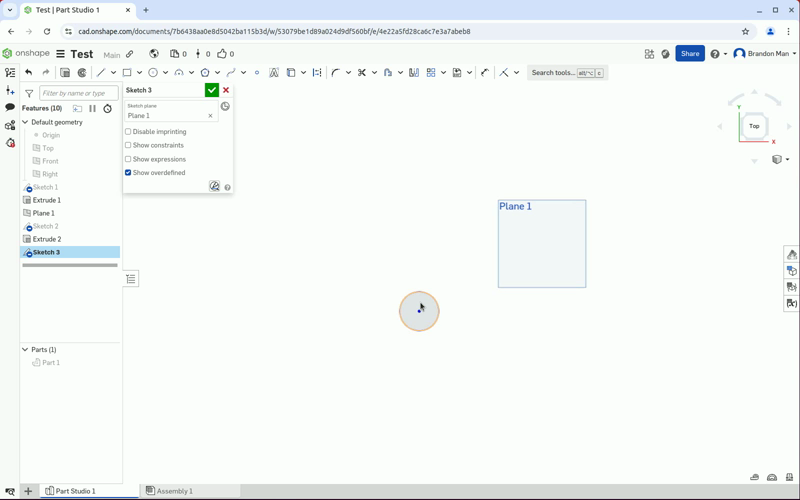
scroll(6)
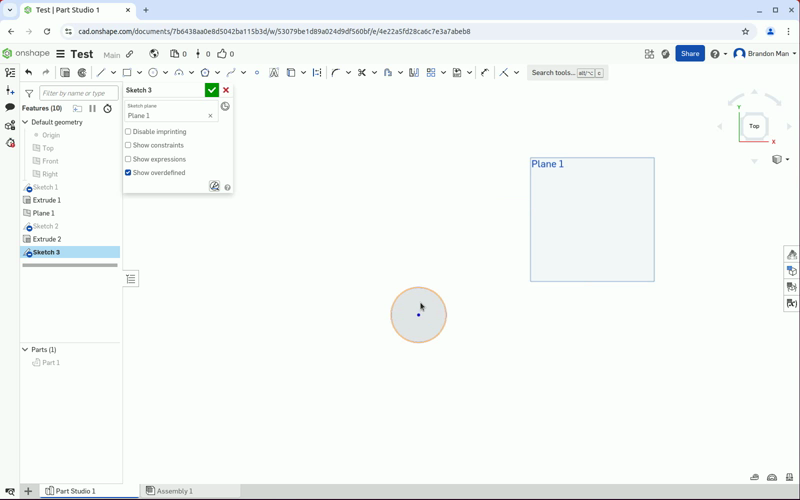
scroll(6)
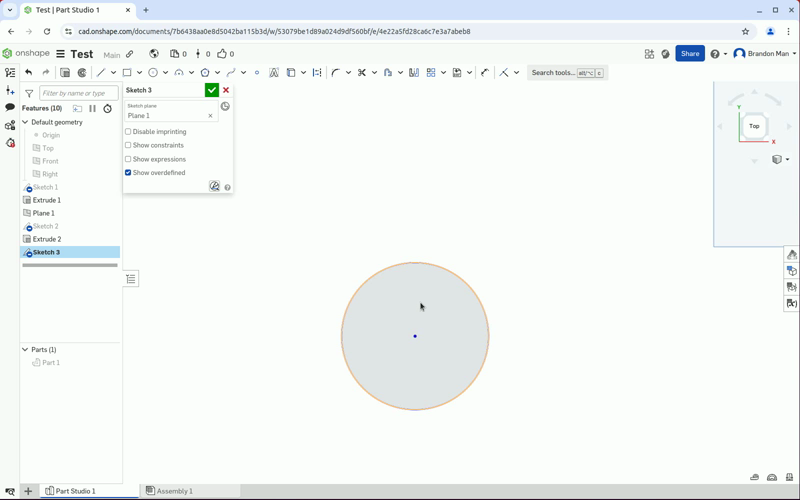
click(420, 302)
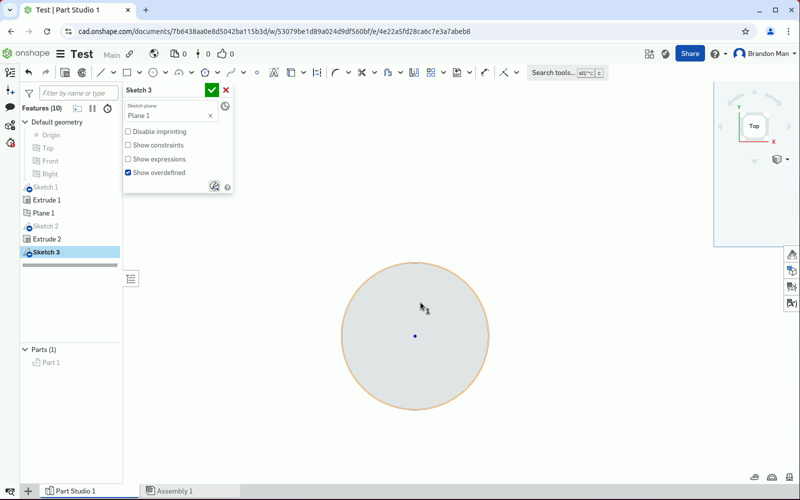
scroll(-6)
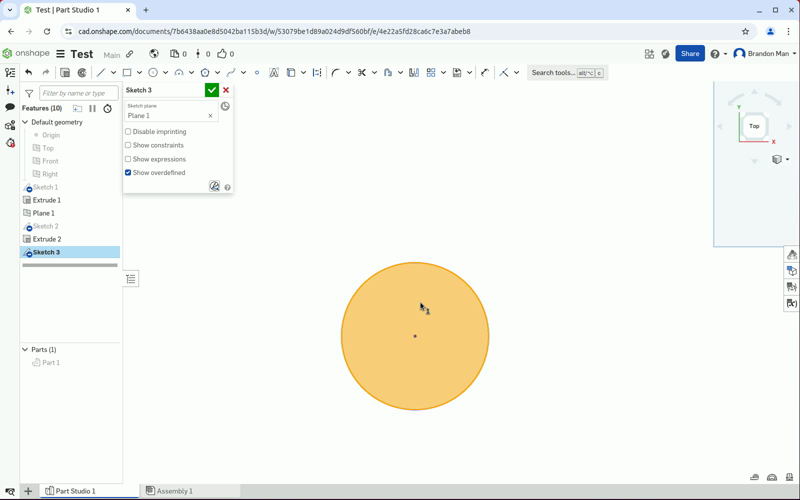
scroll(-6)
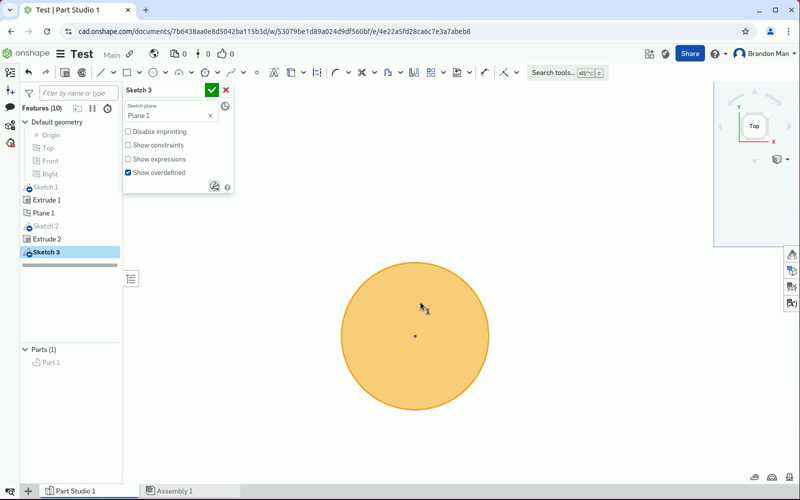
scroll(-6)
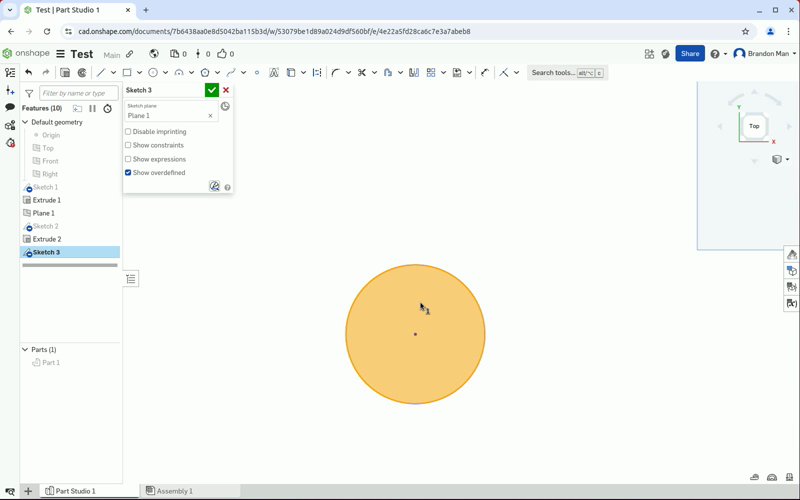
scroll(-6)
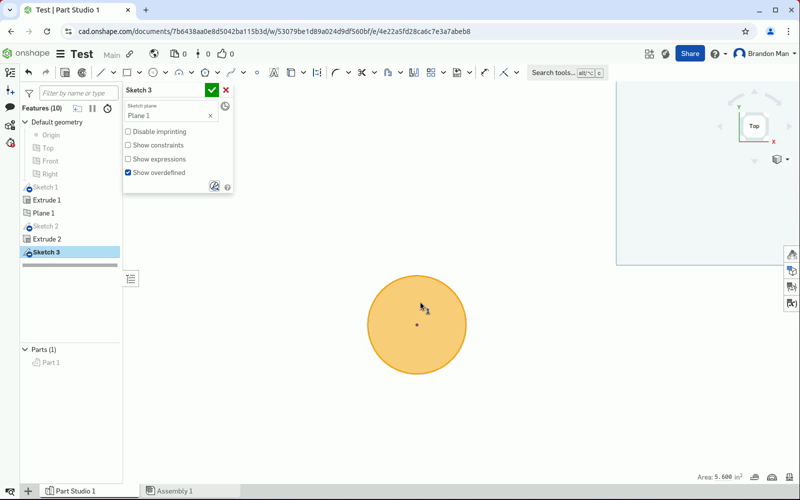
scroll(-6)
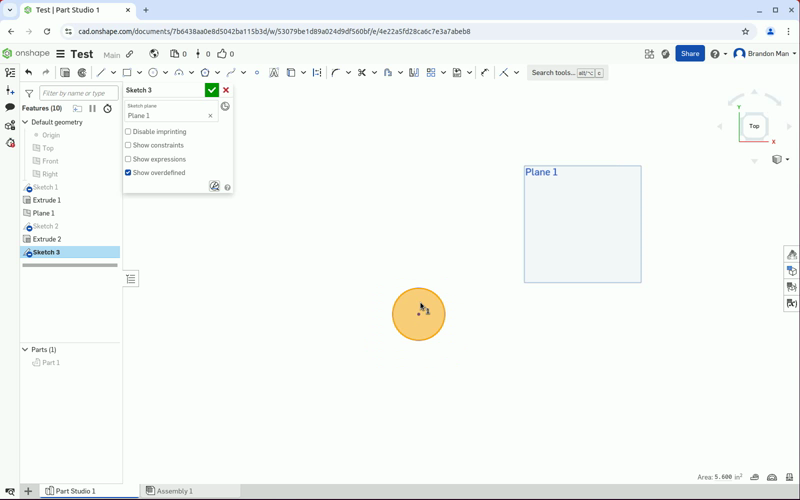
scroll(-6)
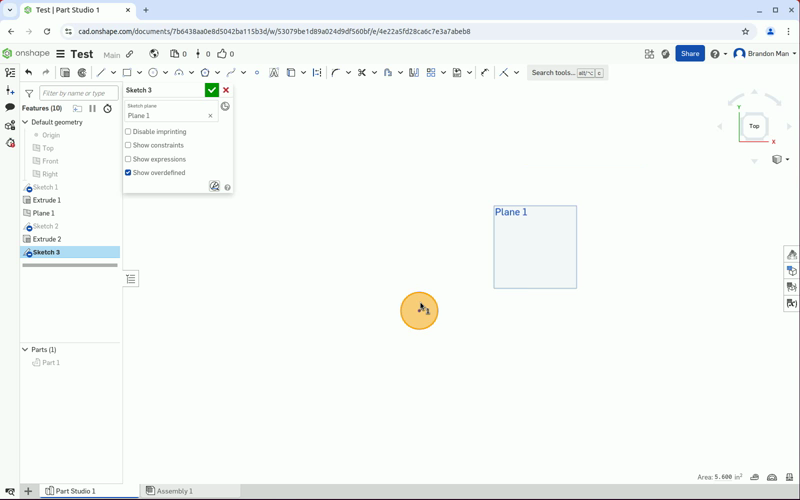
scroll(-6)
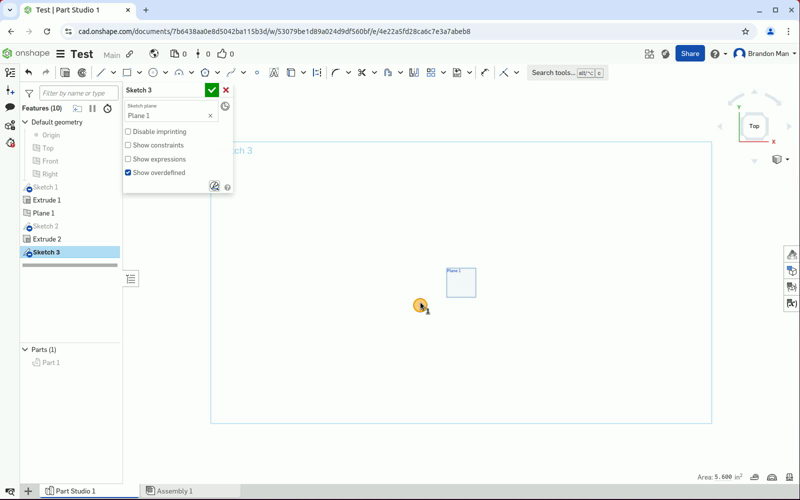
mouse_move(73, 352)
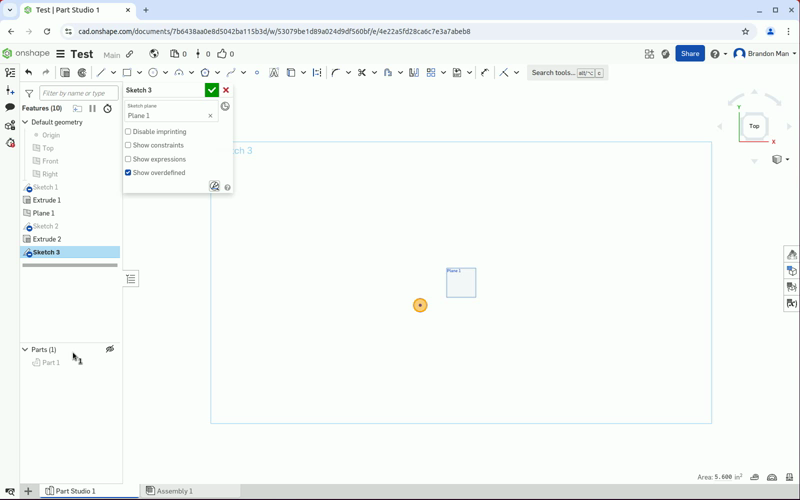
key(shift+y)
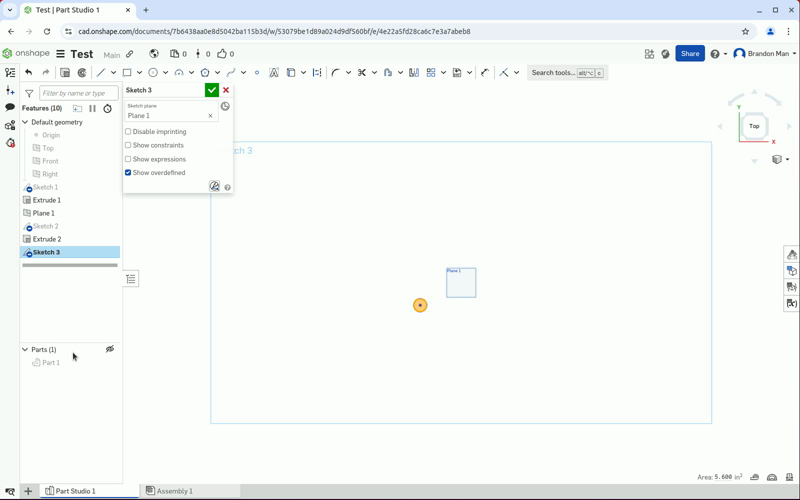
key(shift+e)
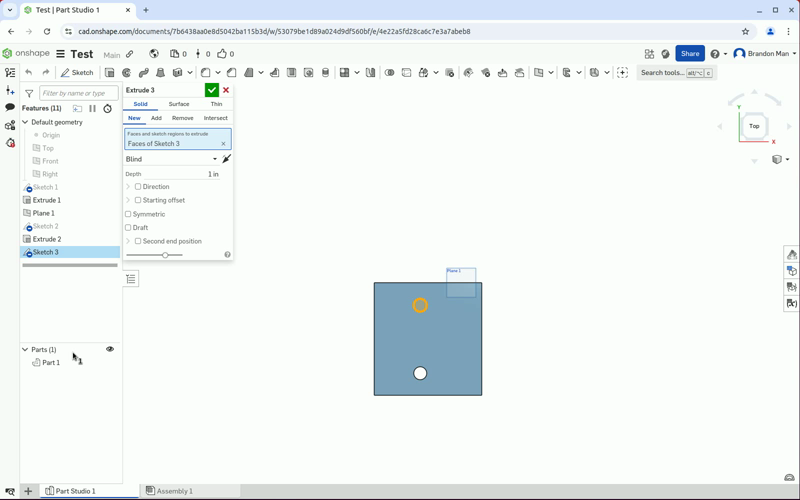
mouse_move(143, 106)
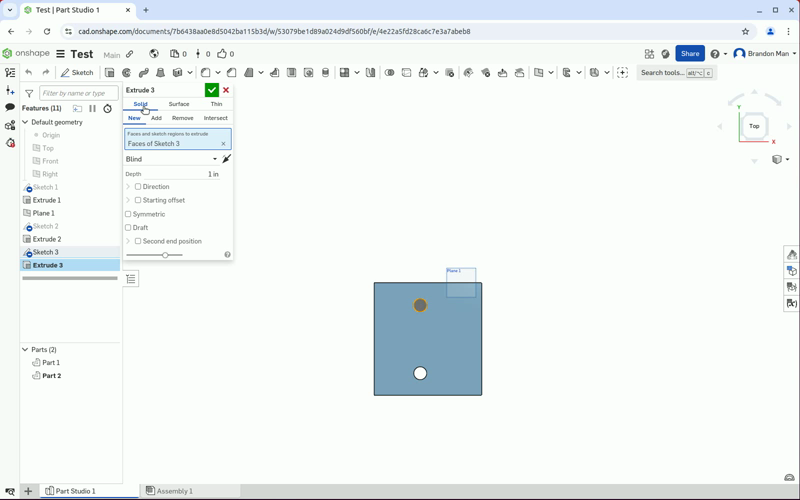
click(143, 106)
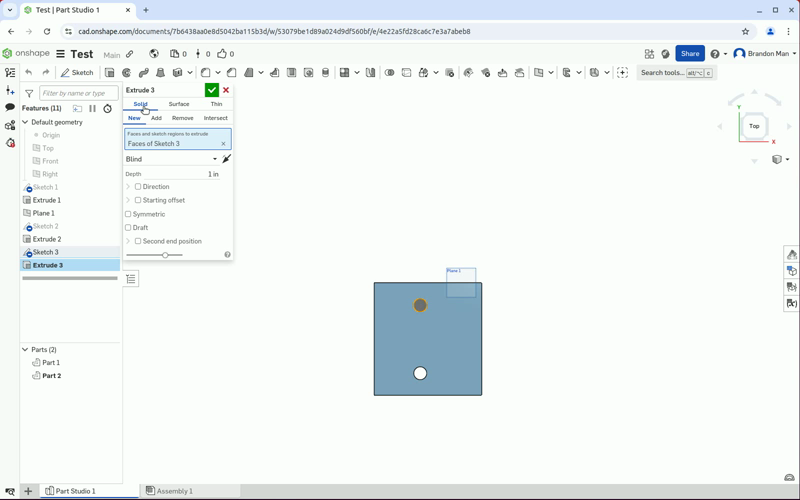
mouse_move(186, 120)
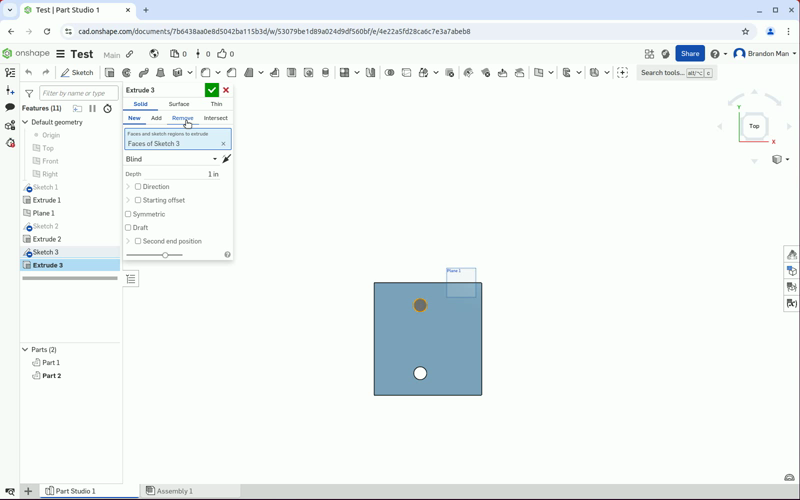
click(186, 120)
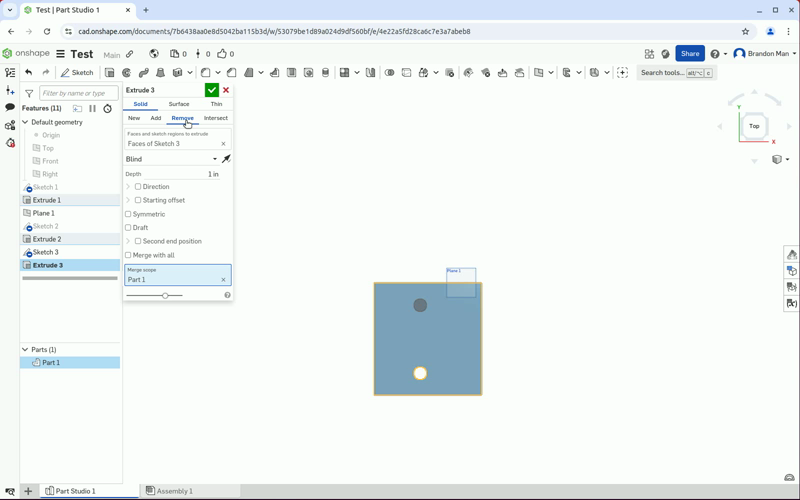
key(tab, 4)
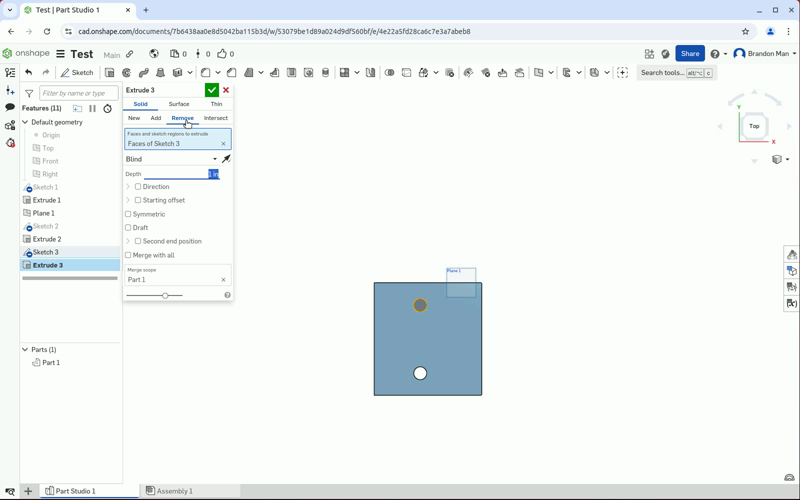
text(23.108)
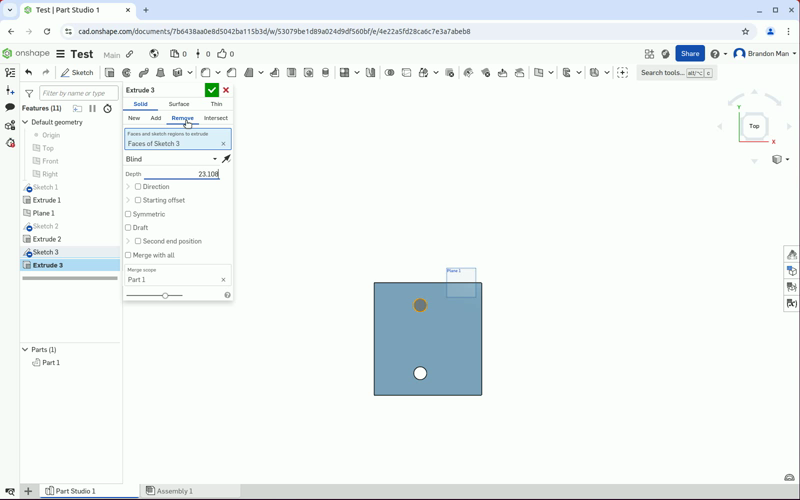
key(tab, 6)
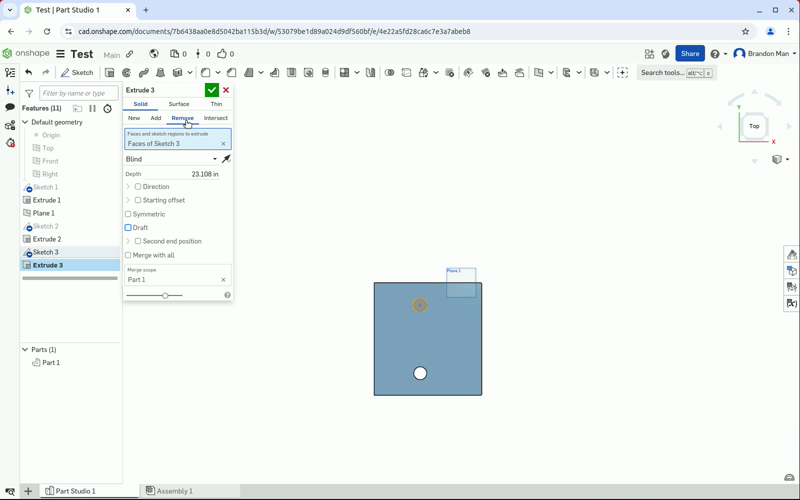
key(space)
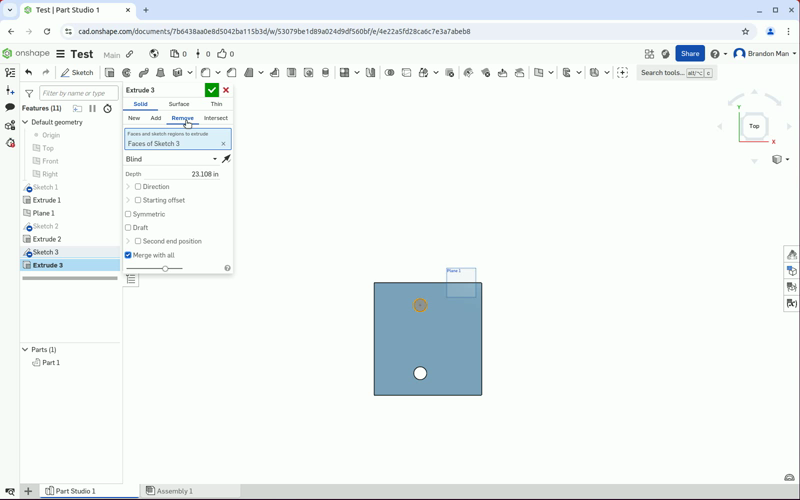
key(enter)
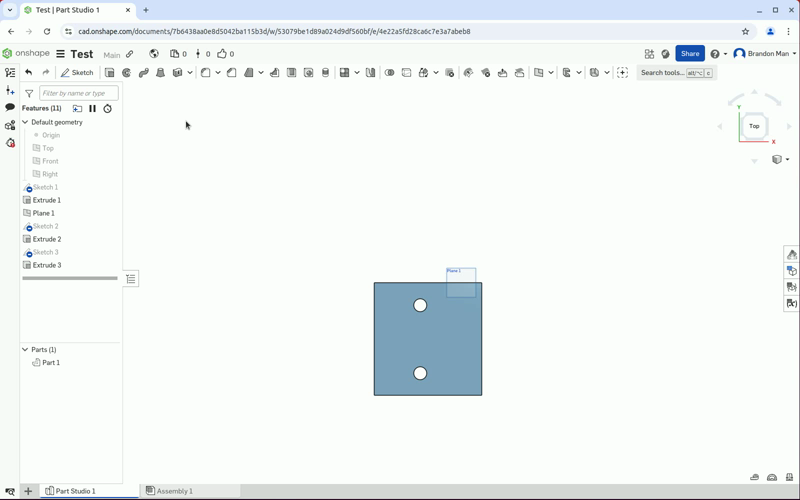
key(shift+h)
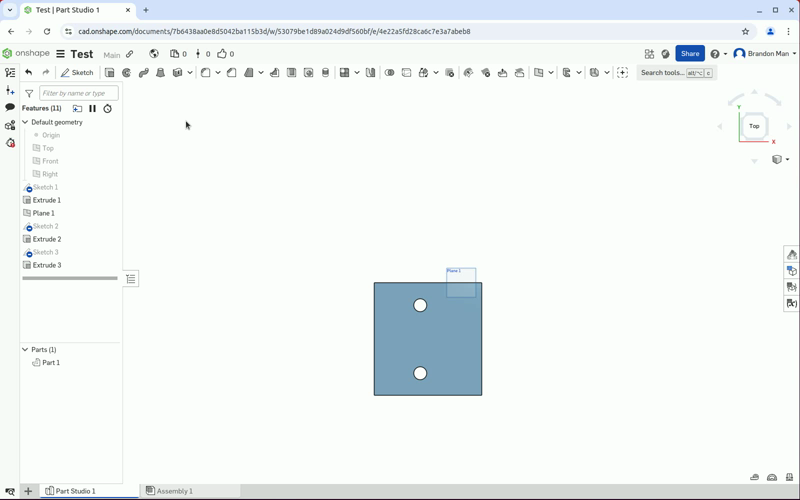
key(shift+h)
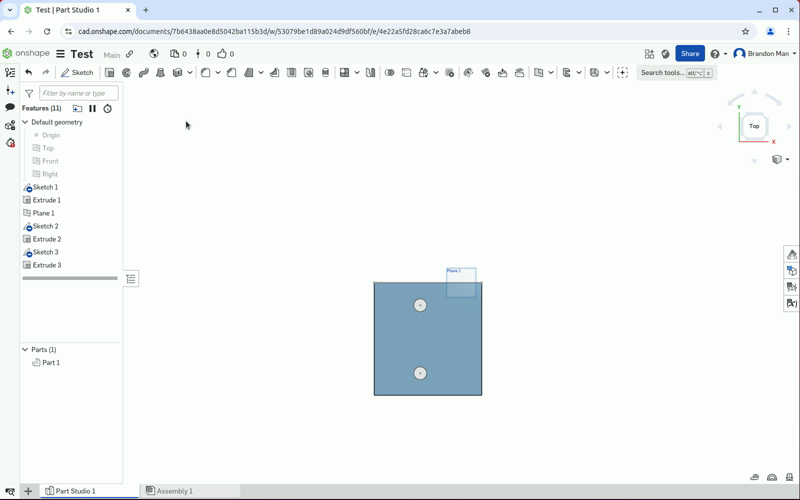
key(shift+7)
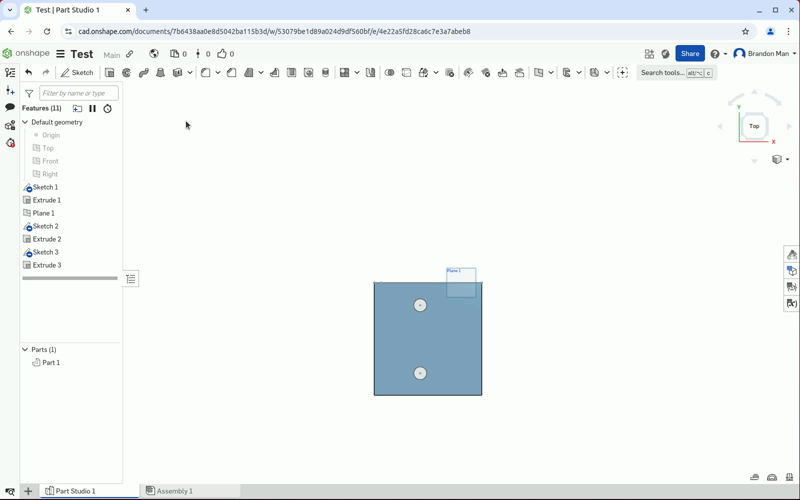
key(up, 3)
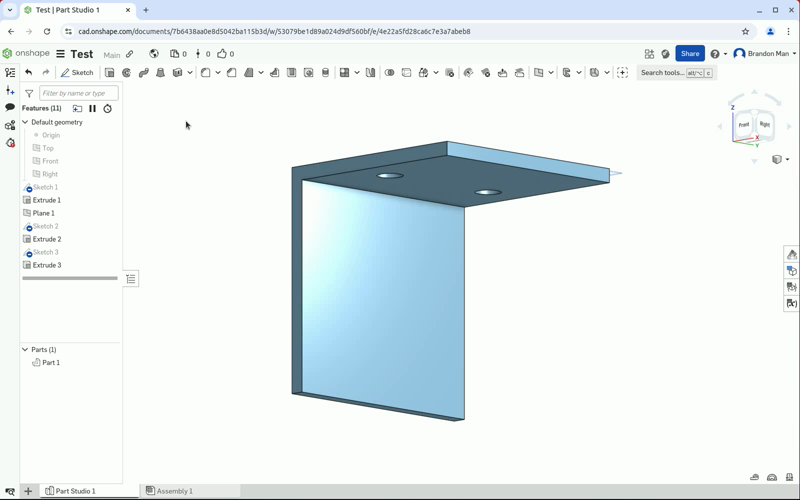
key(left, 3)
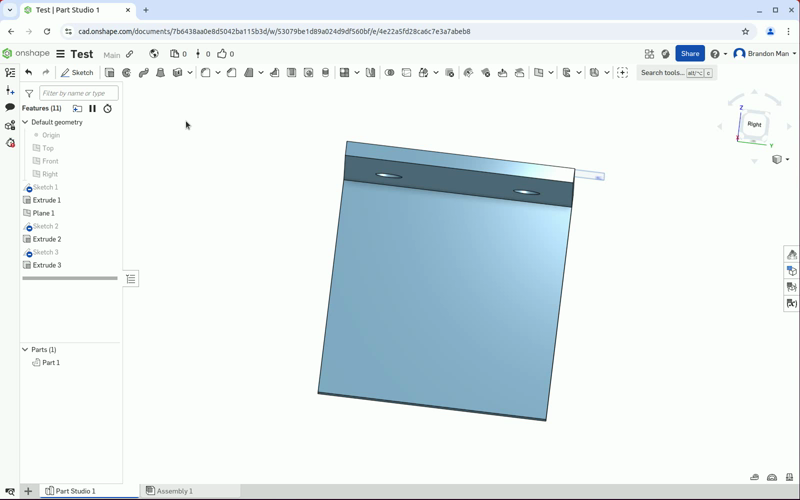
key(right, 3)
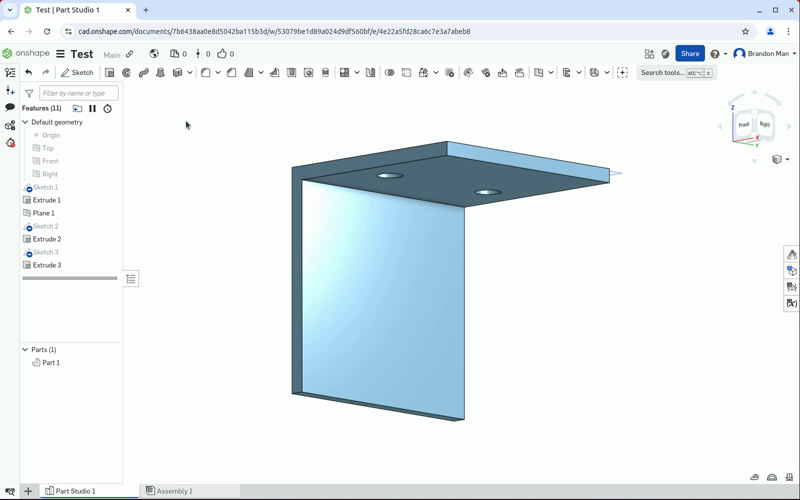
key(down, 3)
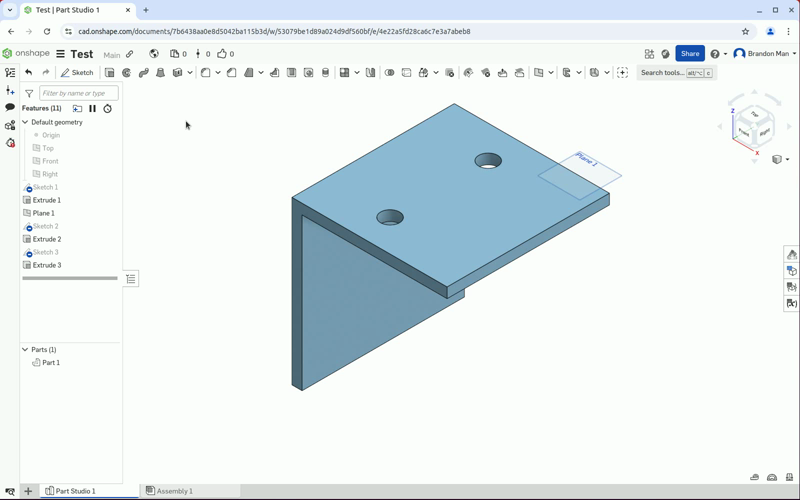
mouse_move(73, 189)
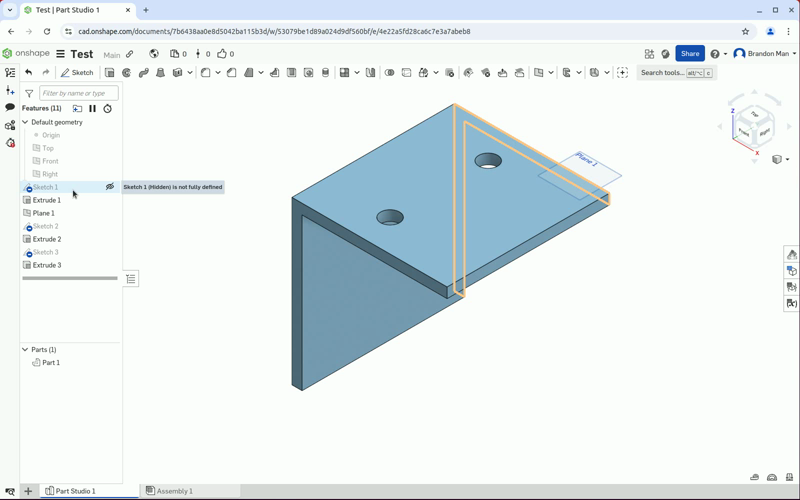
click(73, 189)